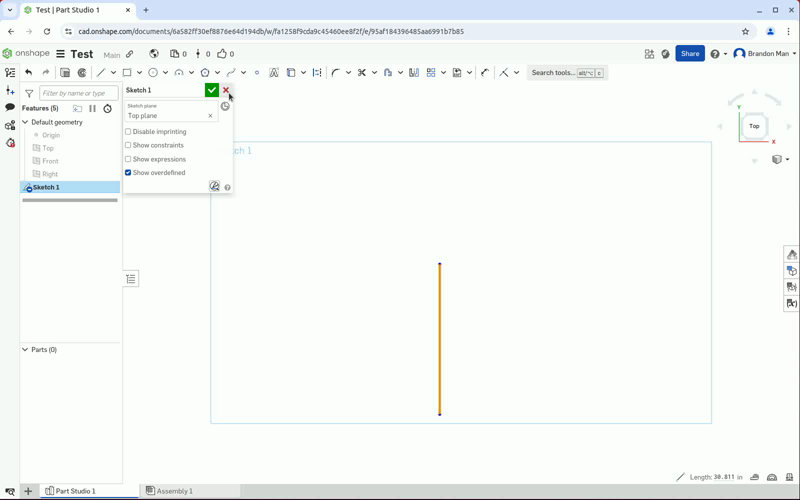
key(shift+h)
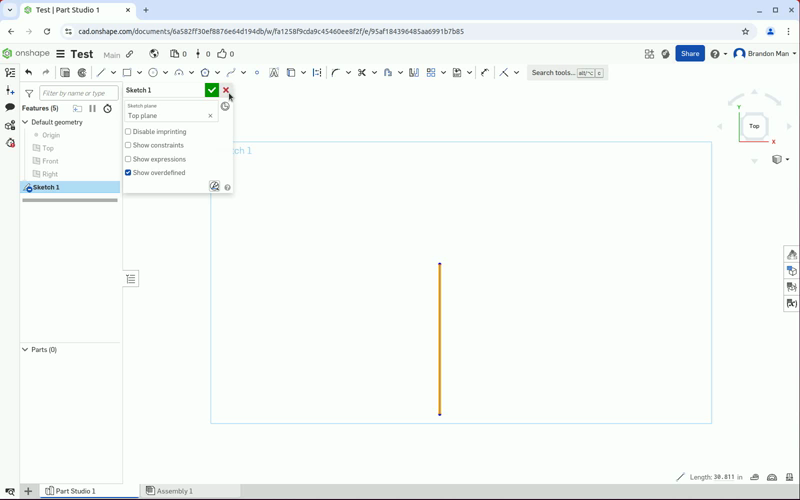
key(shift+s)
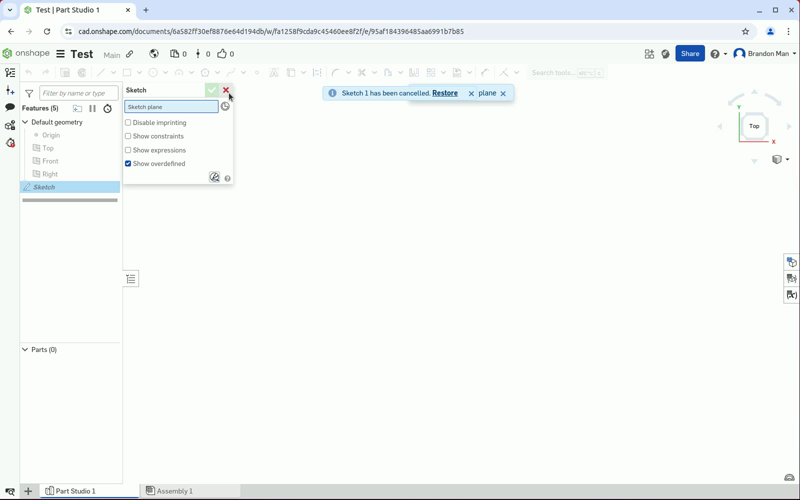
mouse_move(73, 150)
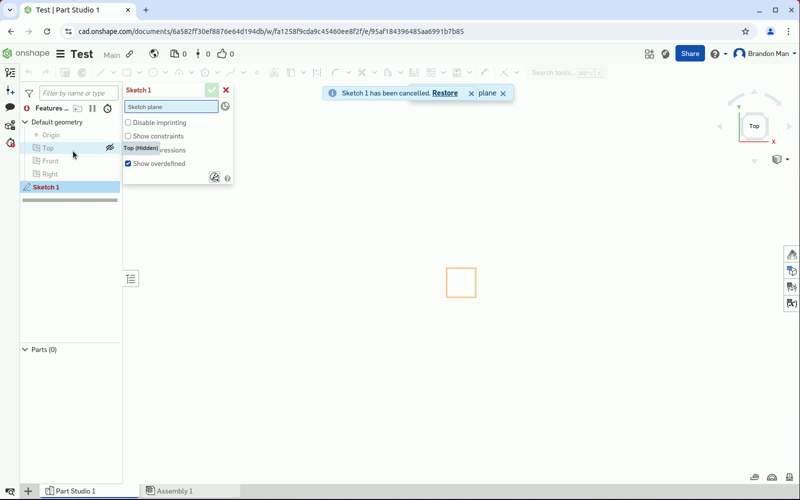
click(73, 150)
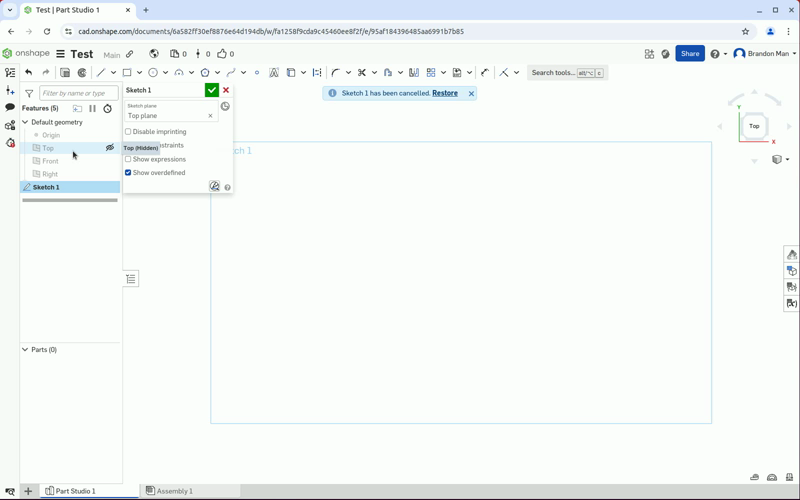
mouse_move(73, 352)
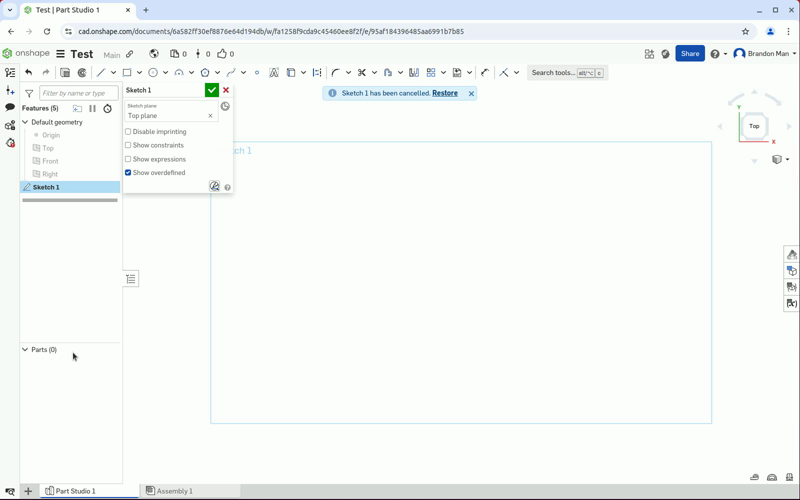
key(y)
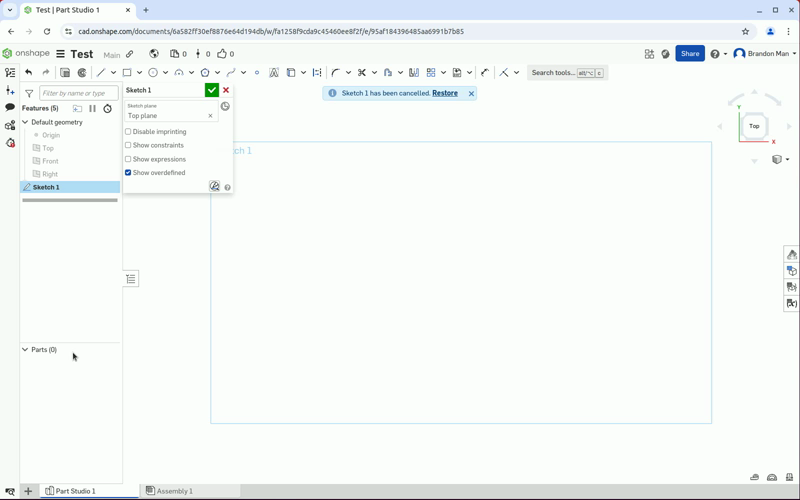
key(l)
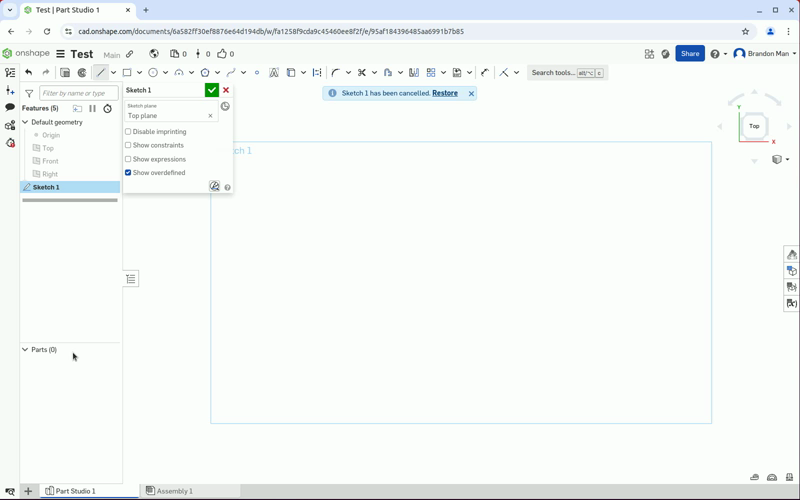
key_down(shift)
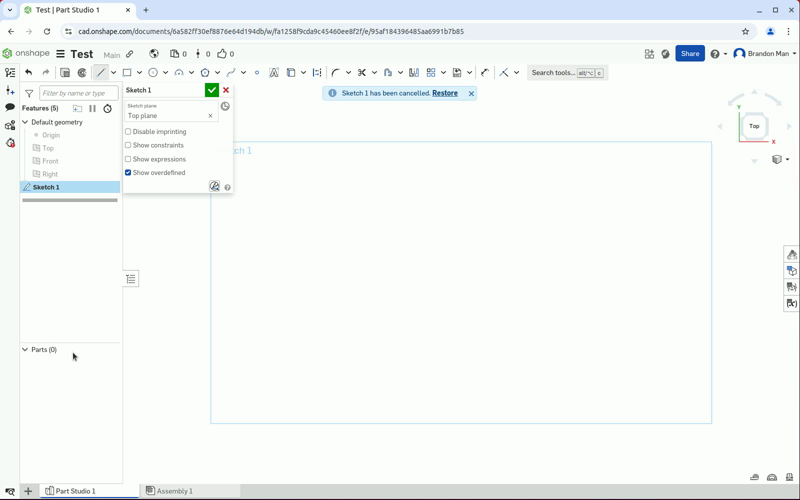
mouse_move(460, 287)
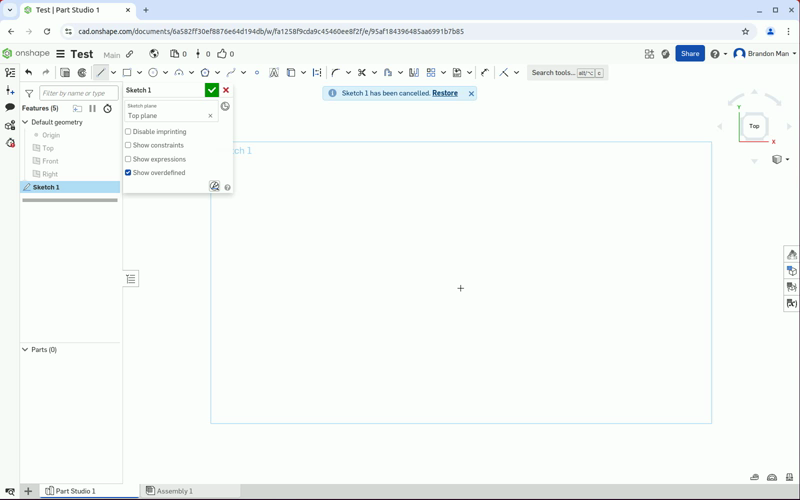
click(460, 287)
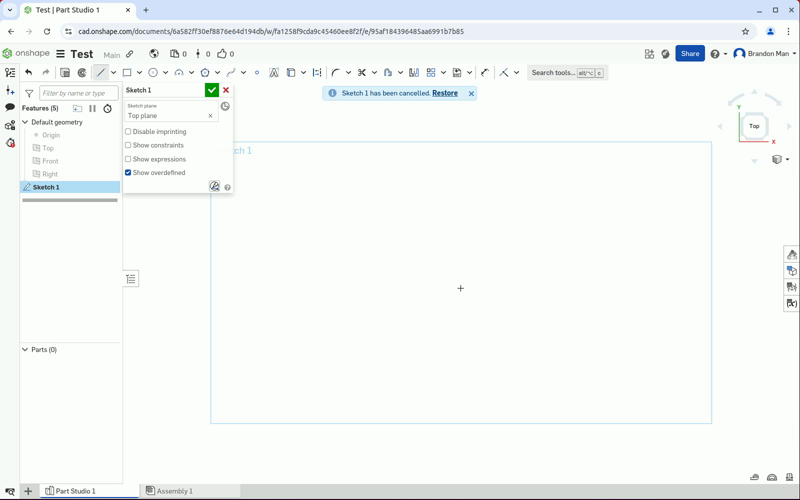
key_up(shift)
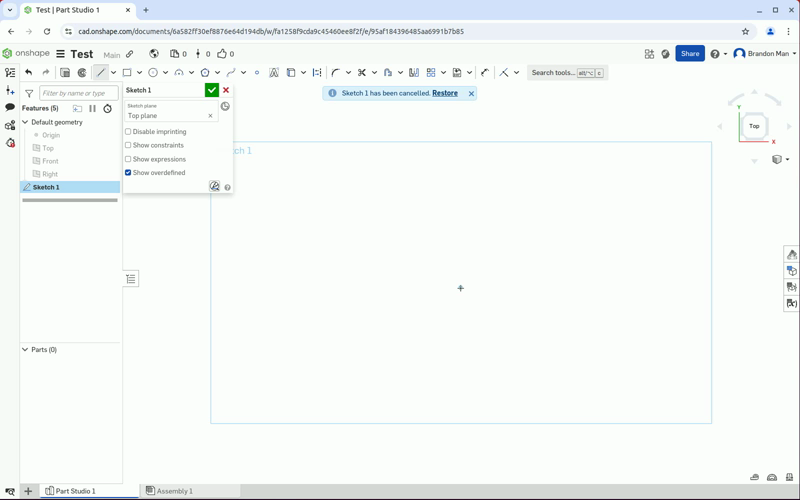
key_down(shift)
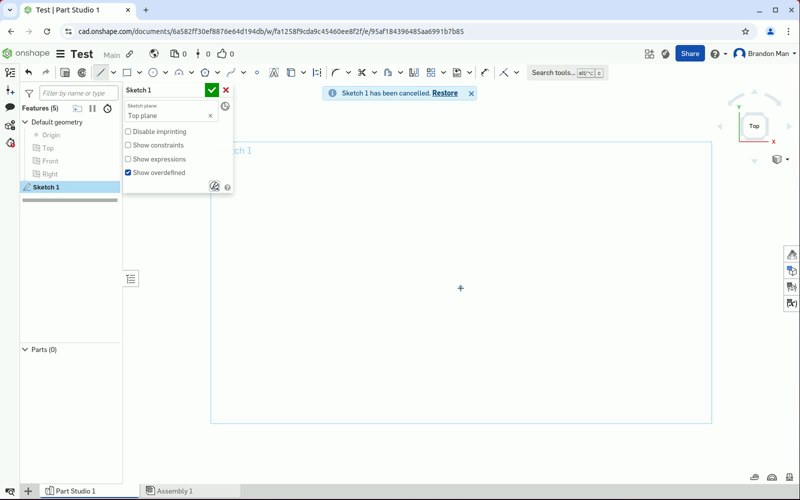
mouse_move(490, 287)
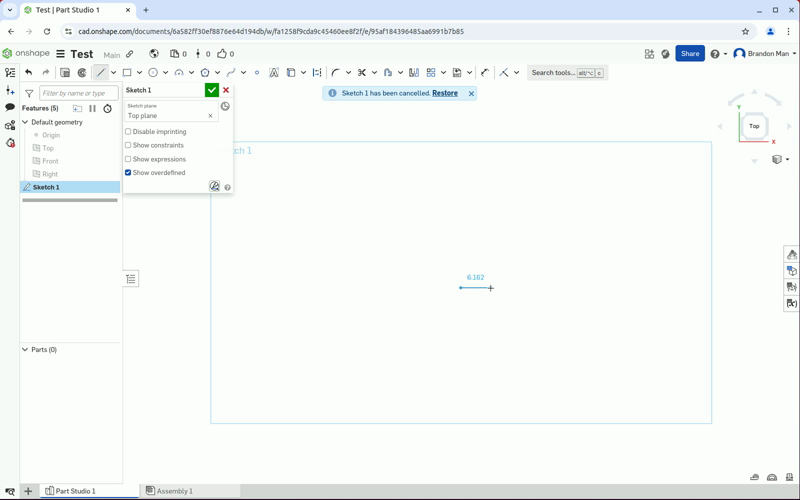
mouse_move(461, 287)
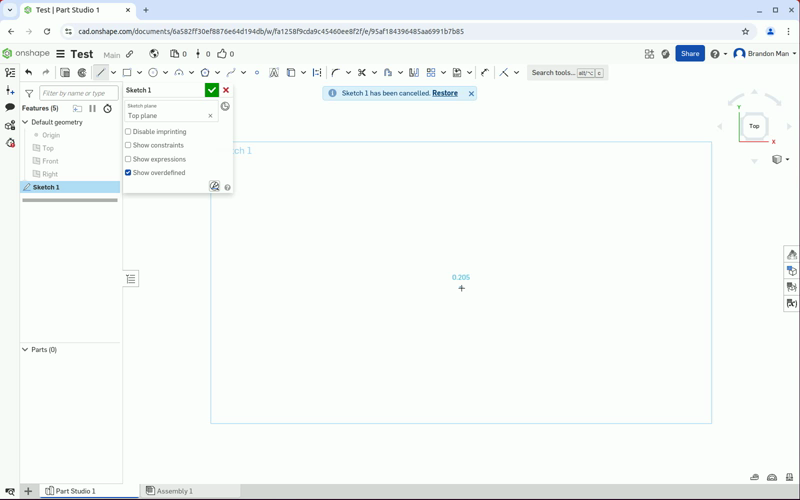
scroll(6)
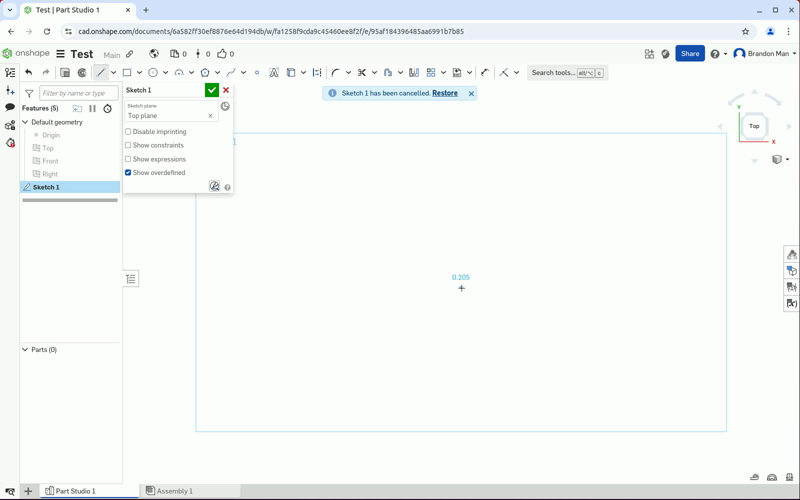
scroll(6)
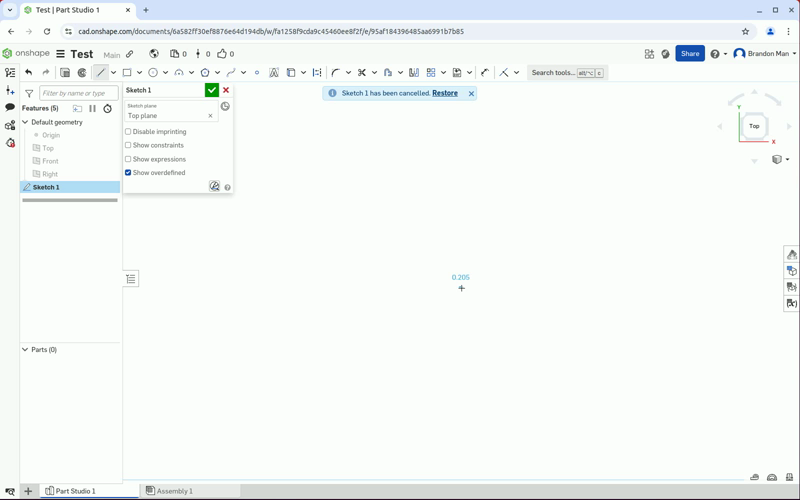
scroll(6)
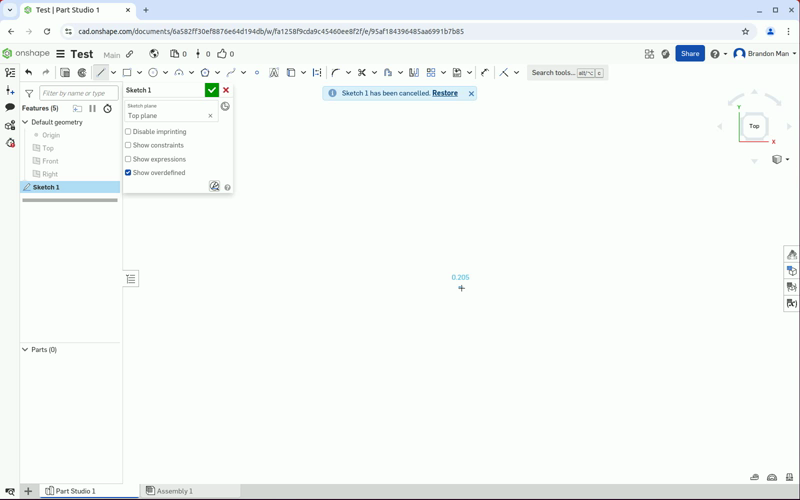
scroll(6)
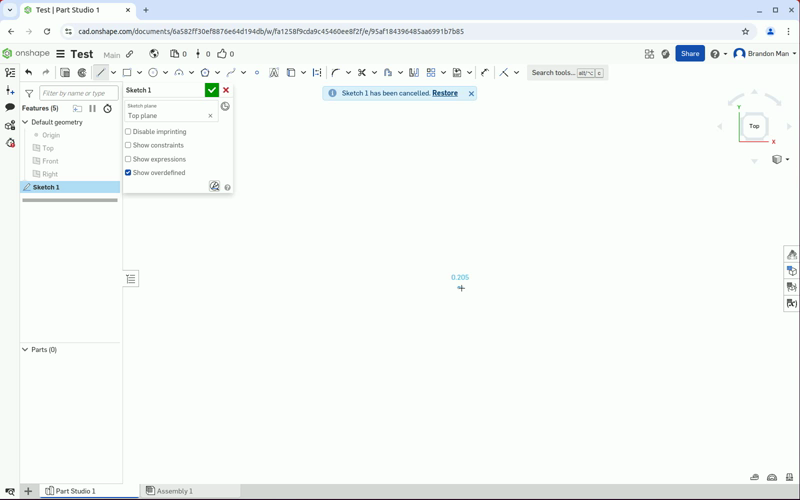
scroll(6)
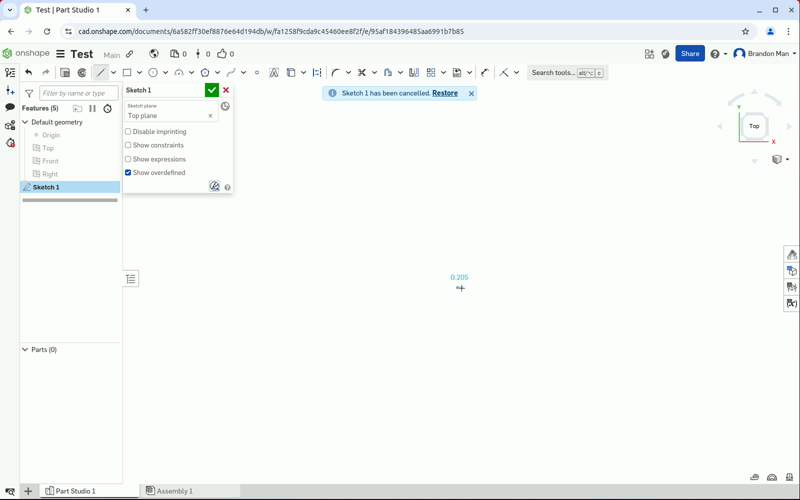
scroll(6)
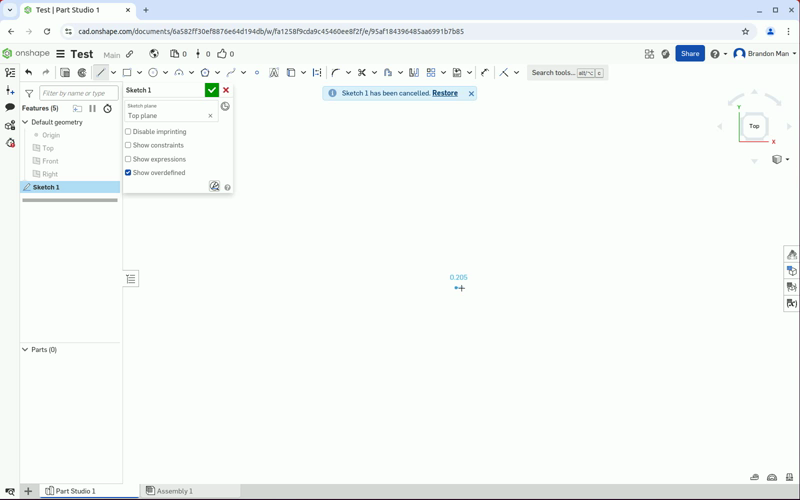
scroll(6)
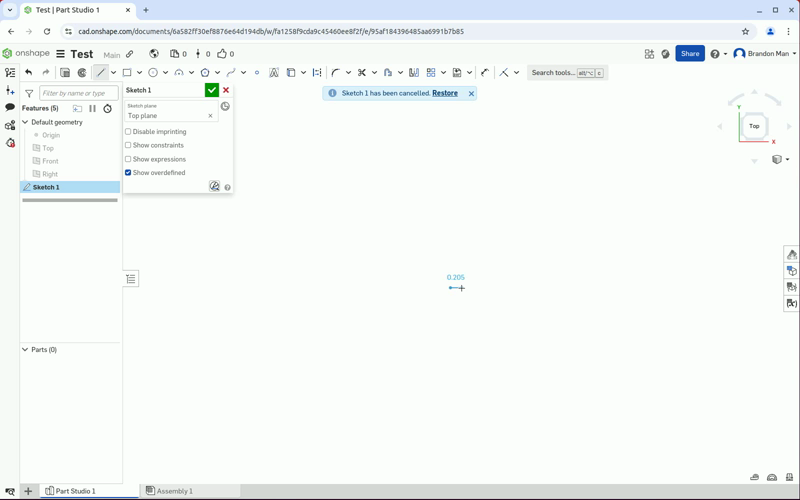
click(461, 287)
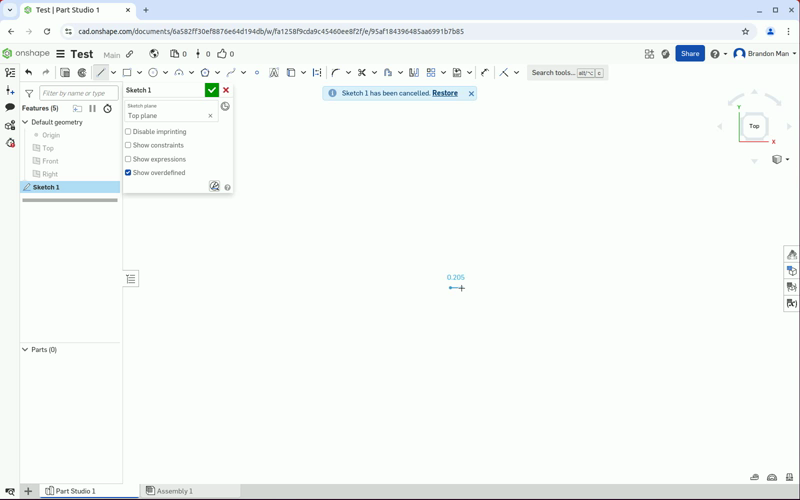
scroll(-6)
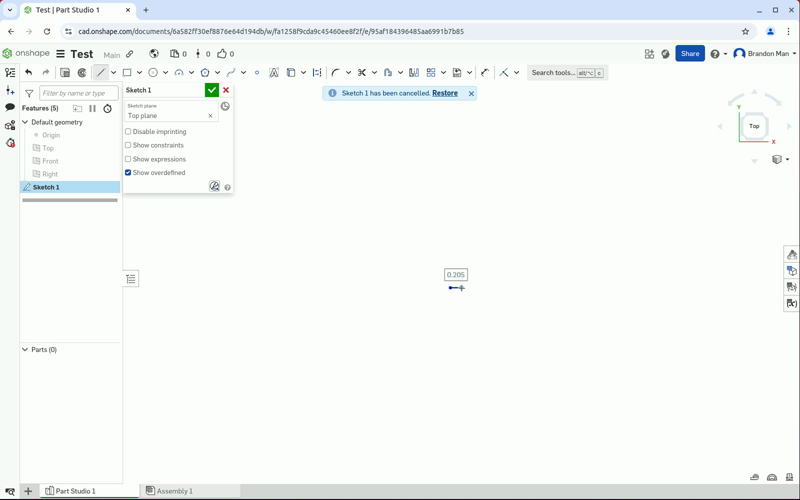
scroll(-6)
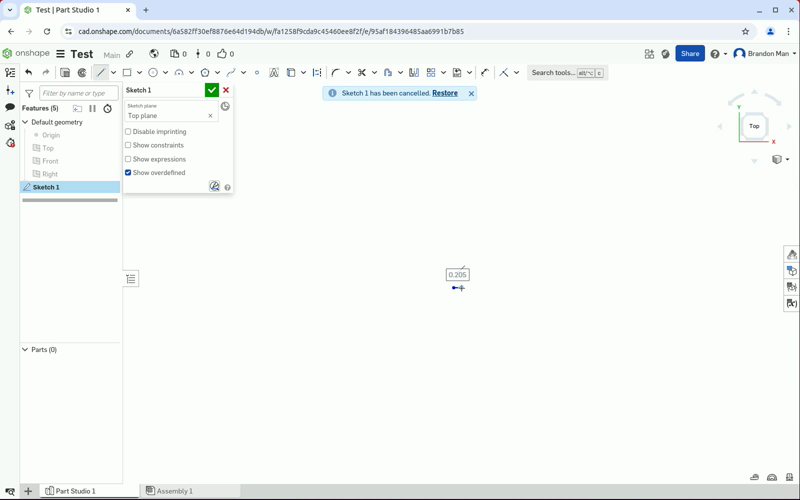
scroll(-6)
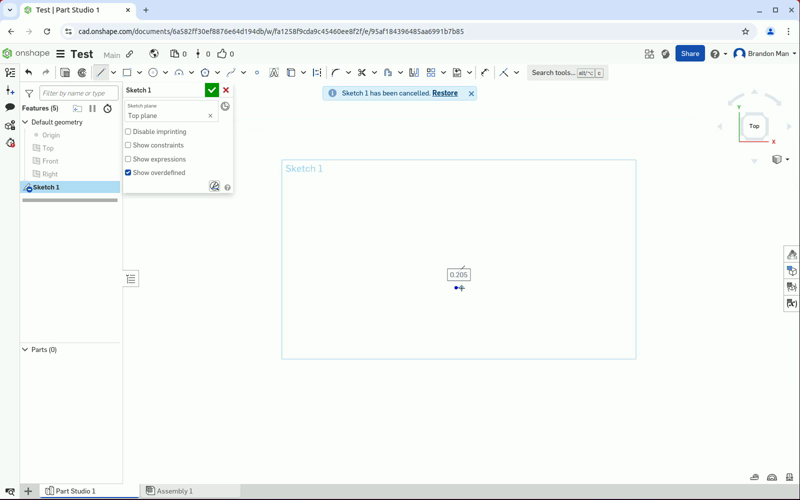
scroll(-6)
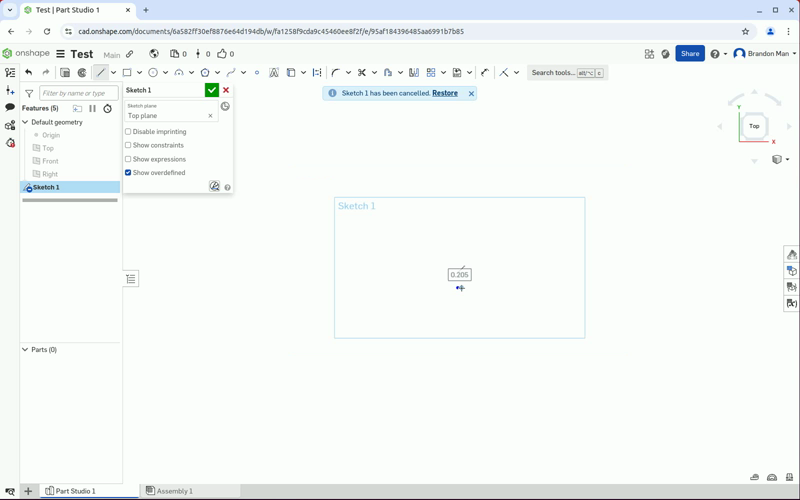
scroll(-6)
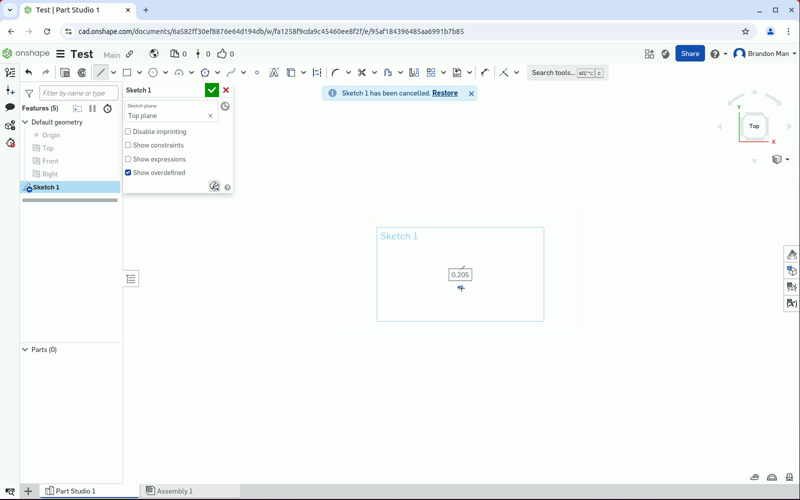
scroll(-6)
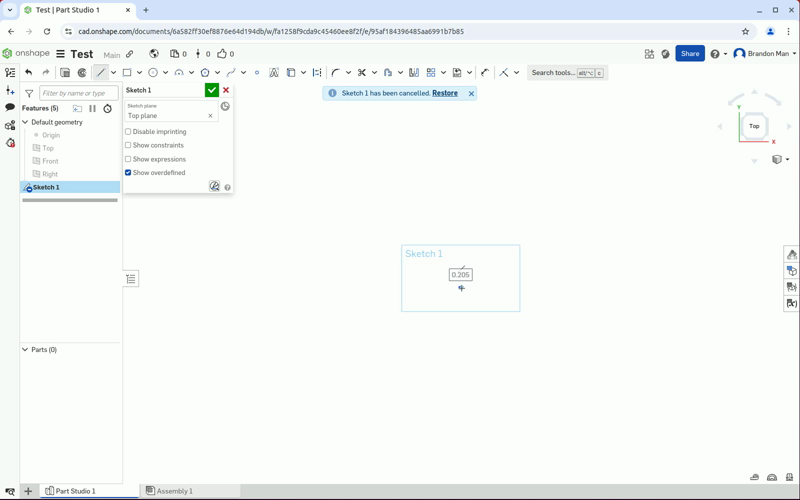
scroll(-6)
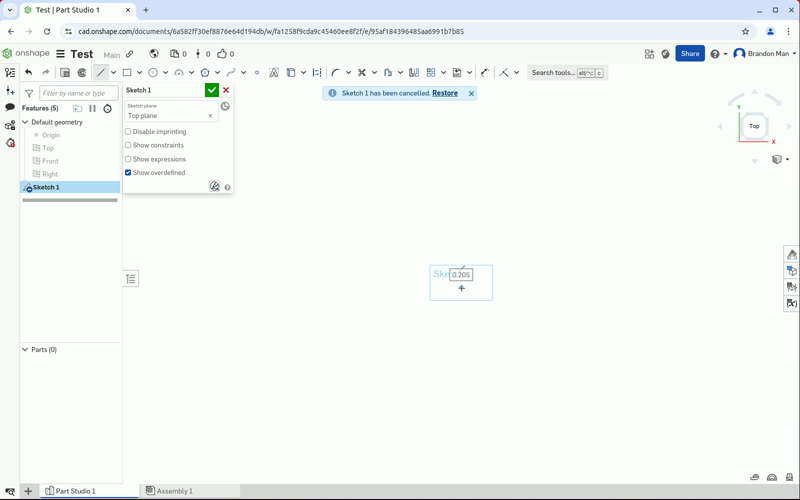
key_up(shift)
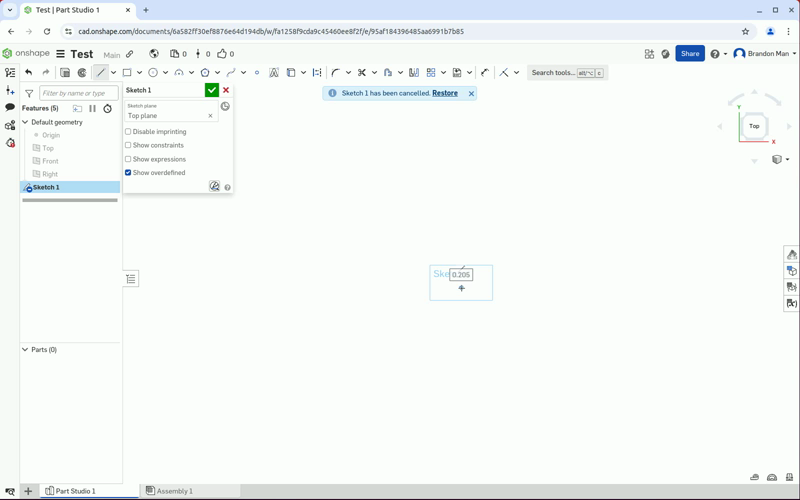
key_down(shift)
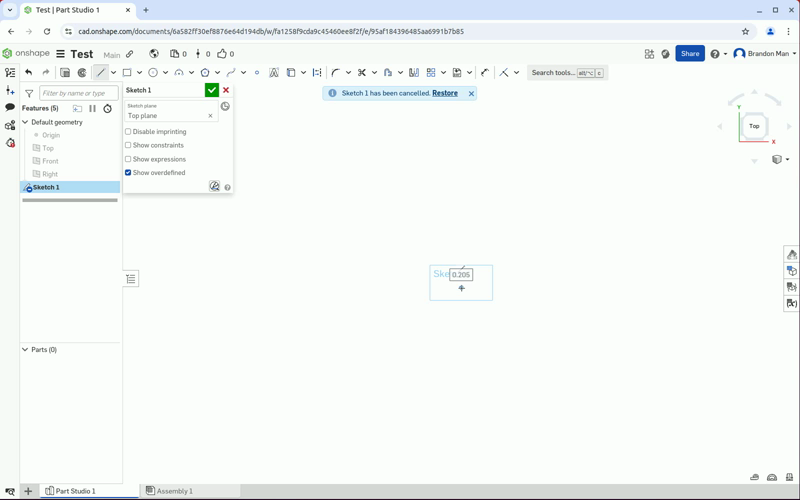
mouse_move(492, 287)
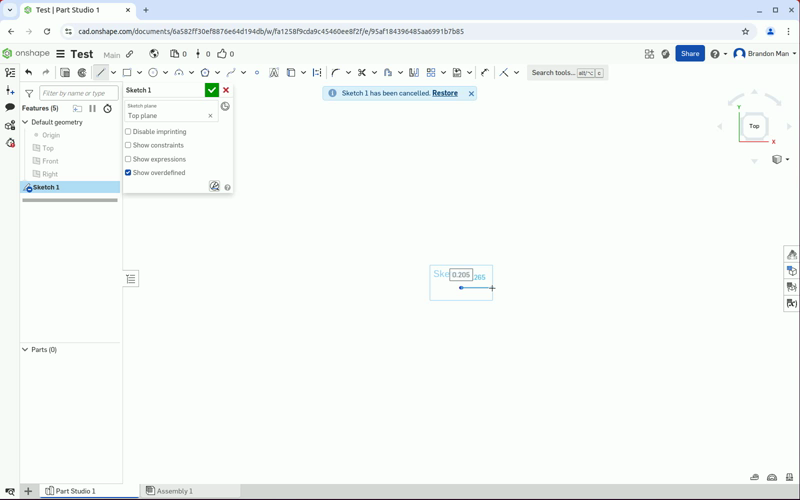
mouse_move(461, 286)
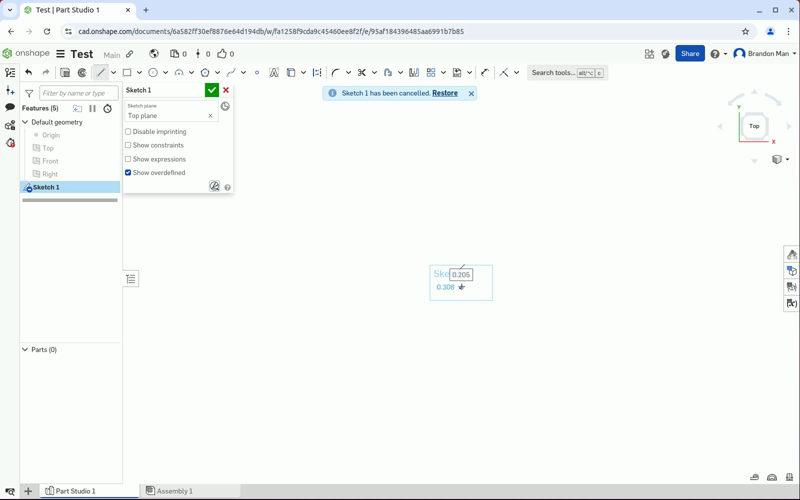
scroll(6)
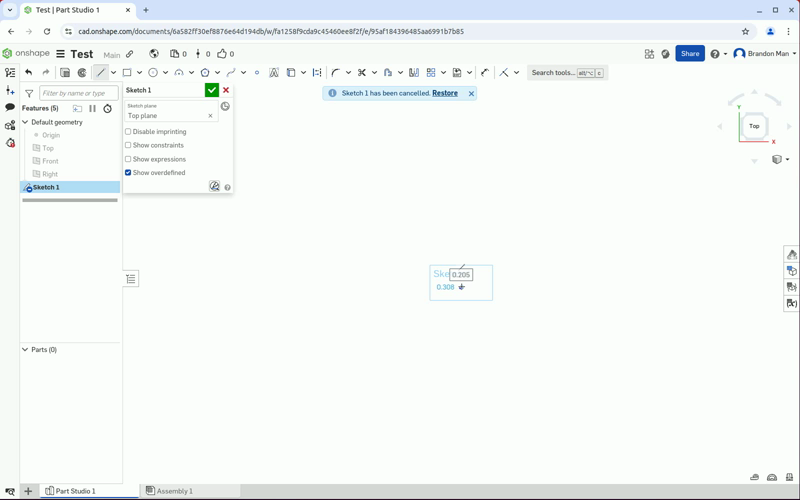
scroll(6)
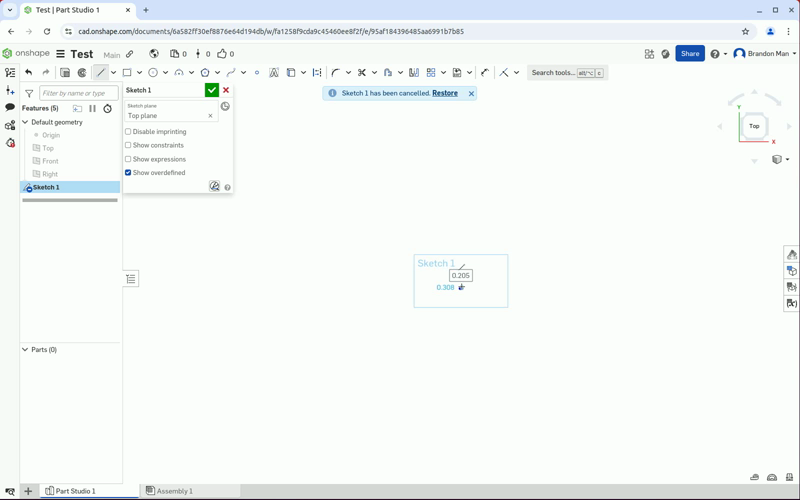
scroll(6)
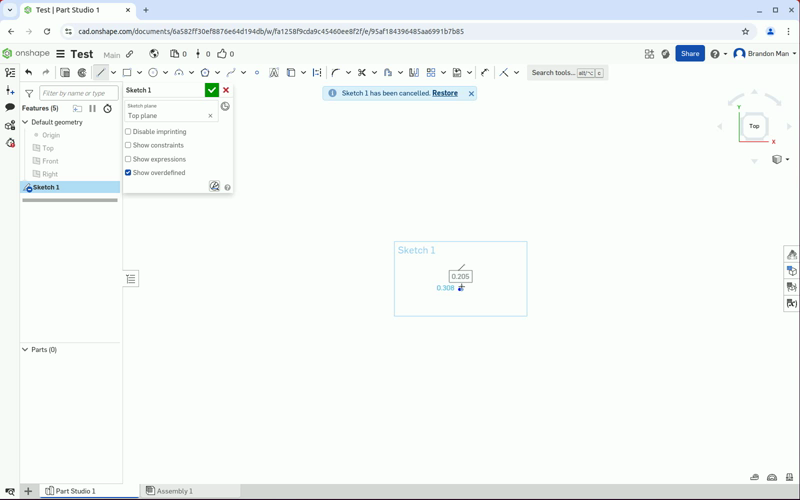
scroll(6)
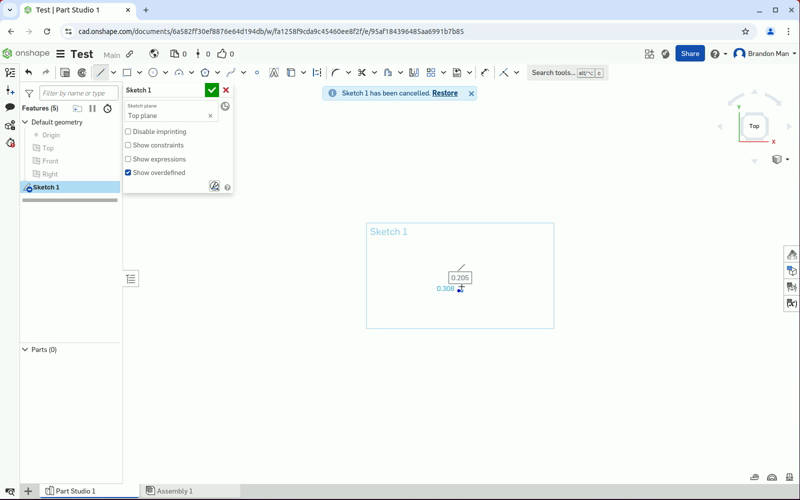
scroll(6)
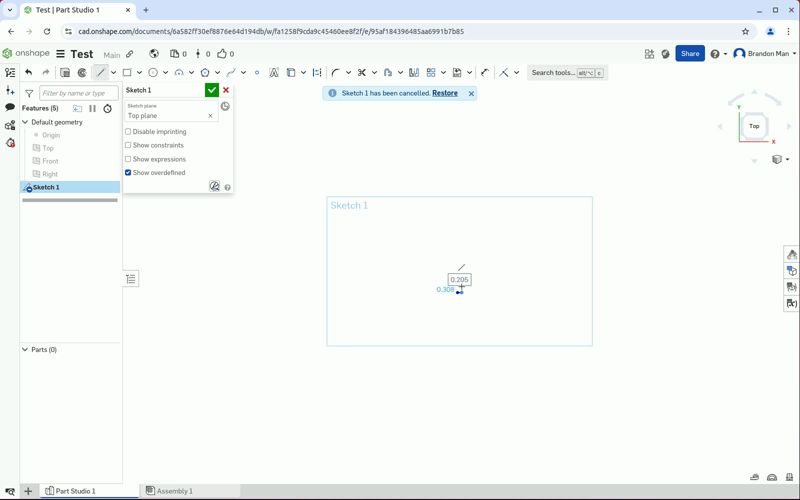
scroll(6)
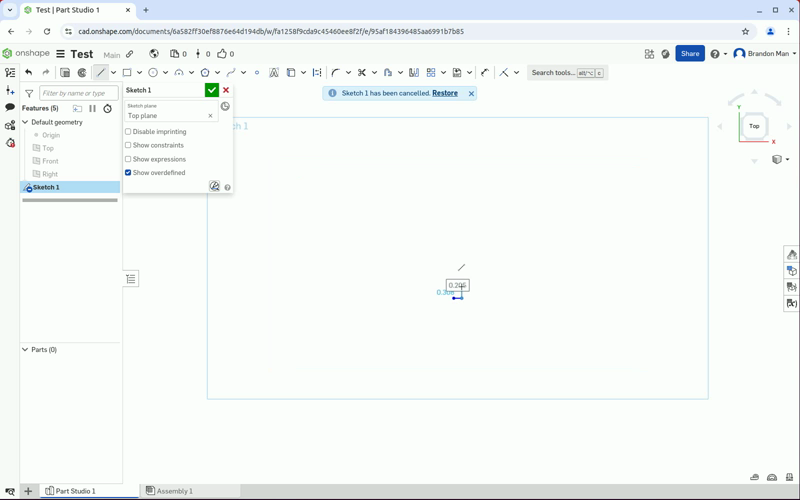
scroll(6)
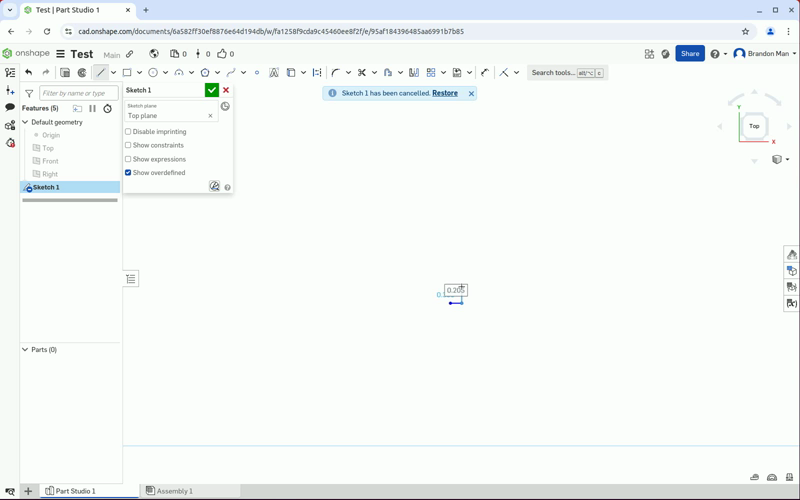
click(461, 286)
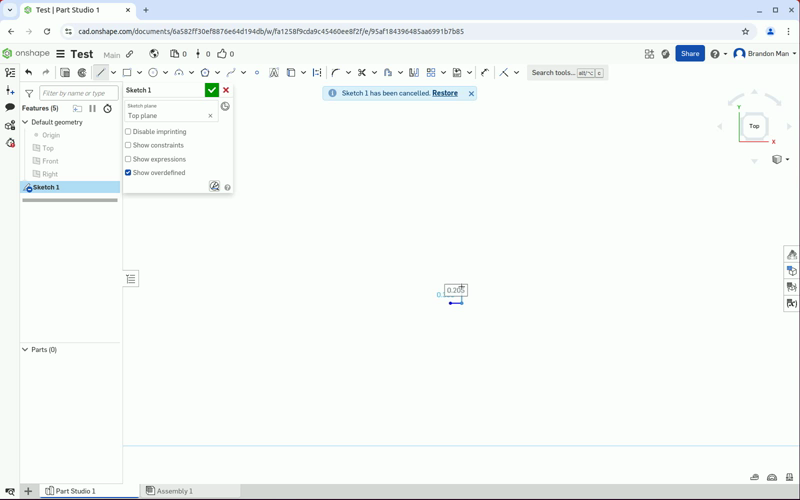
scroll(-6)
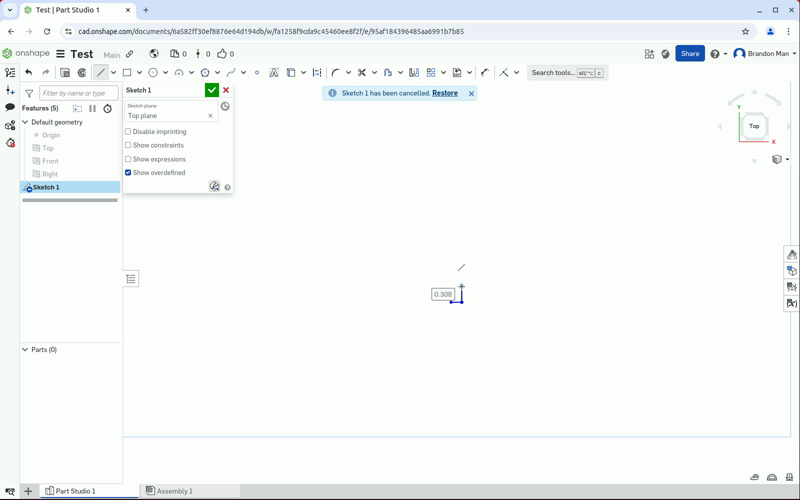
scroll(-6)
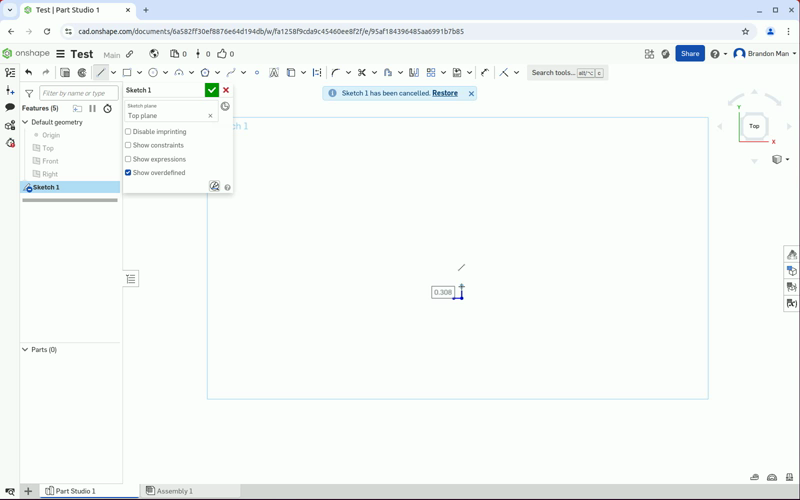
scroll(-6)
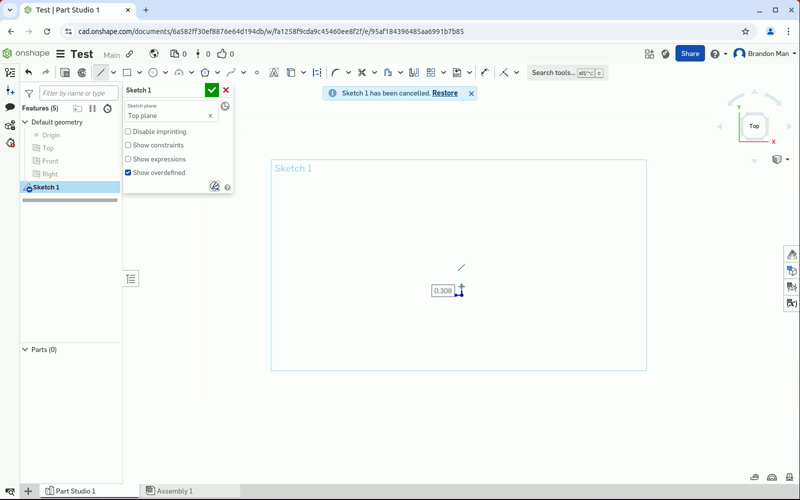
scroll(-6)
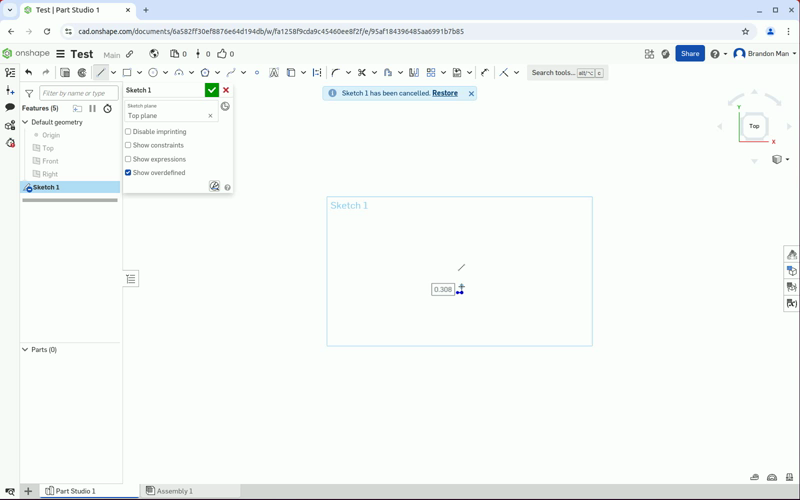
scroll(-6)
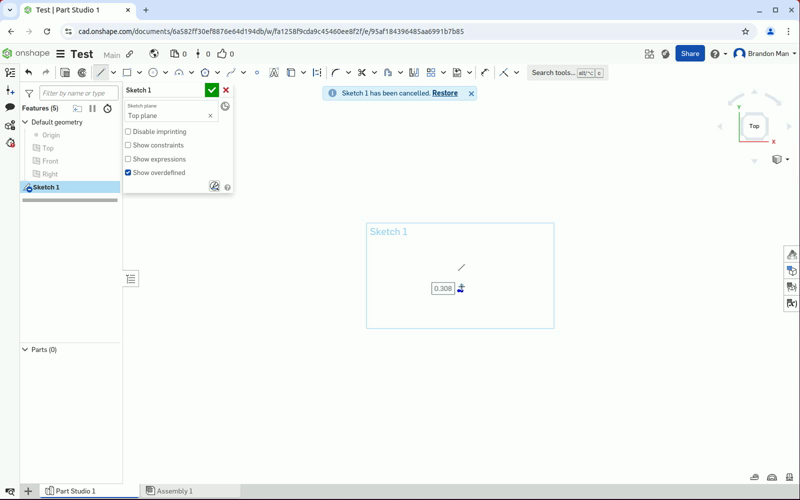
scroll(-6)
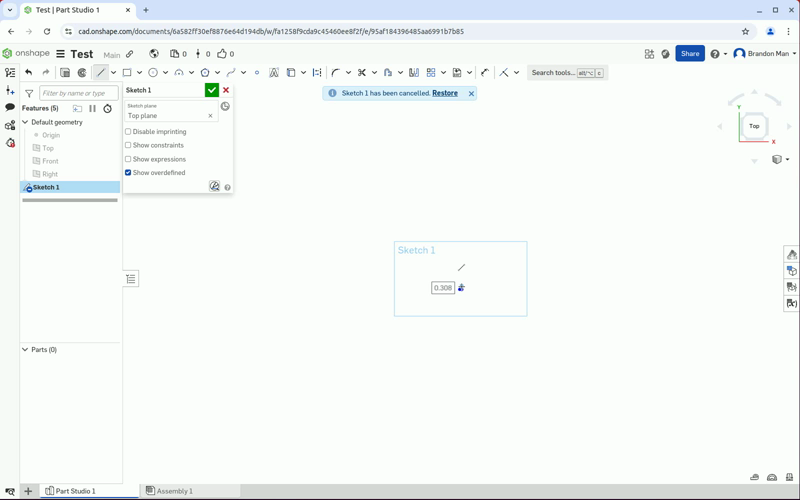
scroll(-6)
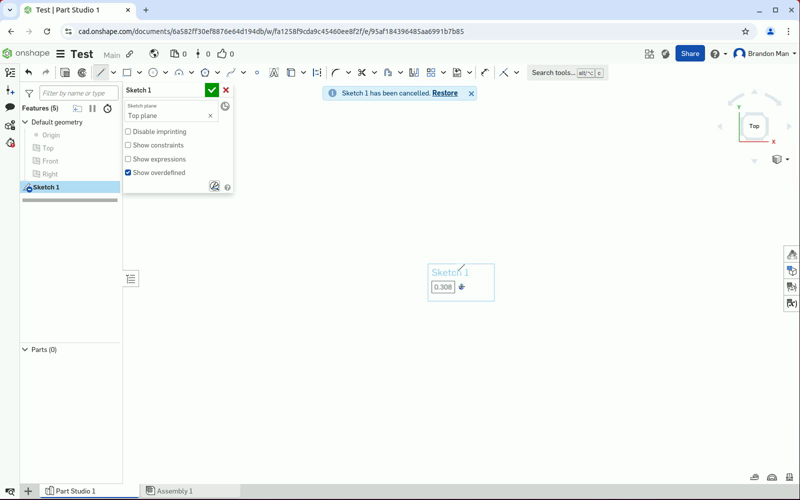
key_up(shift)
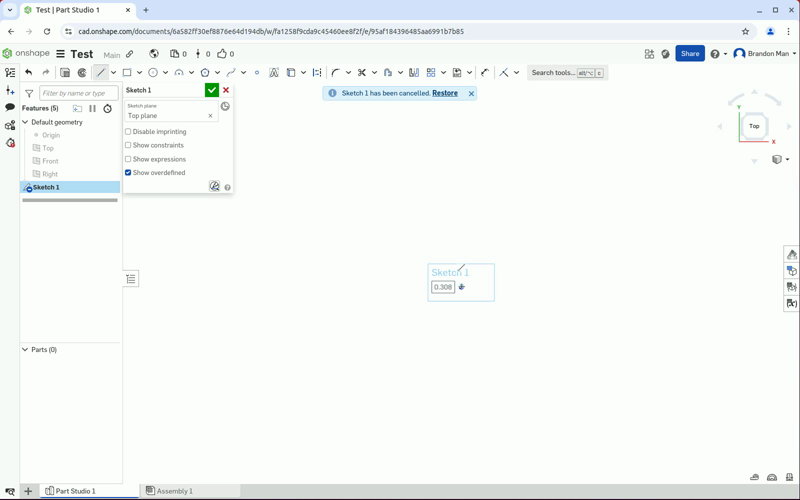
key_down(shift)
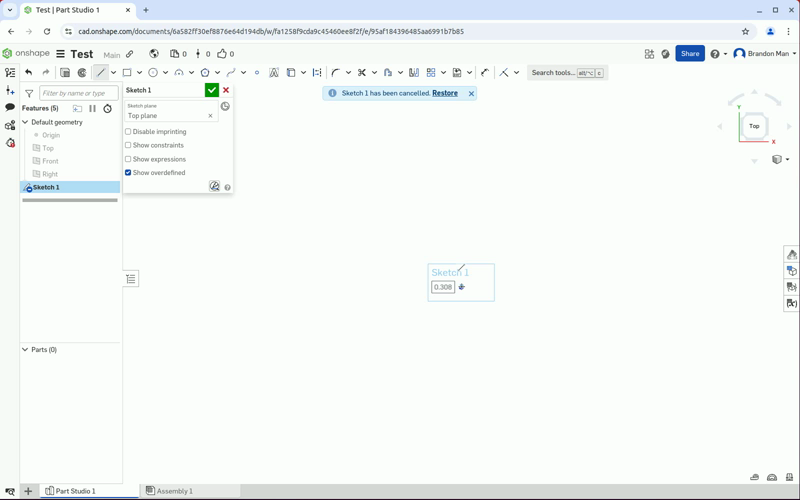
mouse_move(492, 286)
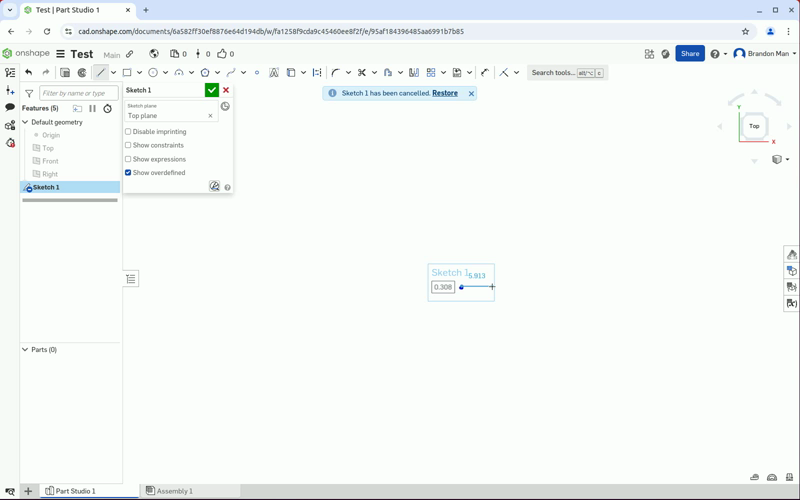
mouse_move(461, 282)
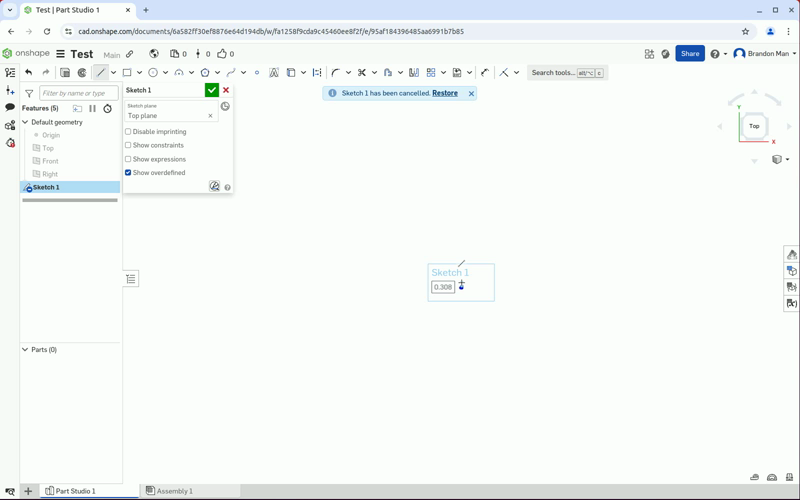
scroll(6)
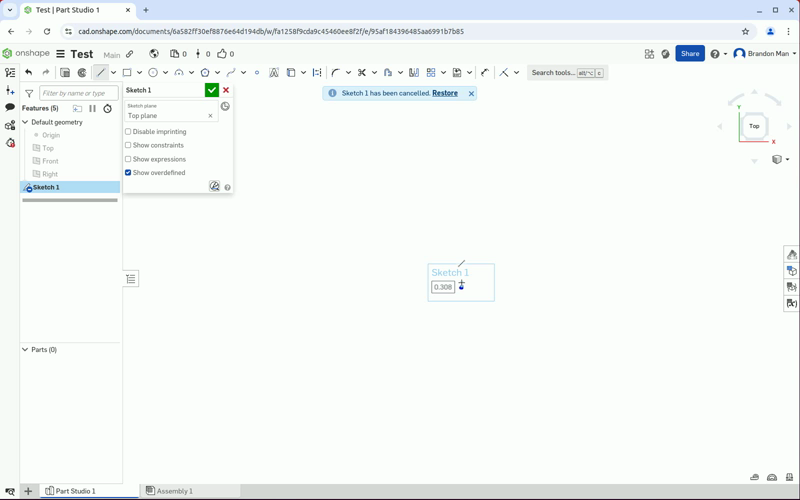
scroll(6)
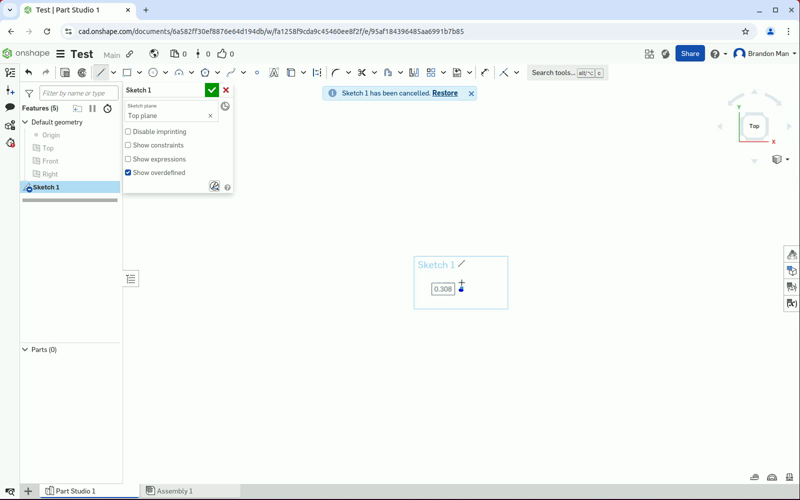
scroll(6)
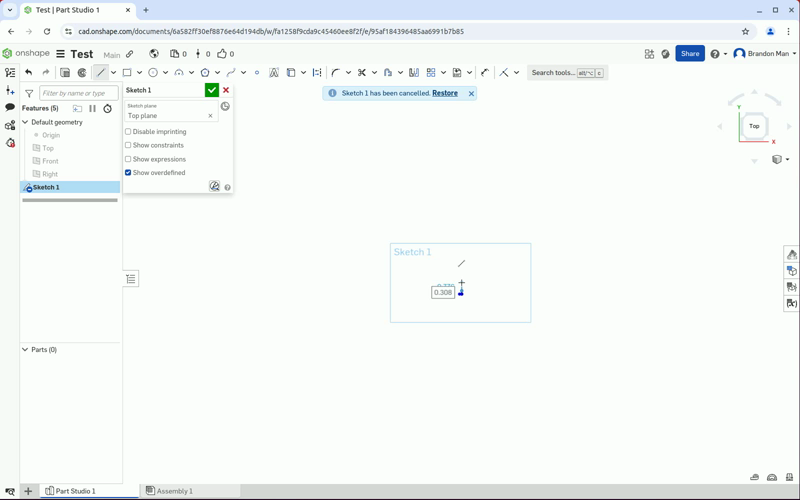
scroll(6)
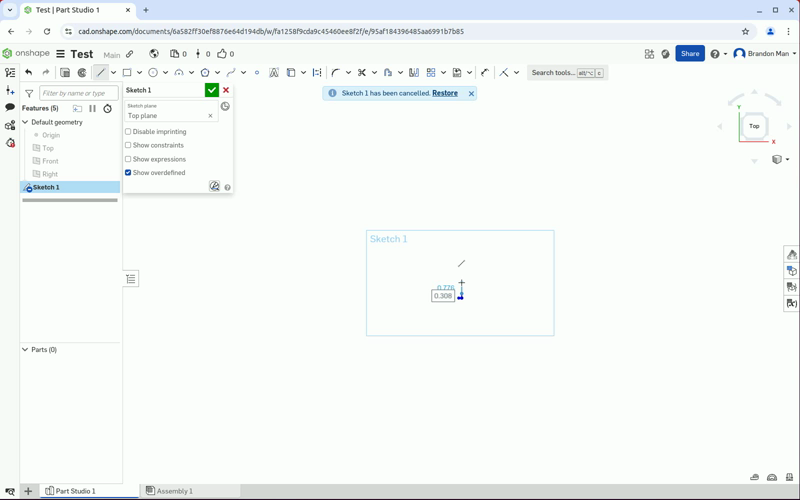
scroll(6)
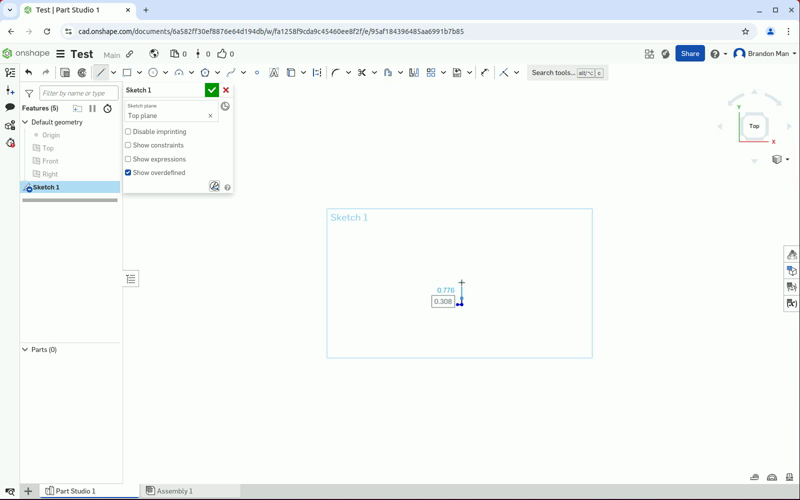
scroll(6)
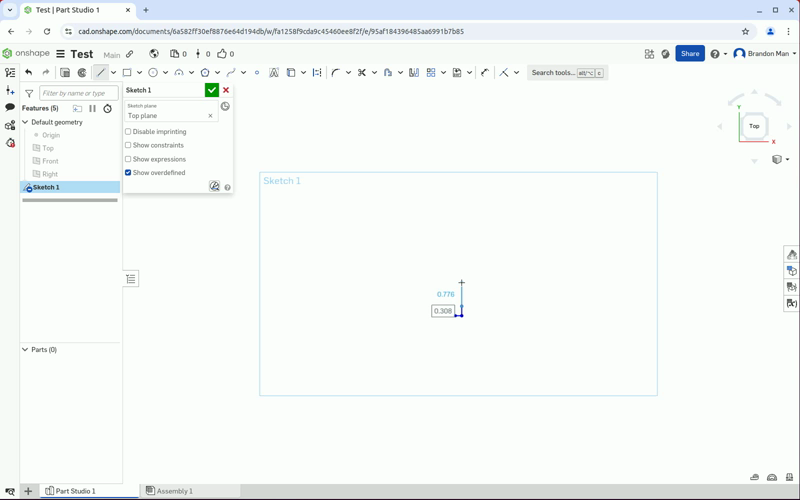
scroll(6)
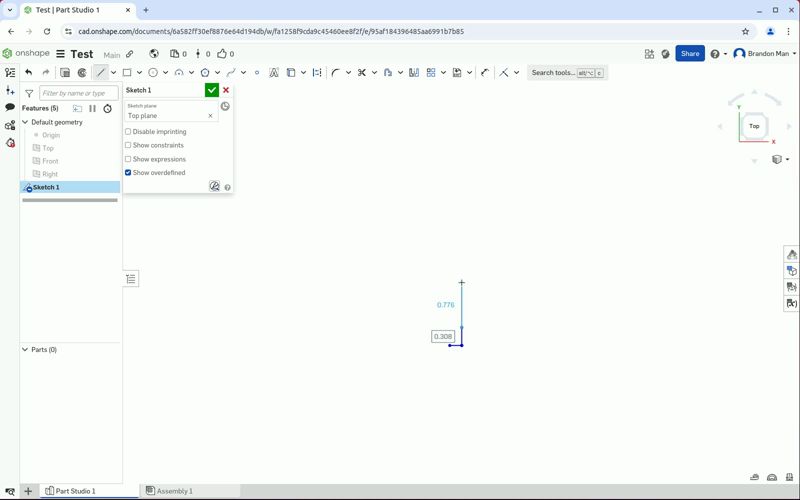
click(461, 282)
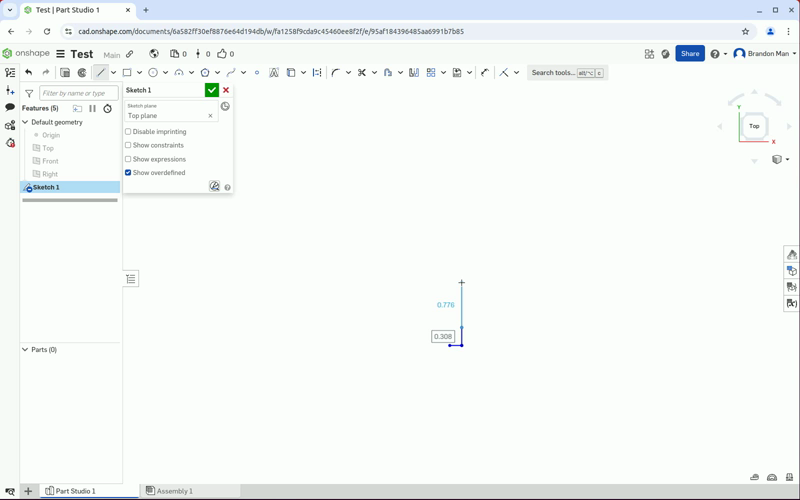
scroll(-6)
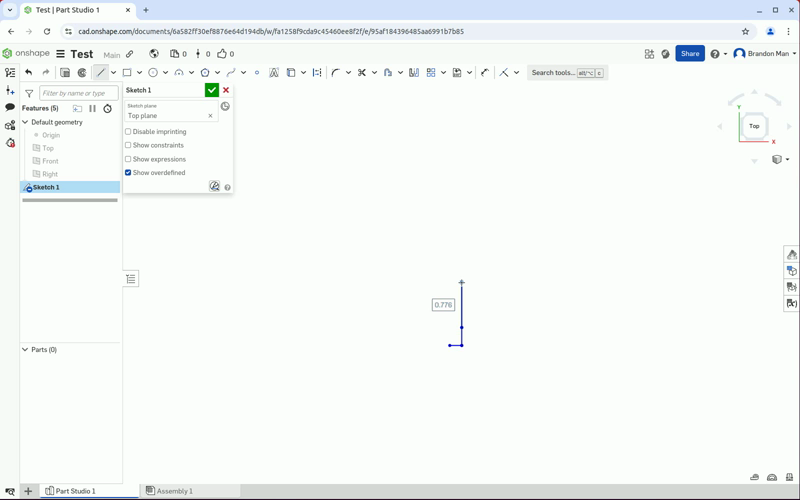
scroll(-6)
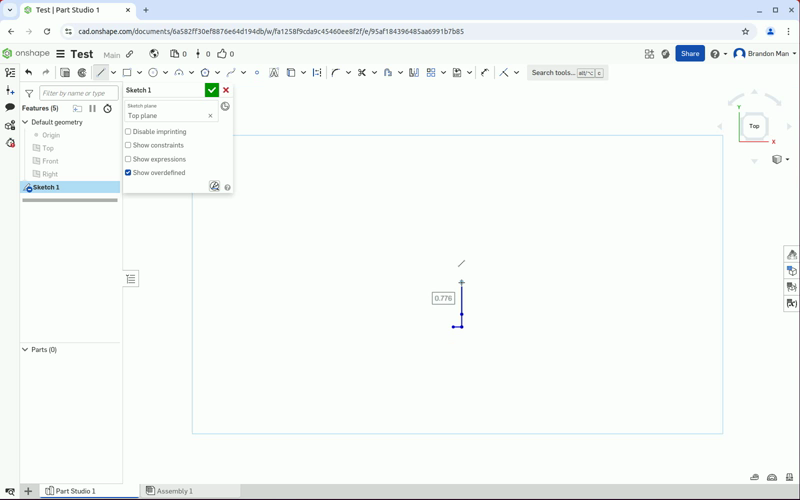
scroll(-6)
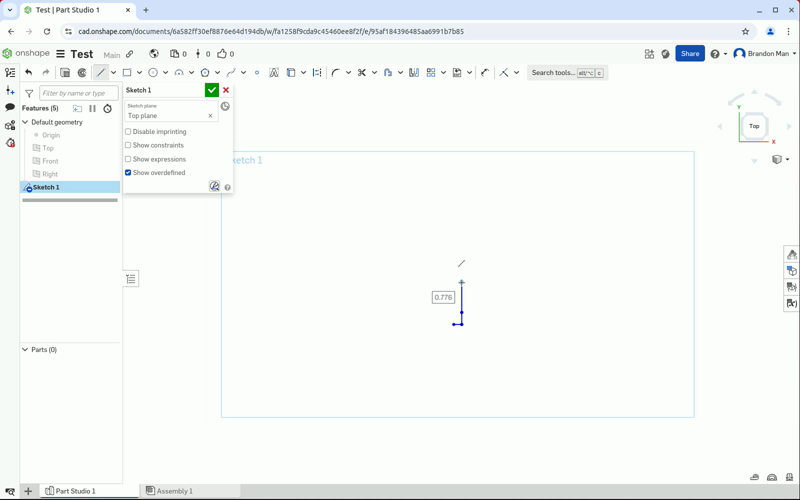
scroll(-6)
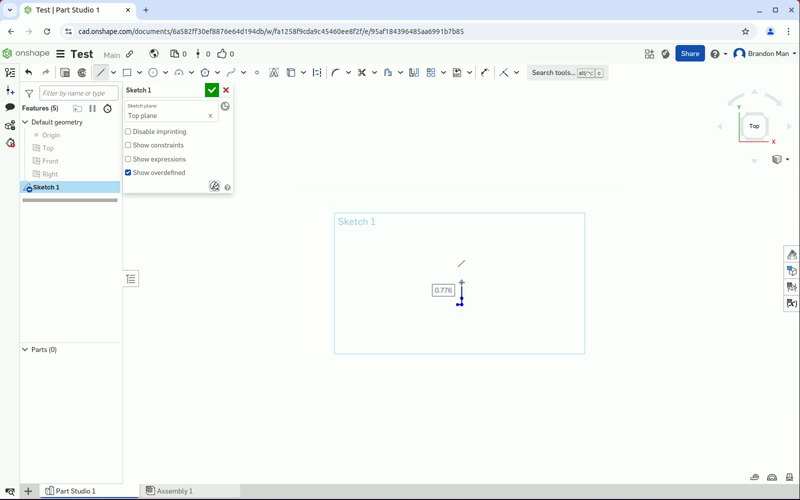
scroll(-6)
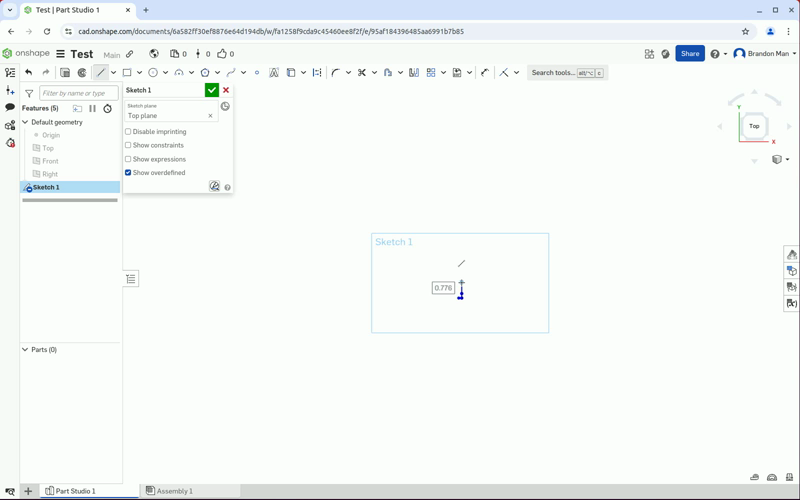
scroll(-6)
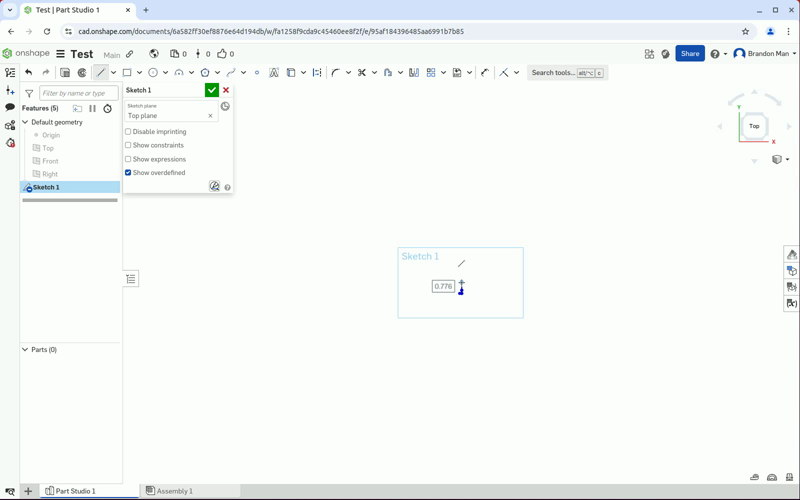
scroll(-6)
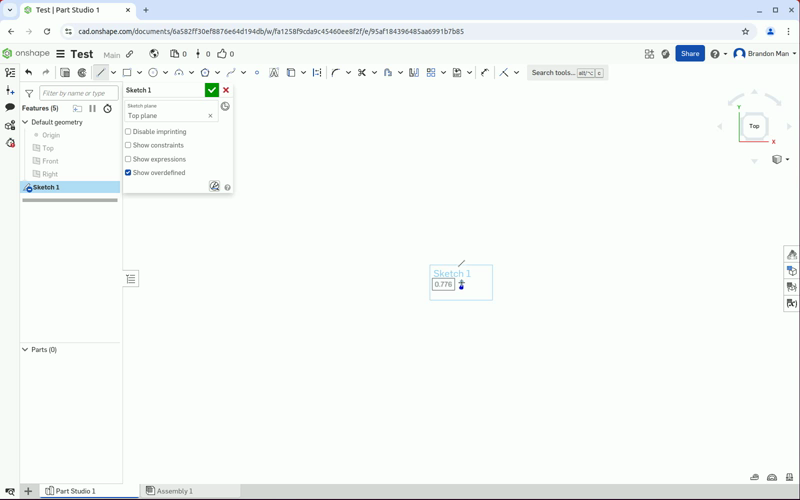
key_up(shift)
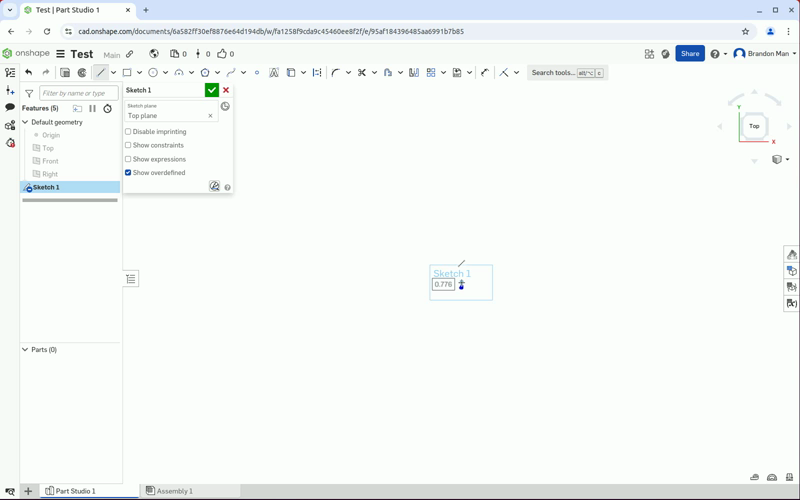
key_down(shift)
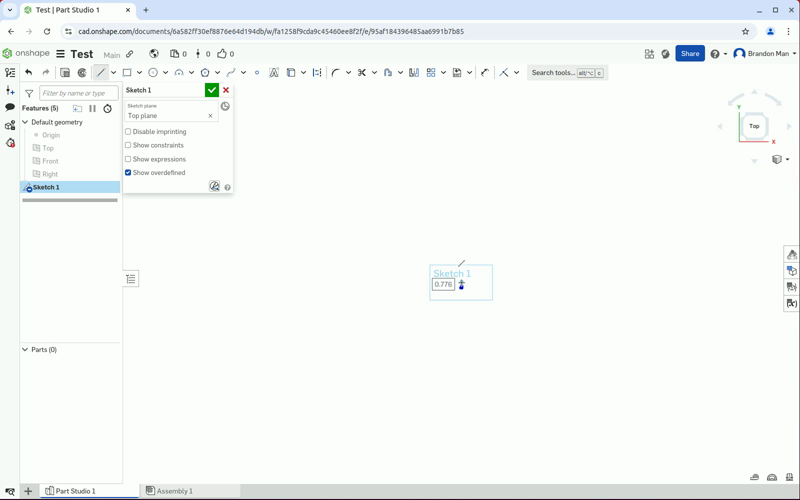
mouse_move(492, 282)
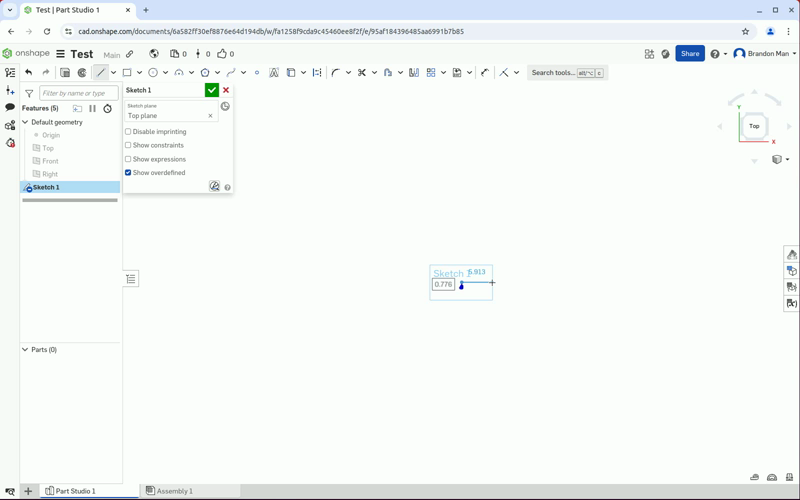
mouse_move(461, 277)
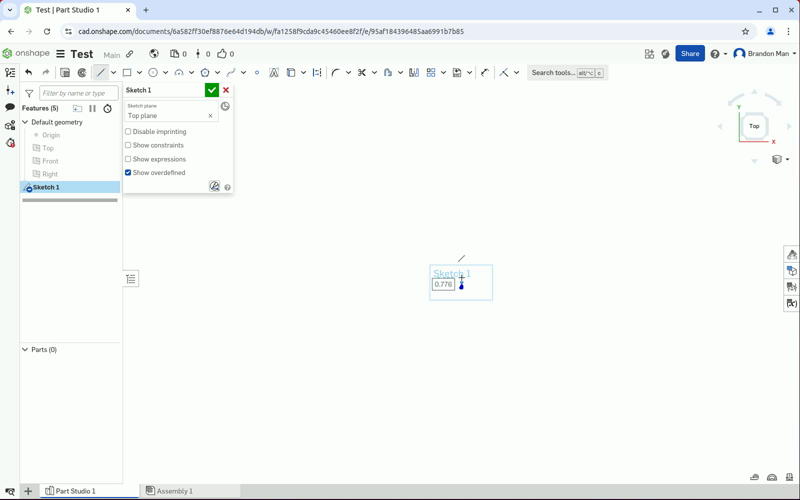
scroll(6)
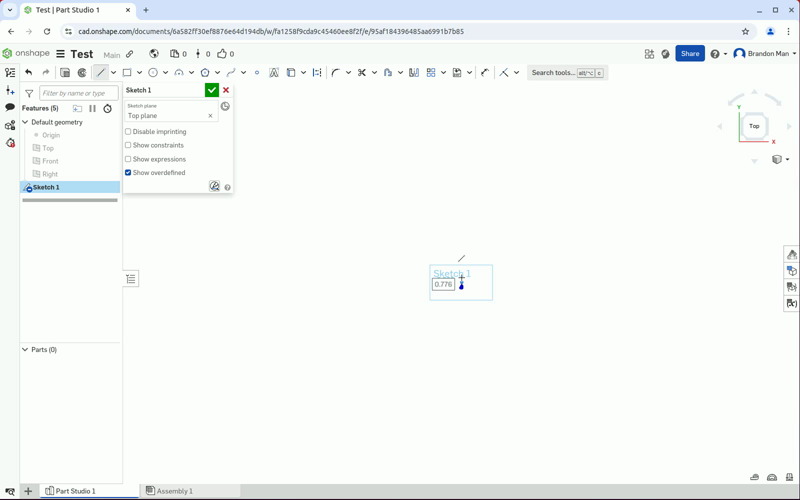
scroll(6)
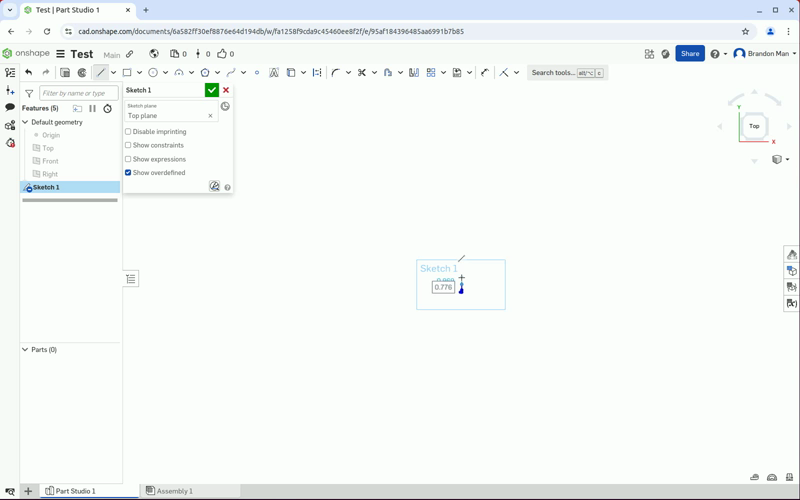
scroll(6)
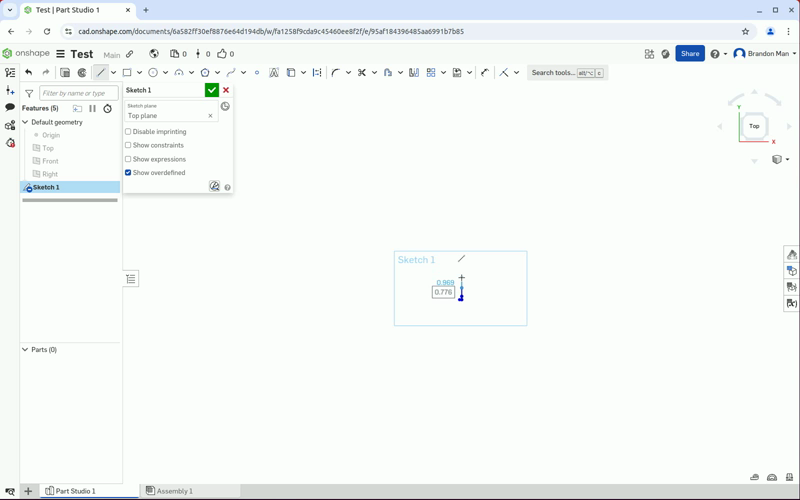
scroll(6)
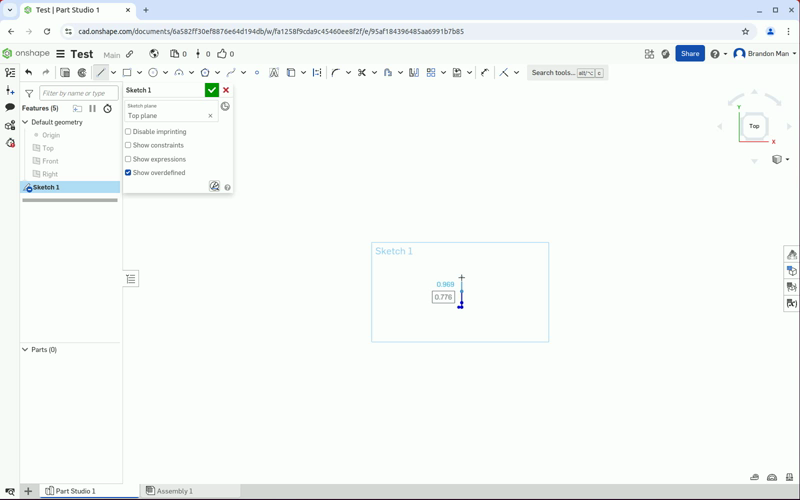
scroll(6)
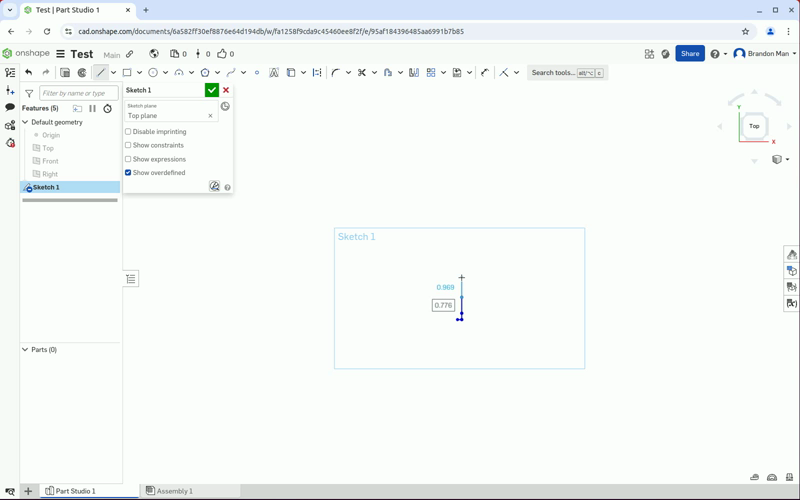
scroll(6)
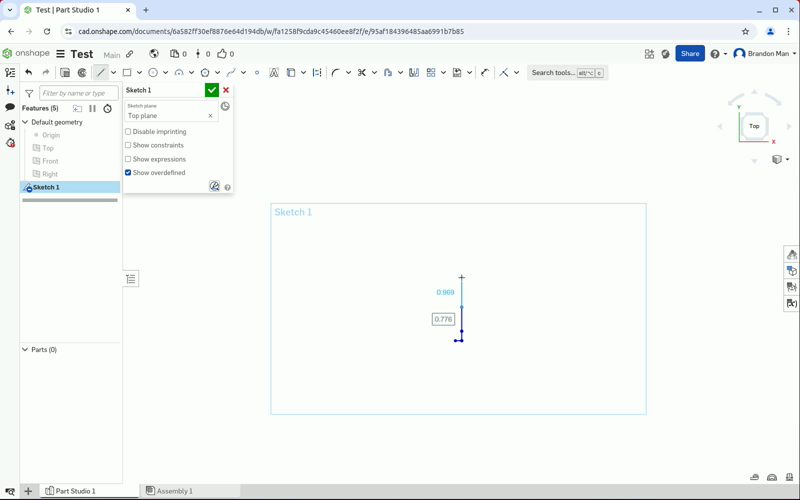
scroll(6)
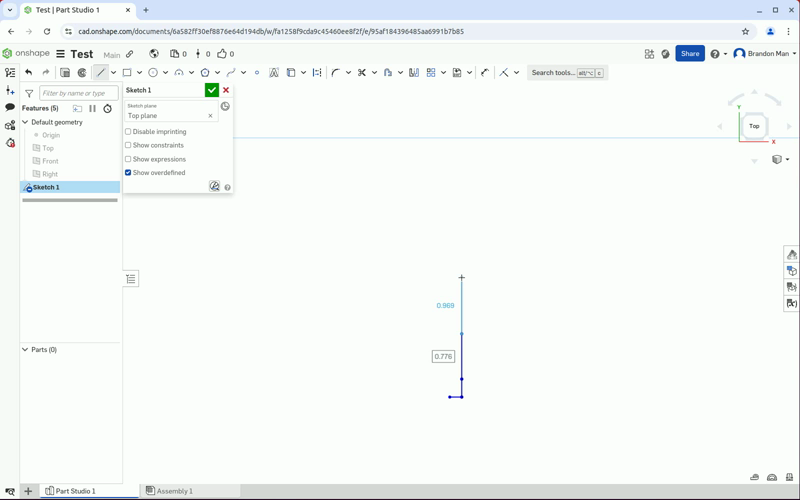
click(461, 277)
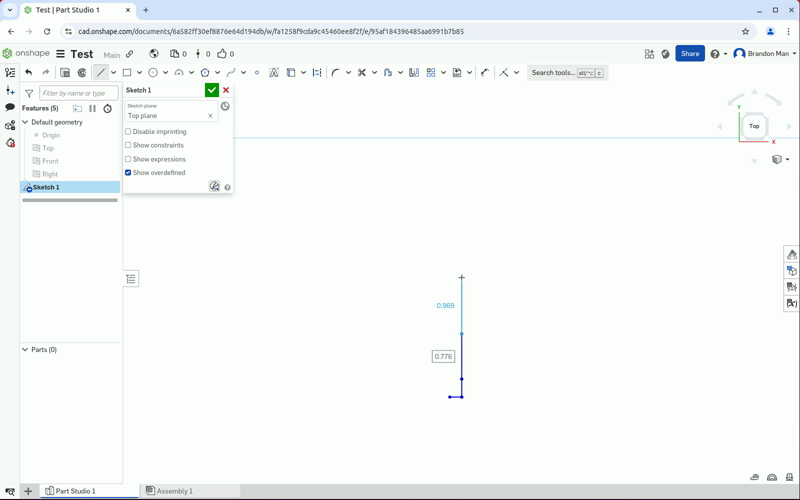
scroll(-6)
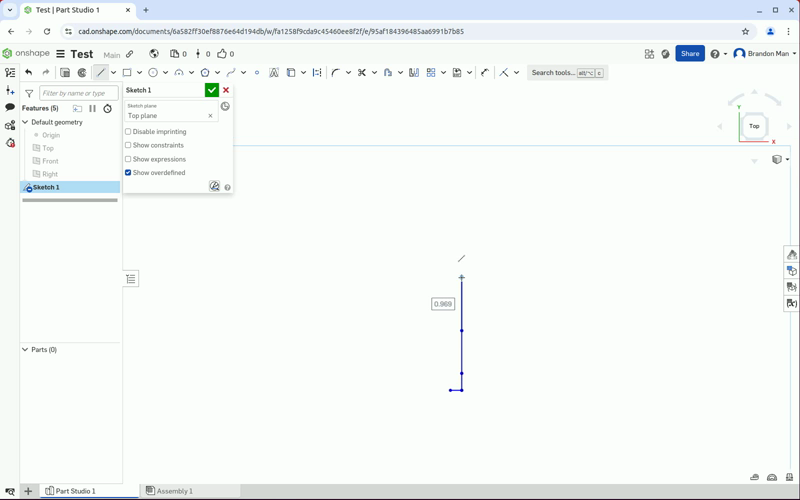
scroll(-6)
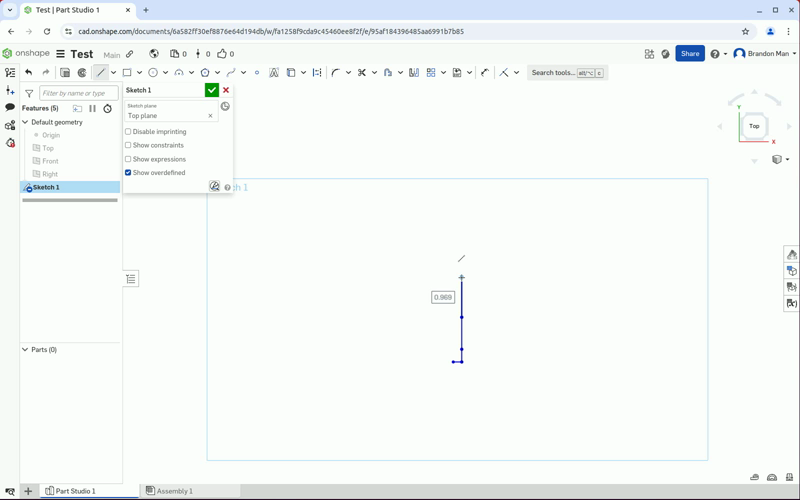
scroll(-6)
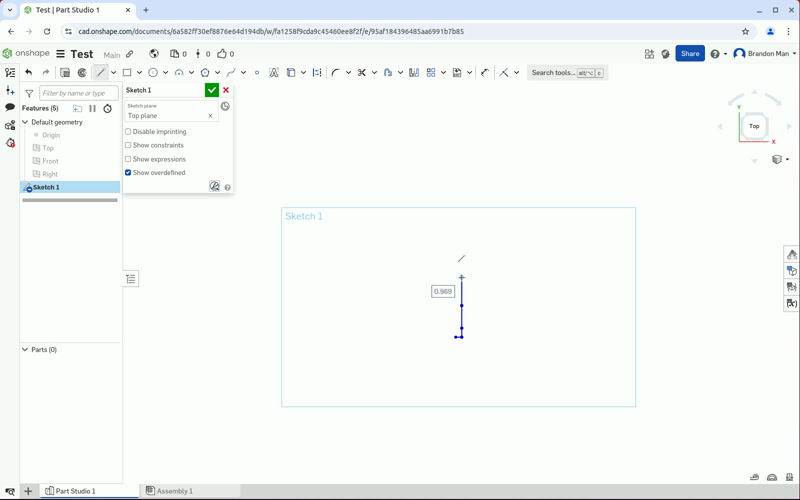
scroll(-6)
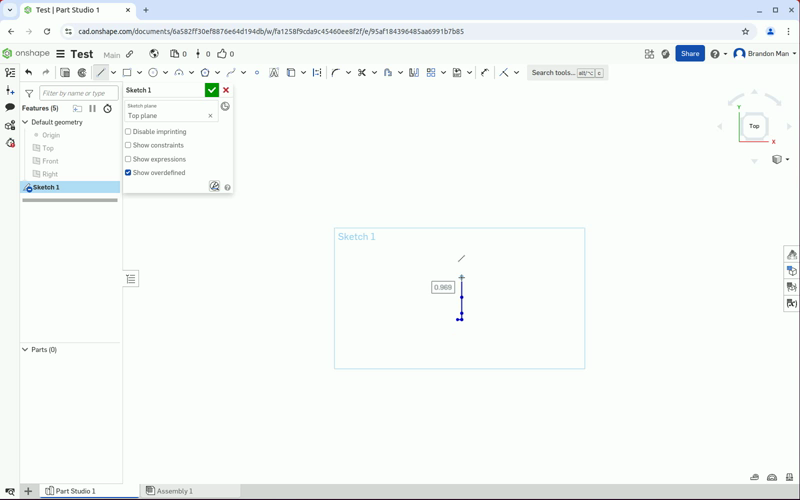
scroll(-6)
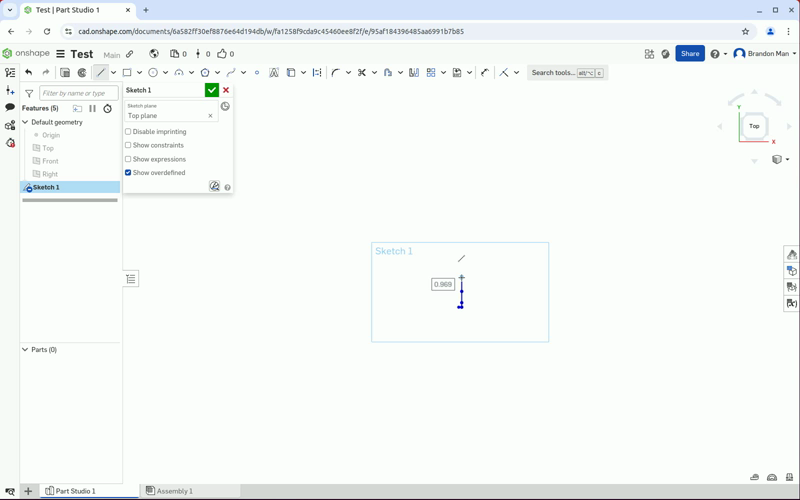
scroll(-6)
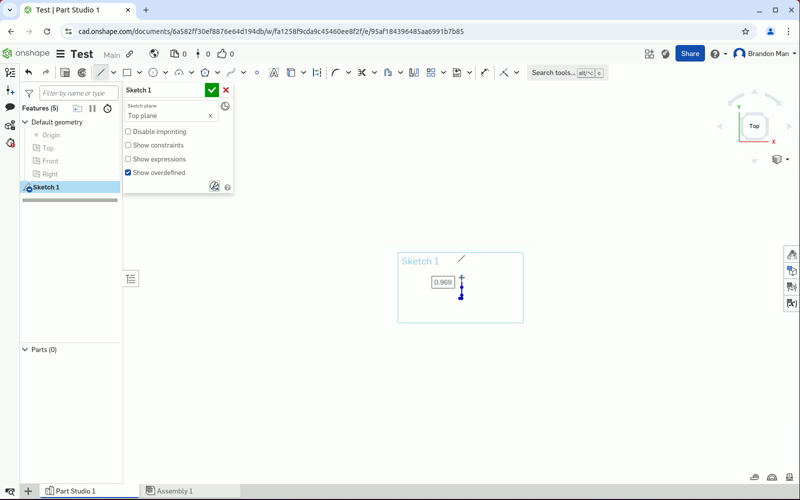
scroll(-6)
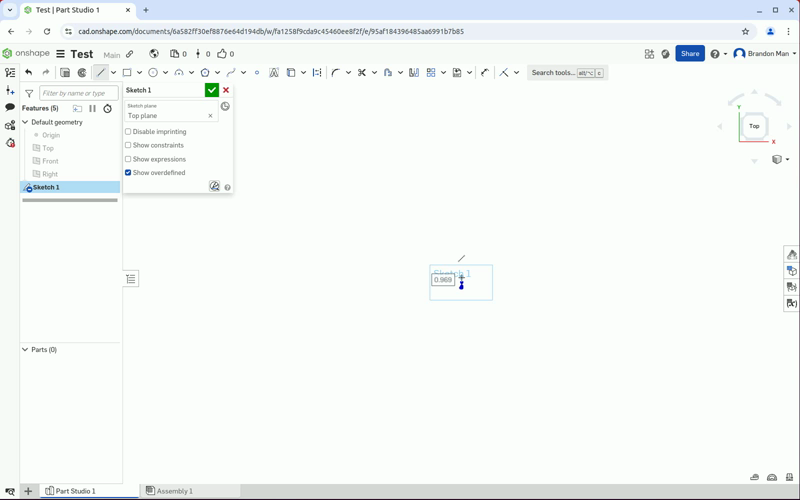
key_up(shift)
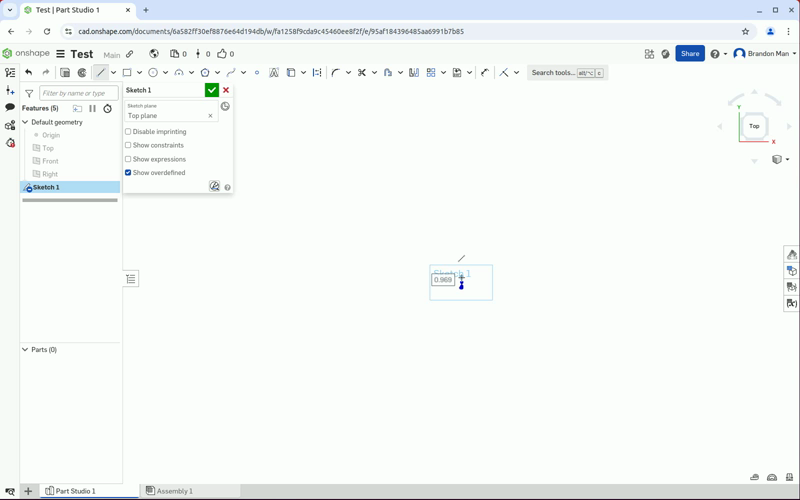
key_down(shift)
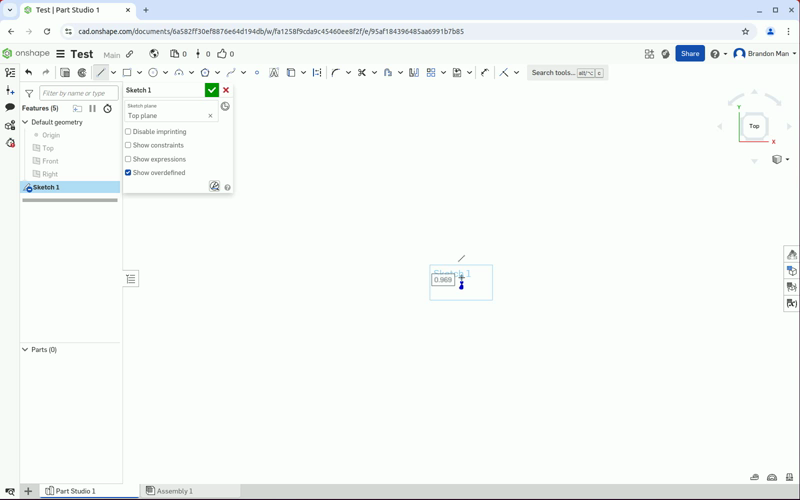
mouse_move(492, 277)
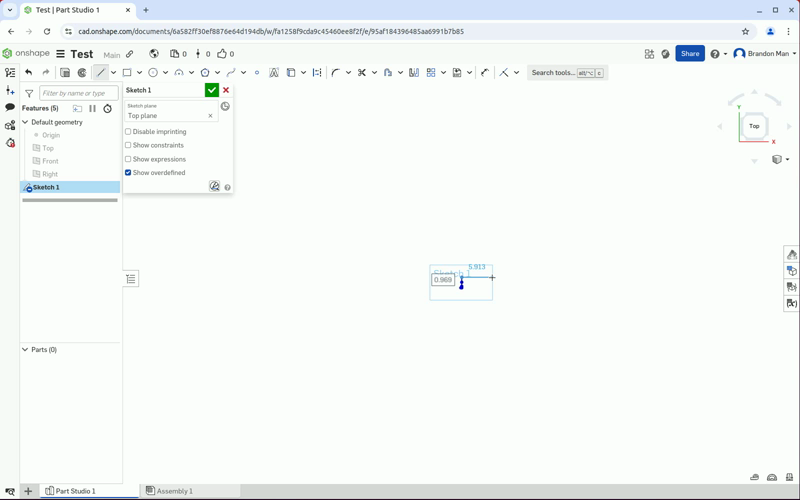
mouse_move(460, 277)
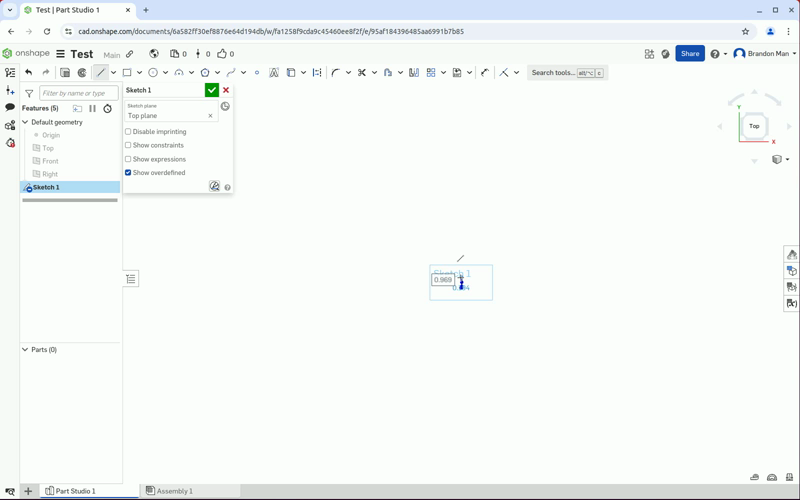
scroll(6)
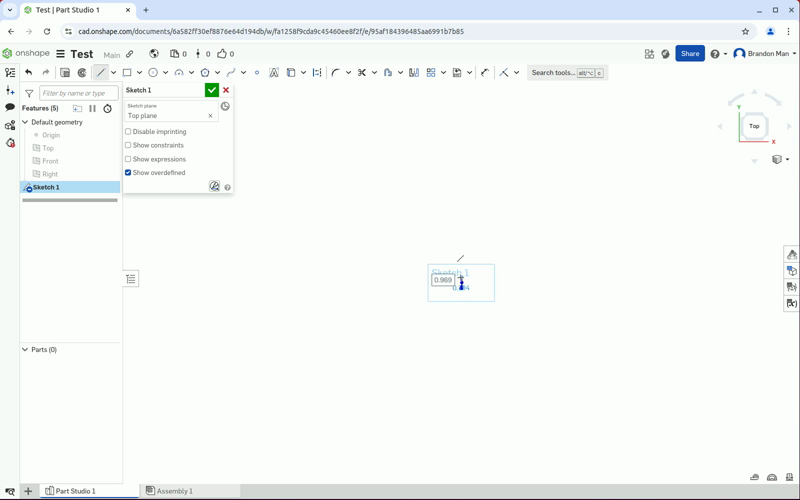
scroll(6)
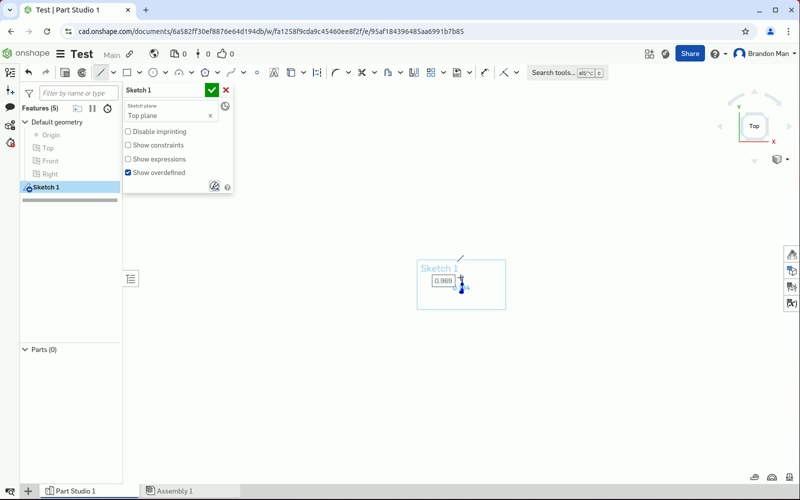
scroll(6)
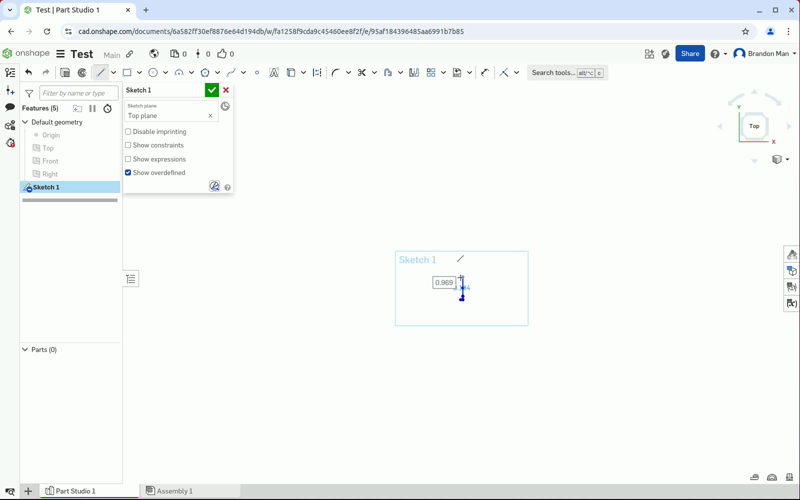
scroll(6)
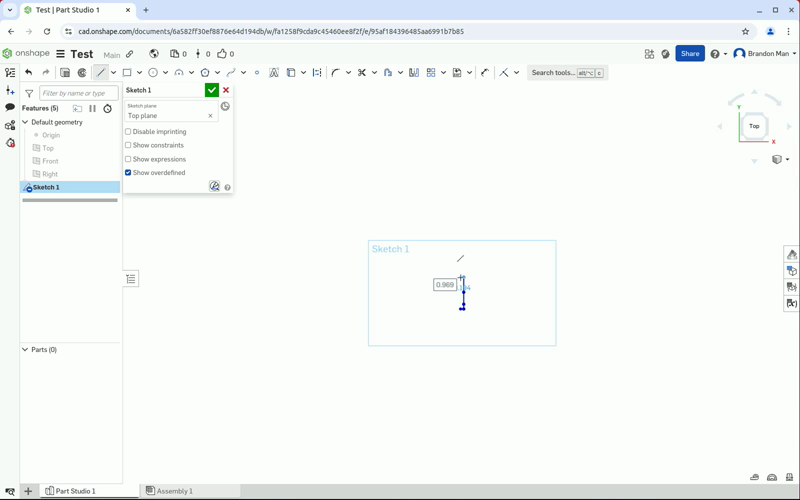
scroll(6)
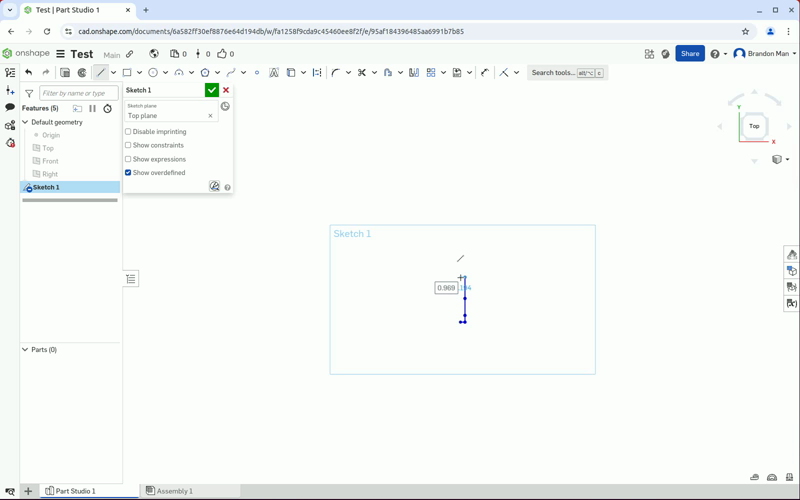
scroll(6)
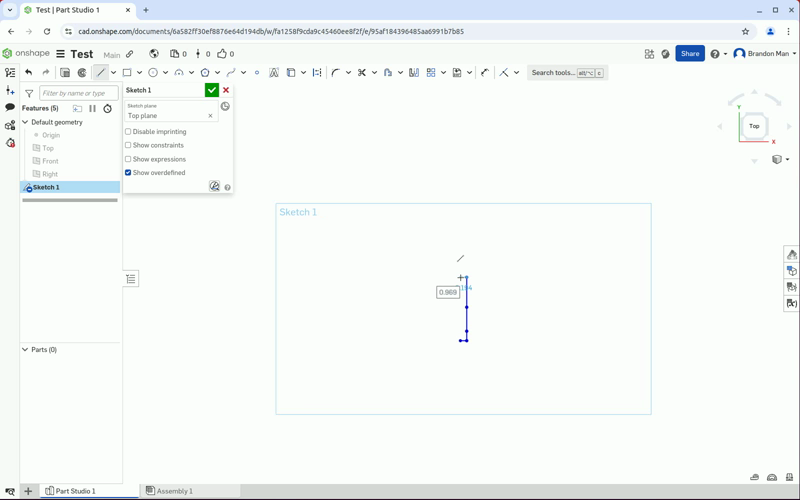
scroll(6)
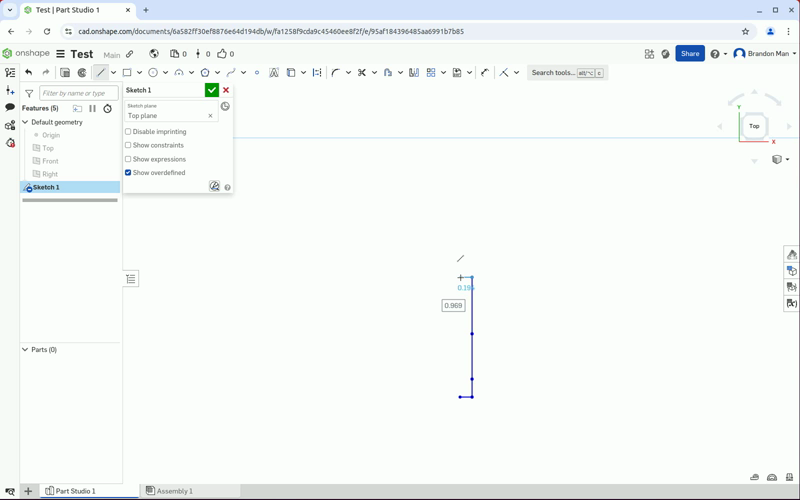
click(460, 277)
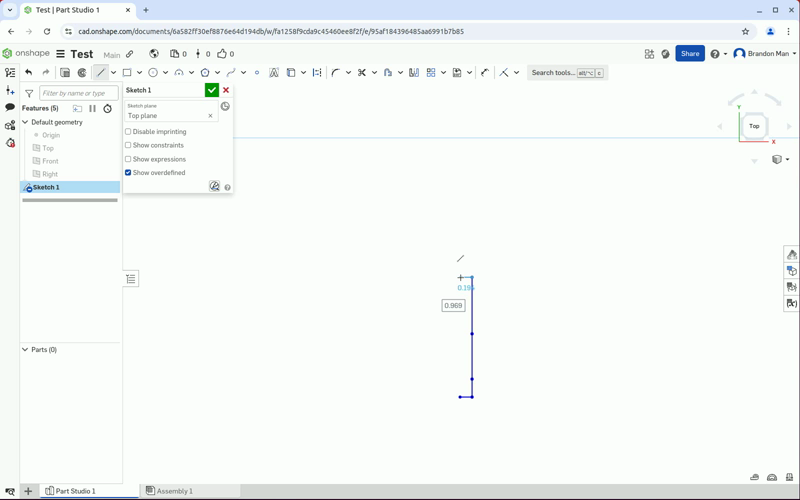
scroll(-6)
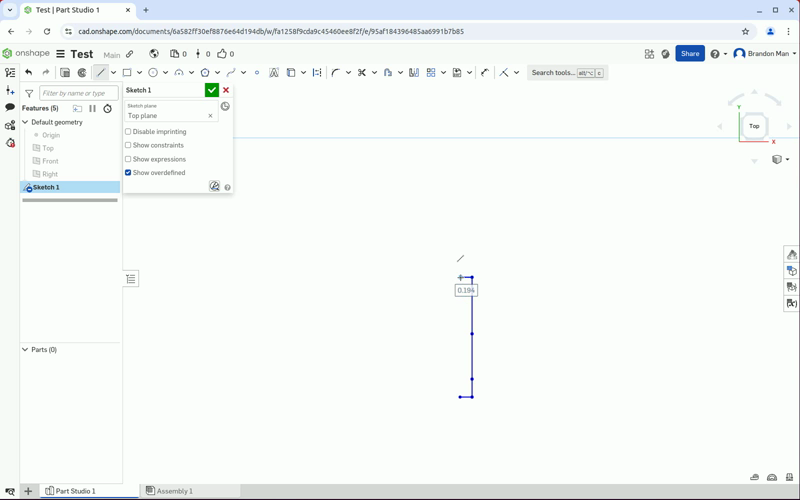
scroll(-6)
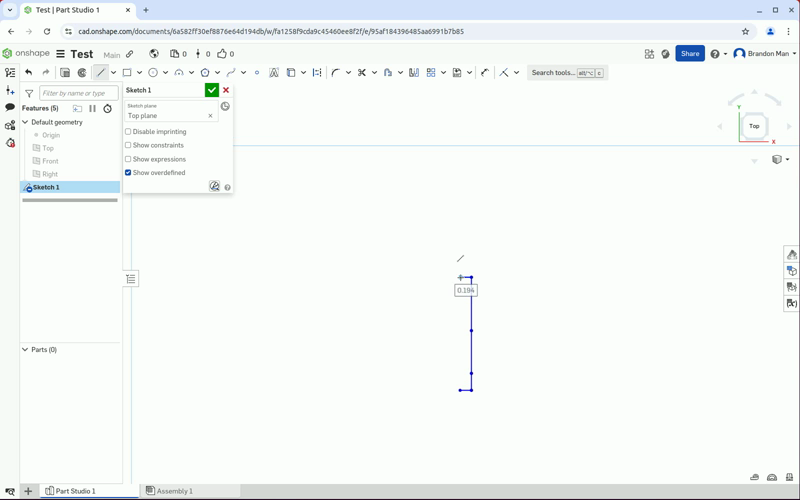
scroll(-6)
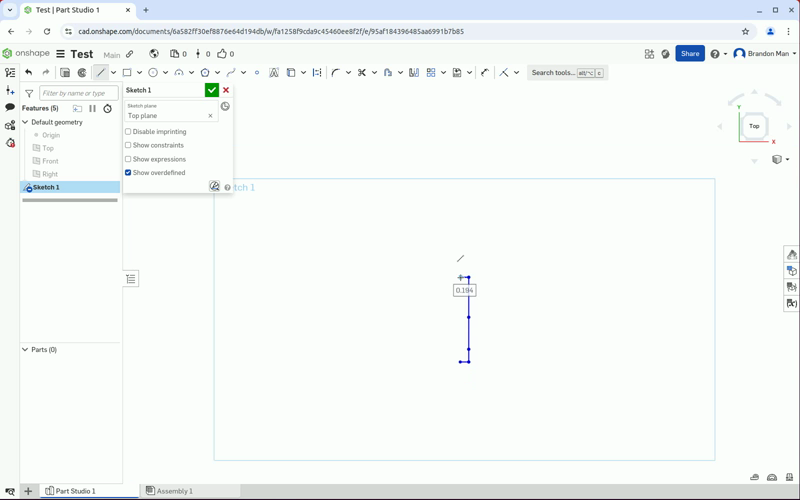
scroll(-6)
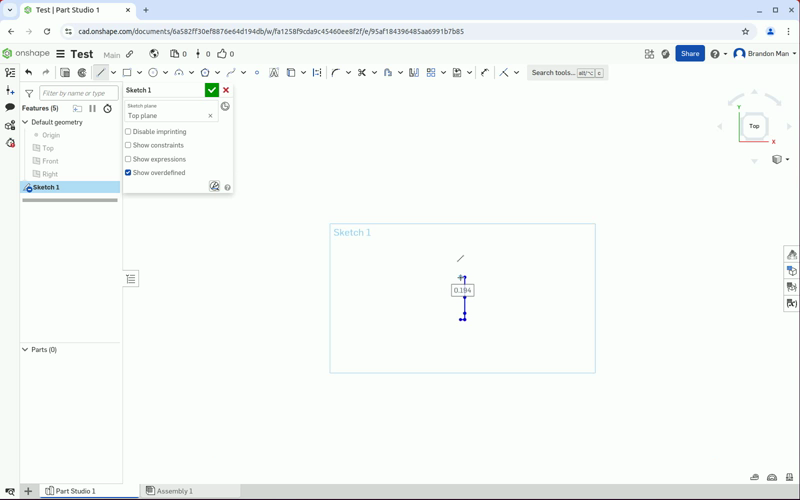
scroll(-6)
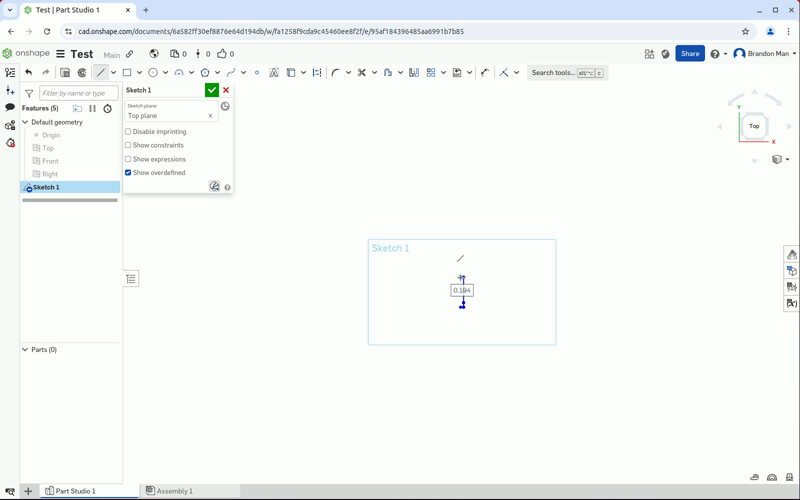
scroll(-6)
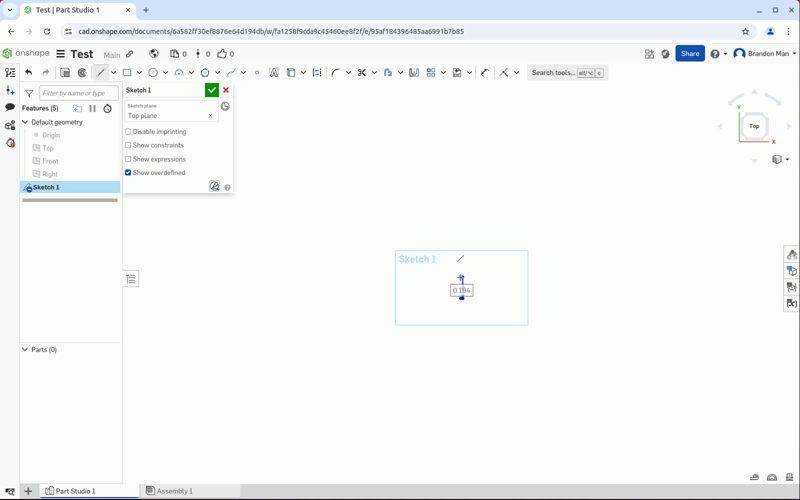
scroll(-6)
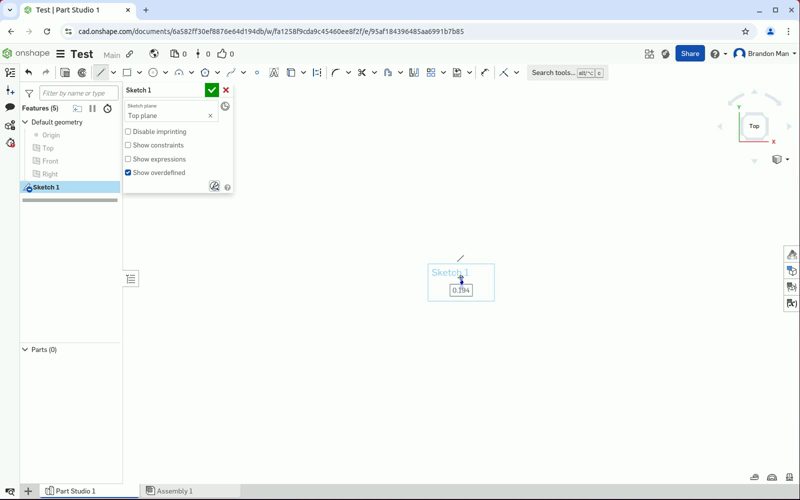
key_up(shift)
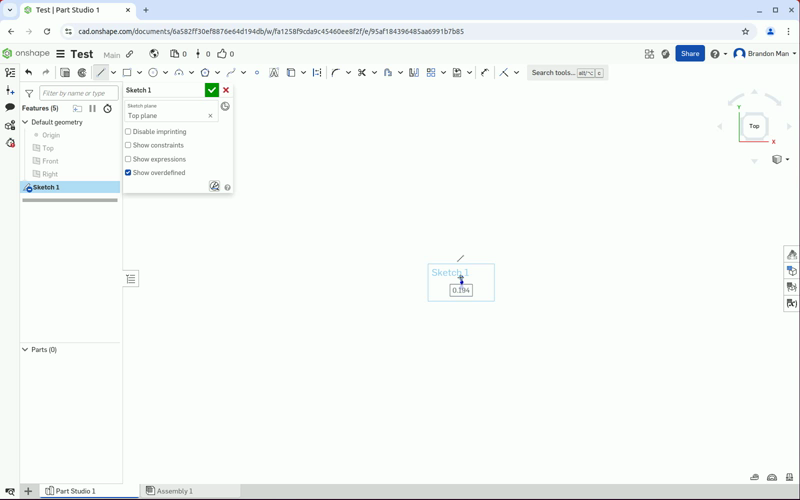
mouse_move(490, 277)
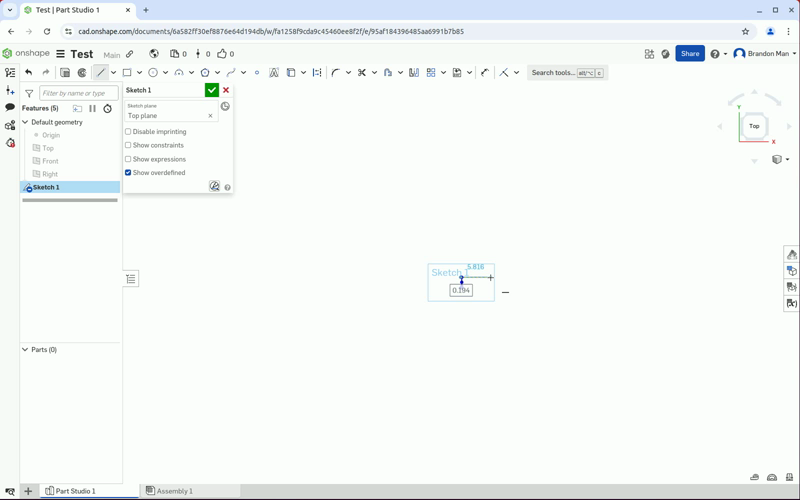
key_down(shift)
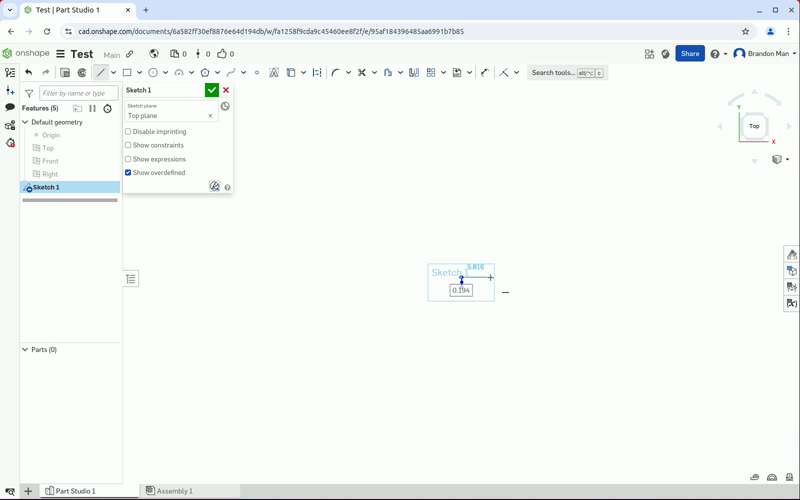
mouse_move(460, 287)
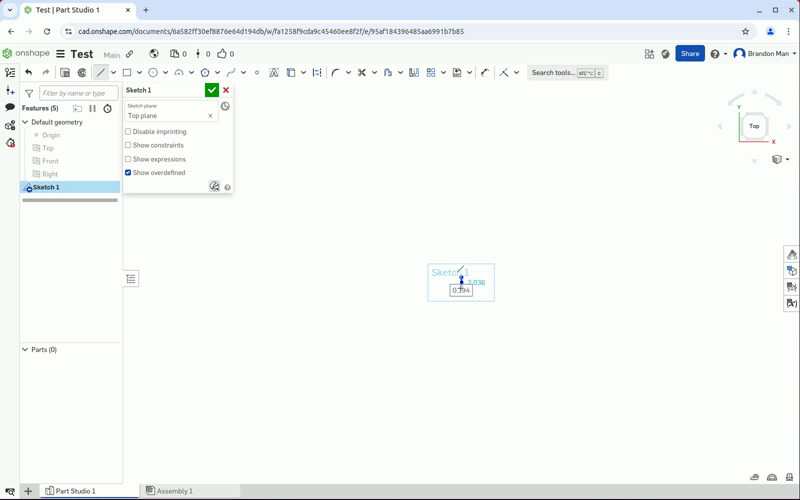
scroll(6)
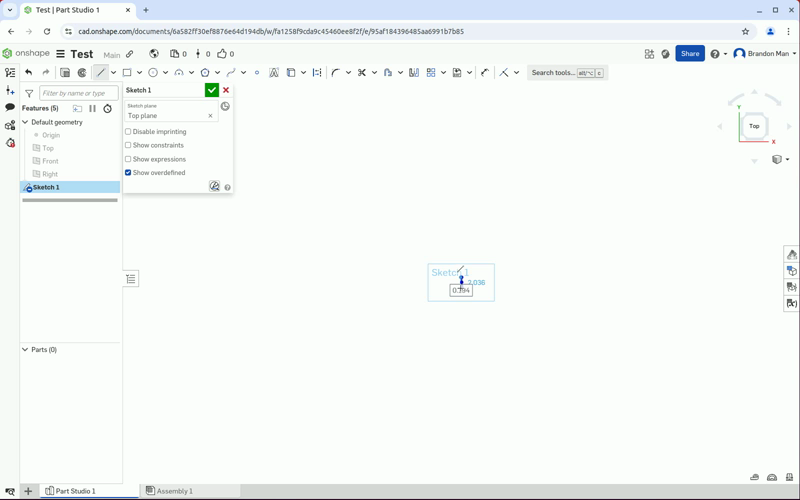
scroll(6)
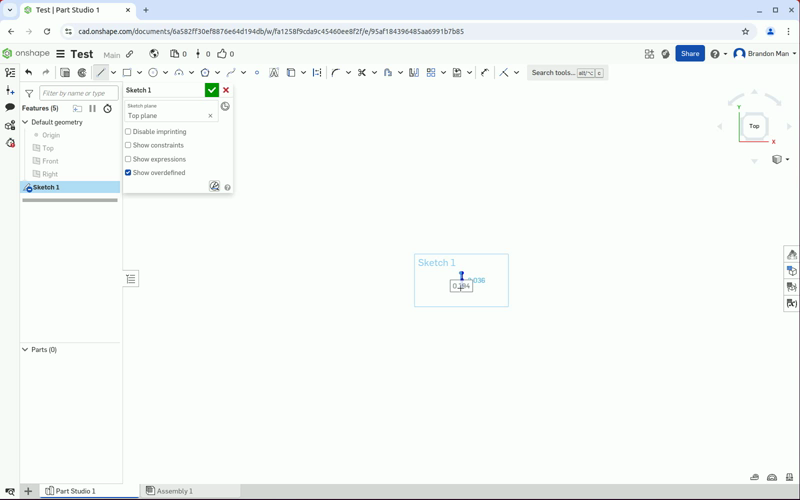
scroll(6)
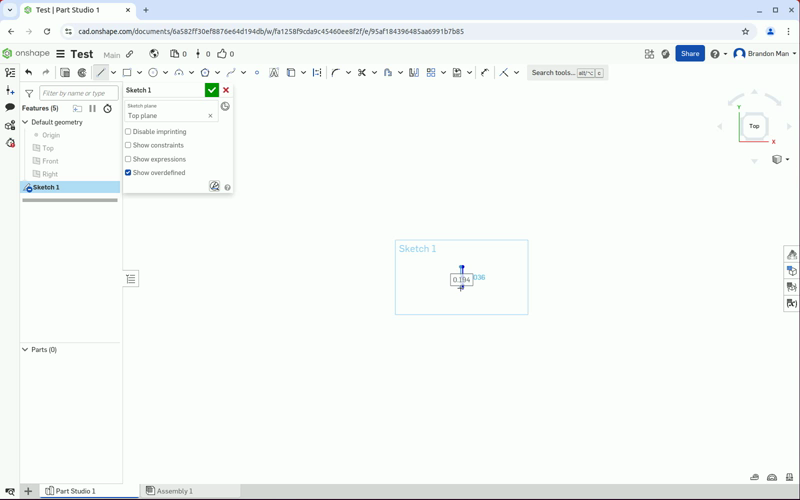
scroll(6)
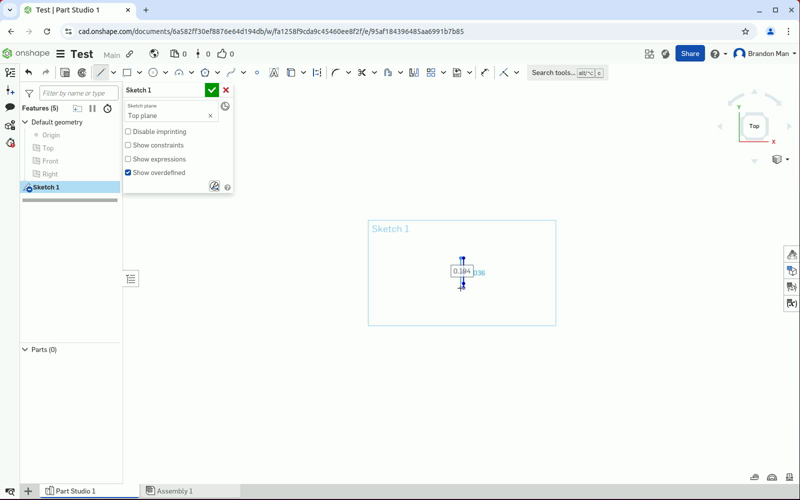
scroll(6)
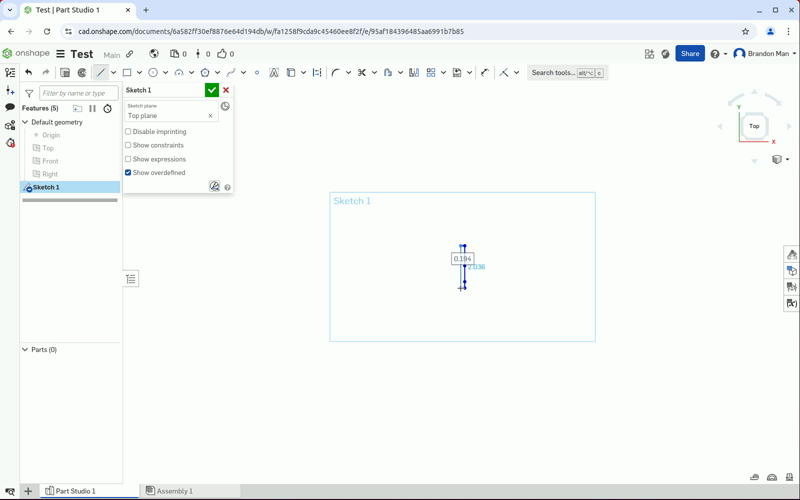
scroll(6)
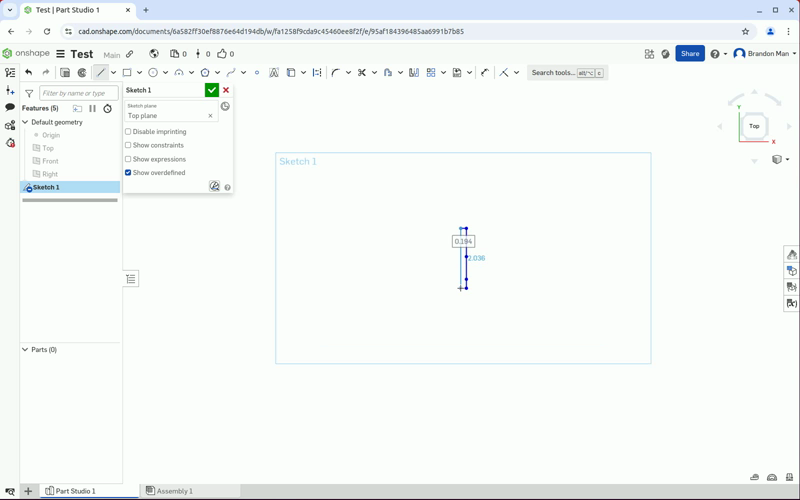
scroll(6)
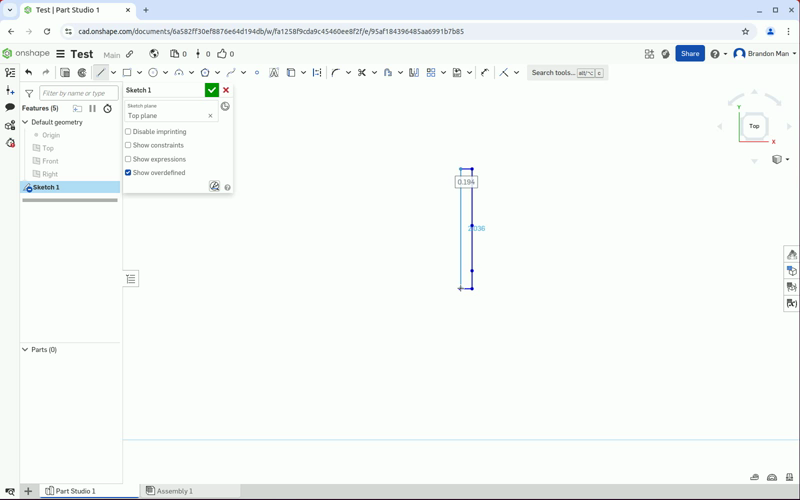
key_up(shift)
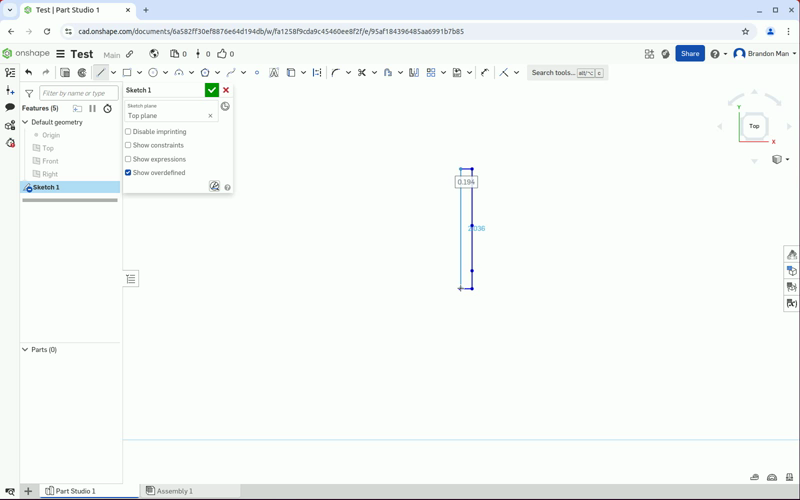
click(460, 287)
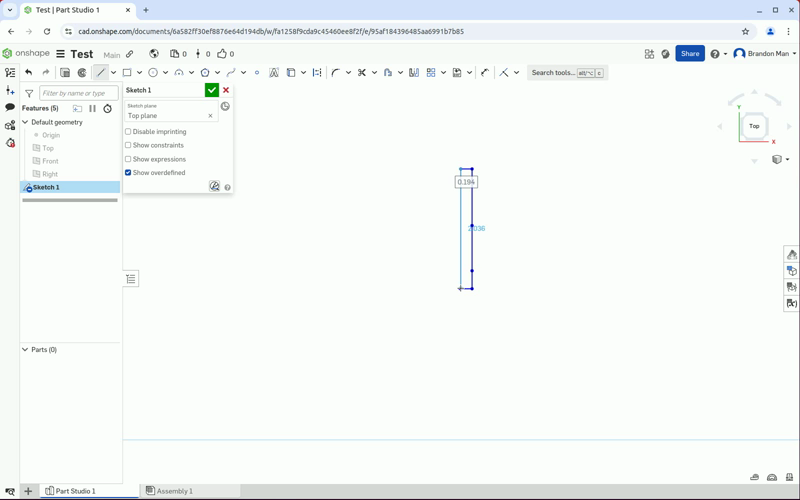
scroll(-6)
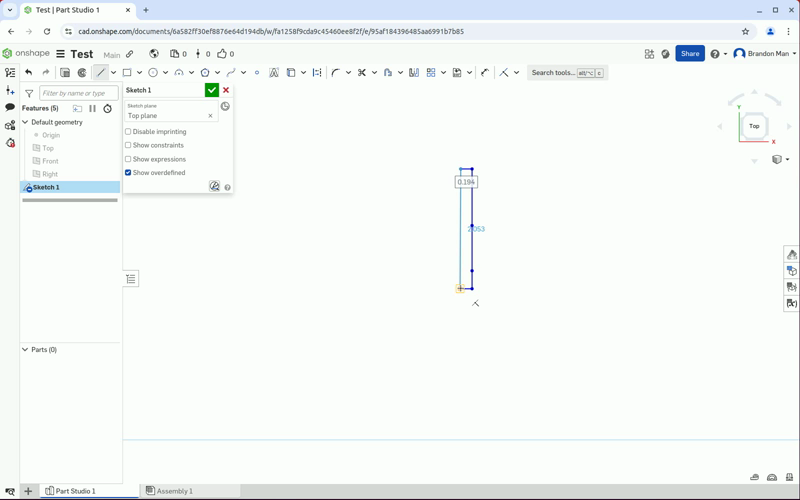
scroll(-6)
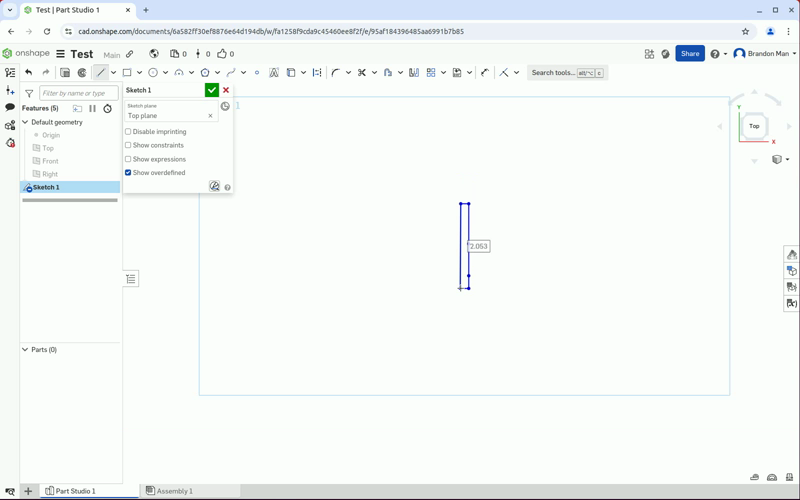
scroll(-6)
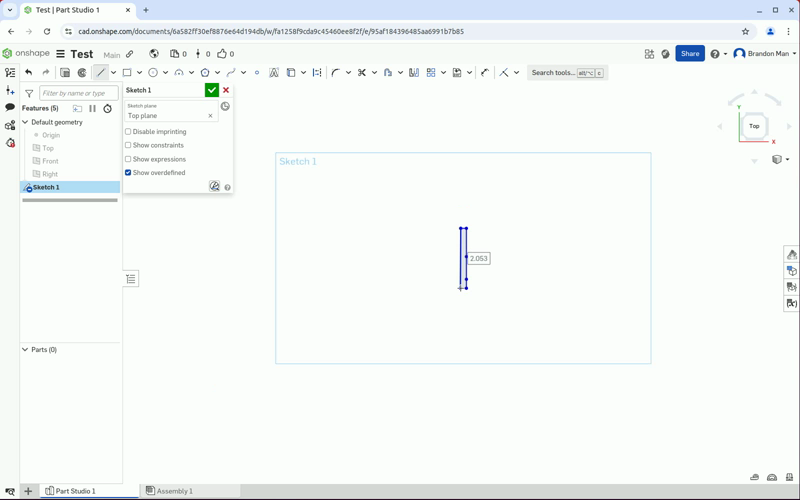
scroll(-6)
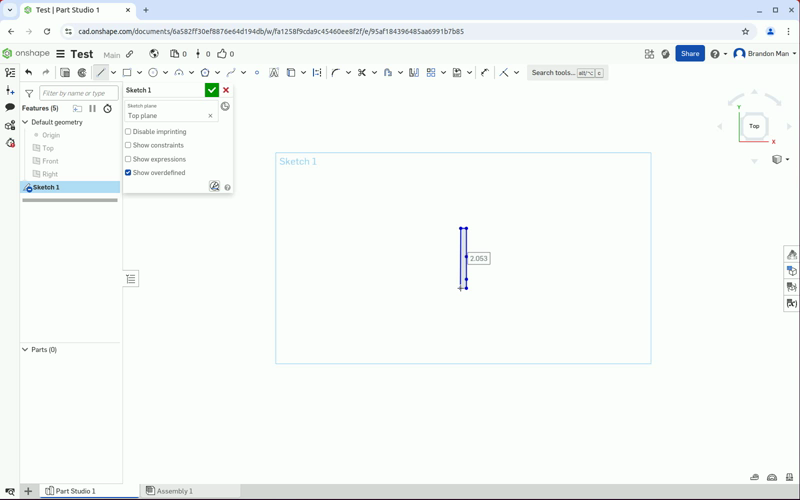
scroll(-6)
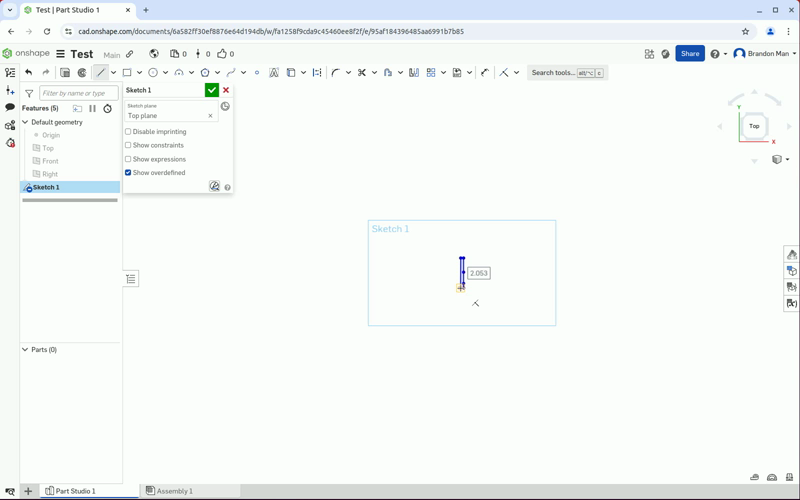
scroll(-6)
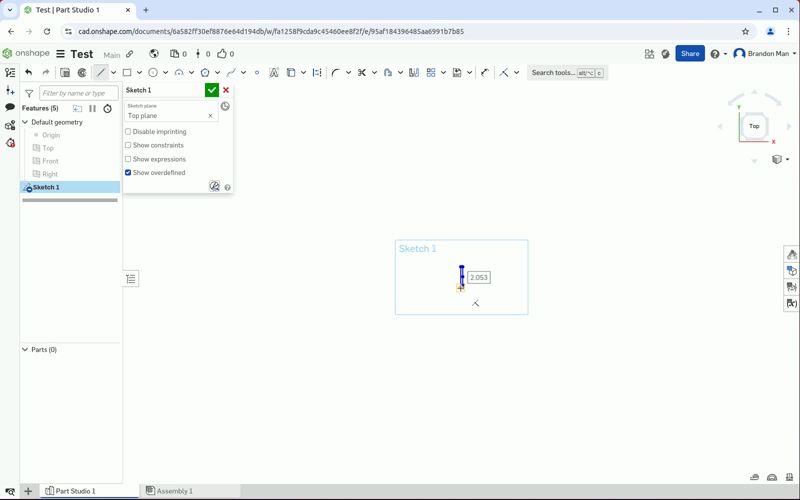
scroll(-6)
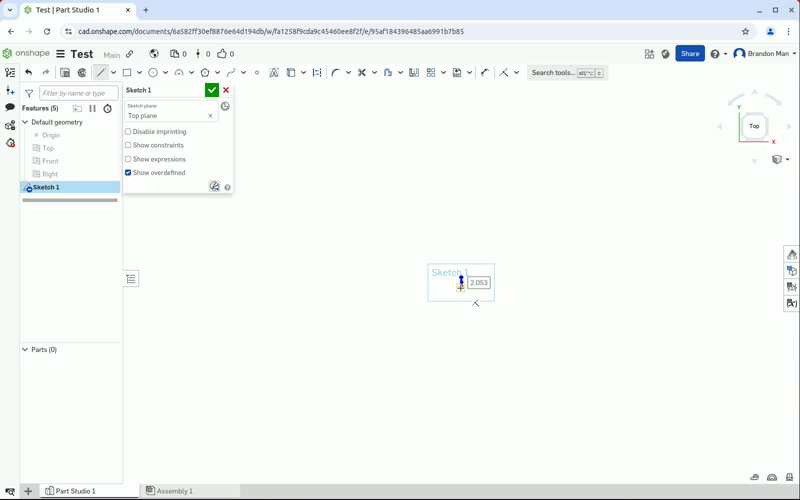
key(esc)
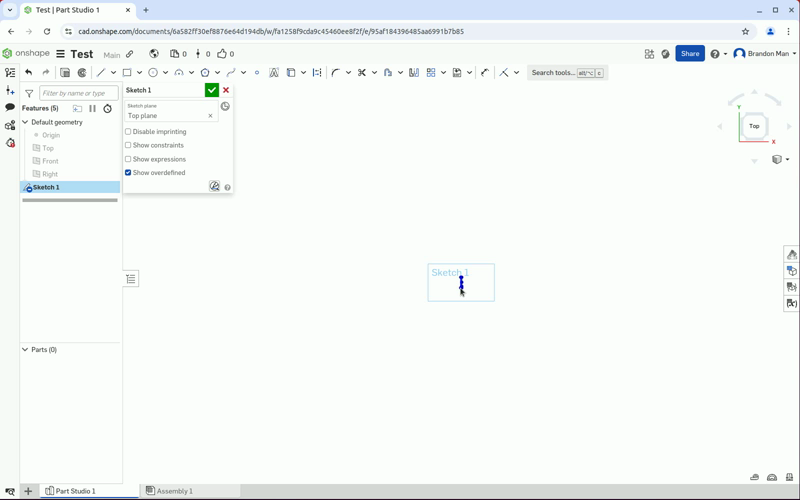
mouse_move(461, 282)
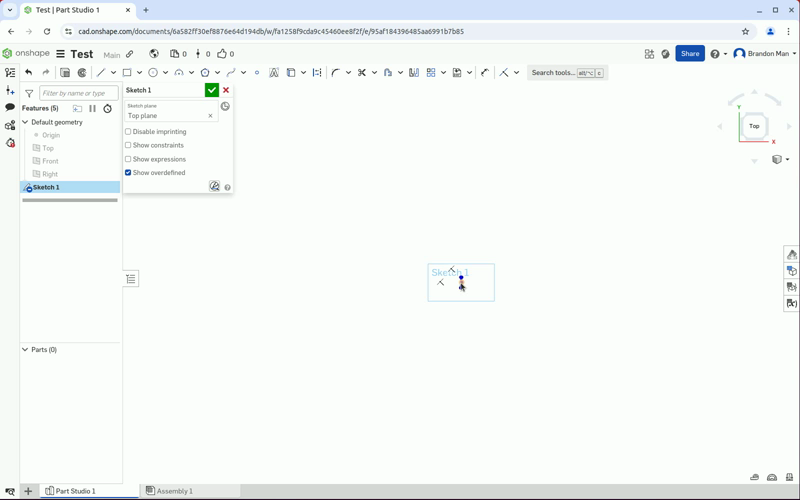
scroll(6)
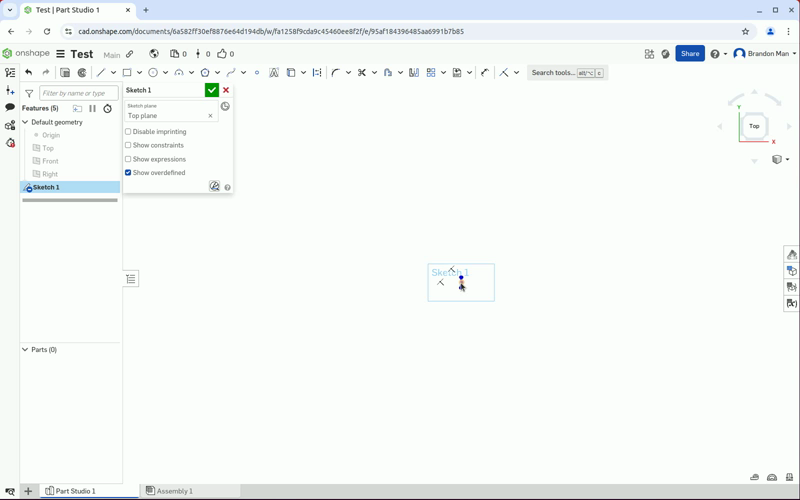
scroll(6)
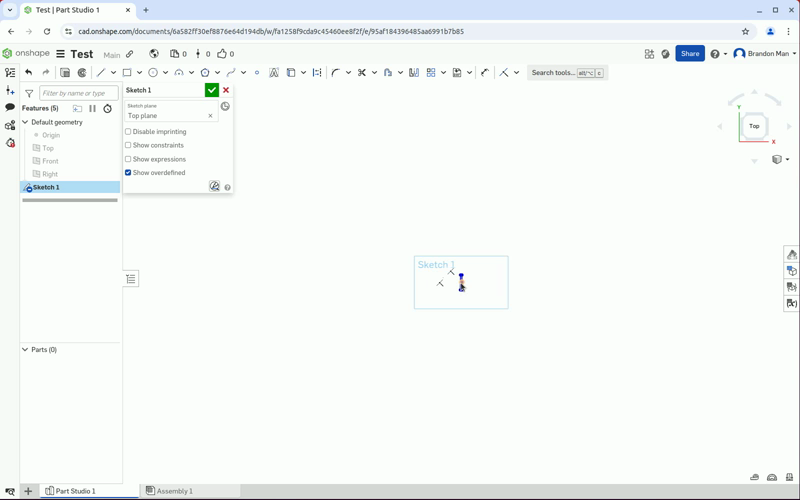
scroll(6)
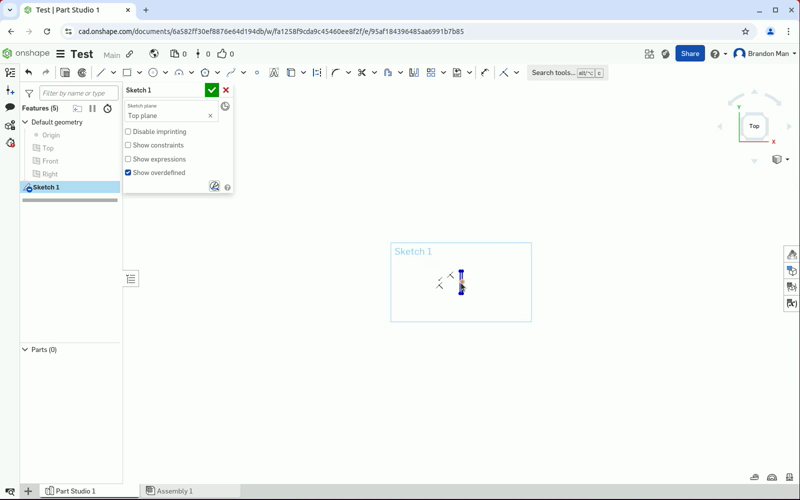
scroll(6)
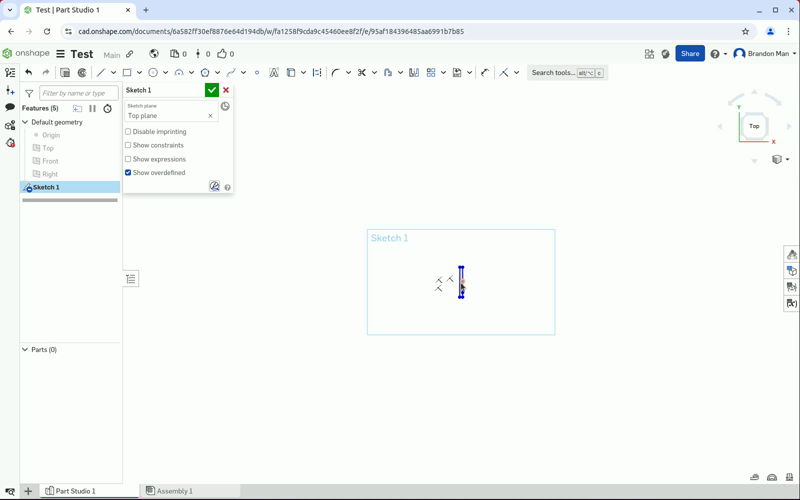
scroll(6)
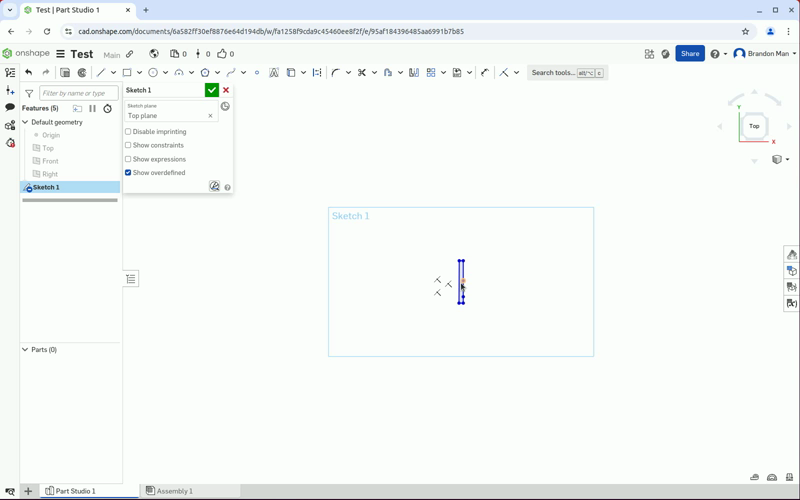
scroll(6)
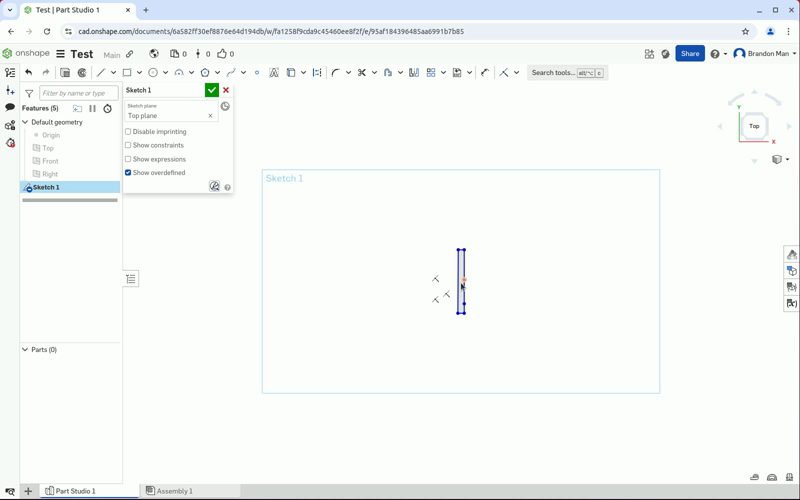
scroll(6)
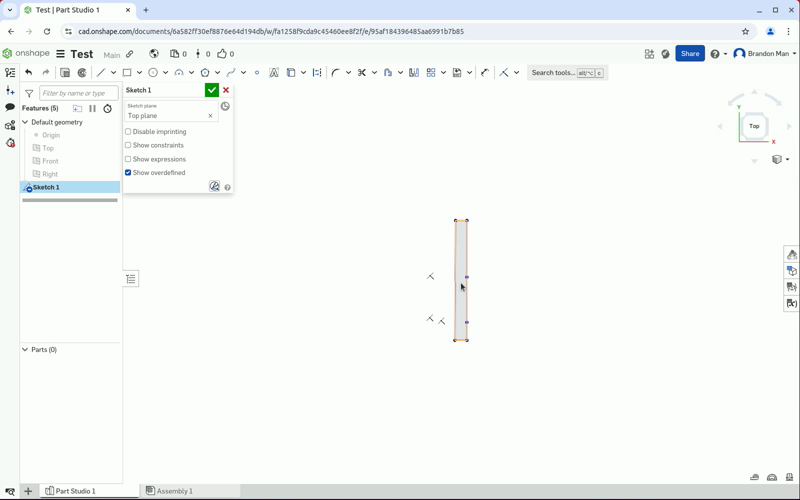
click(461, 282)
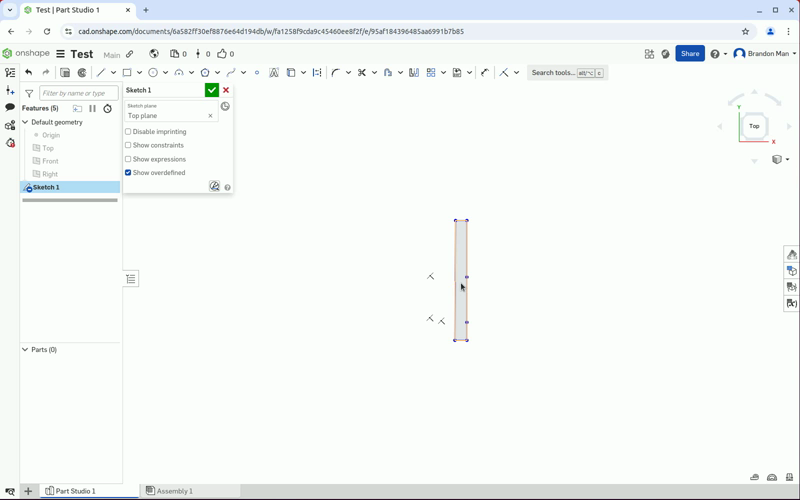
scroll(-6)
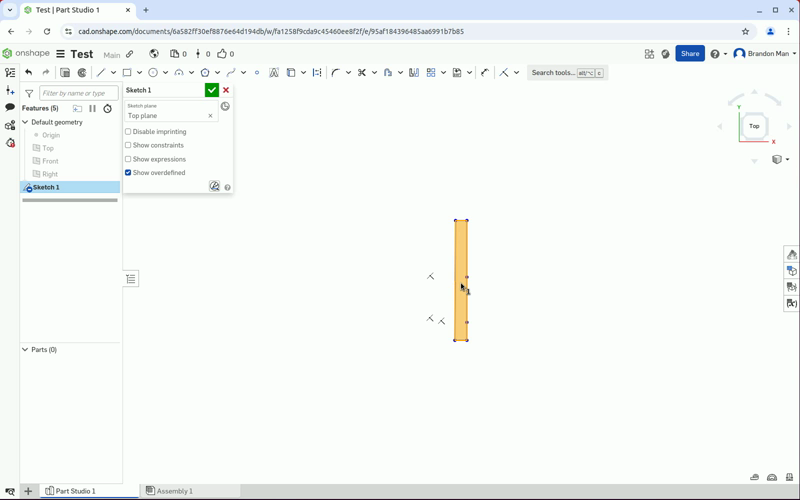
scroll(-6)
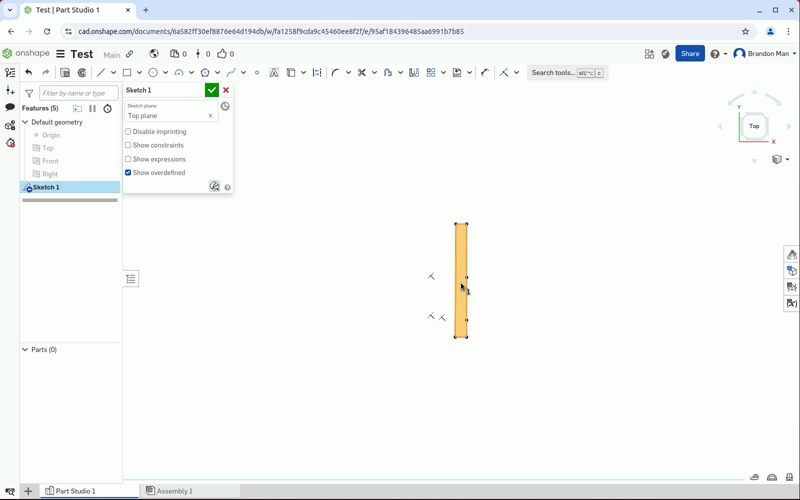
scroll(-6)
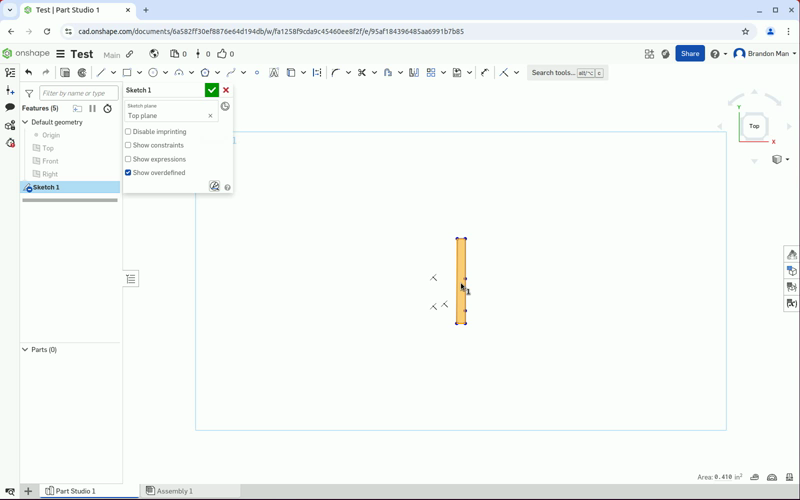
scroll(-6)
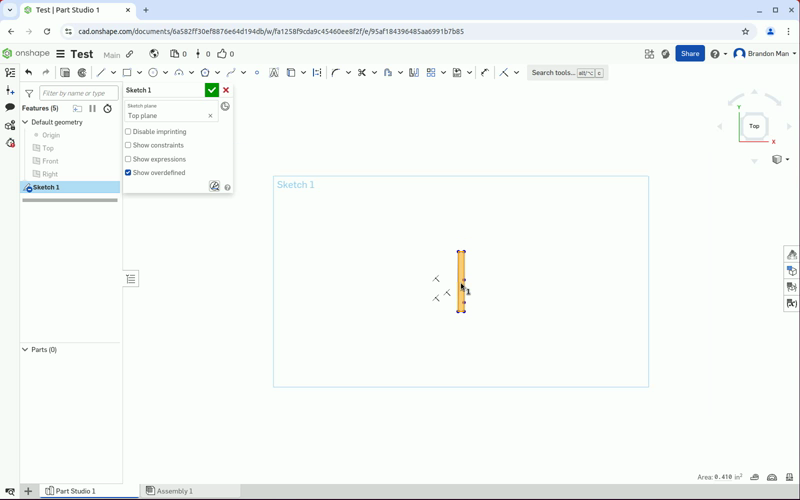
scroll(-6)
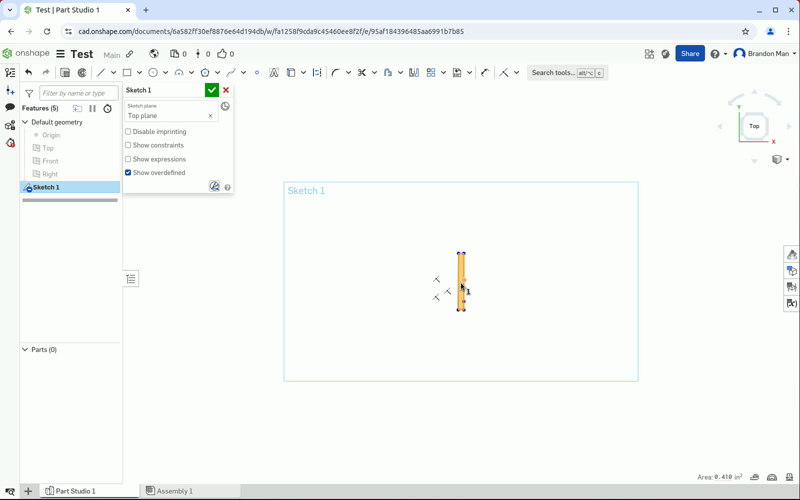
scroll(-6)
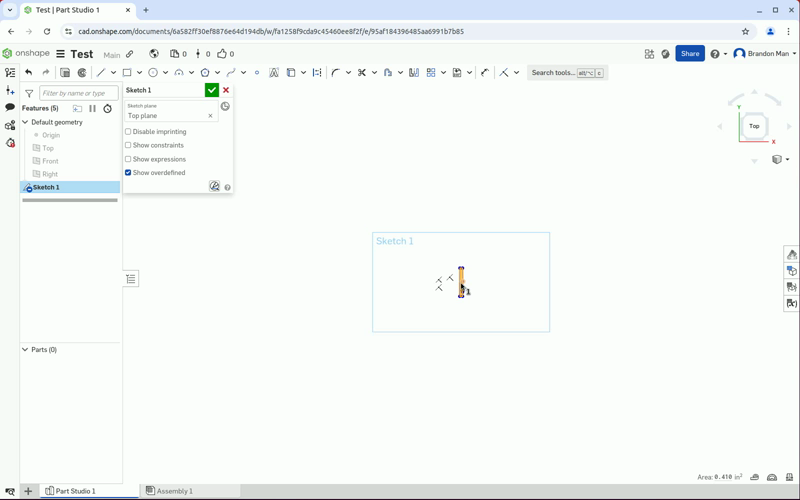
scroll(-6)
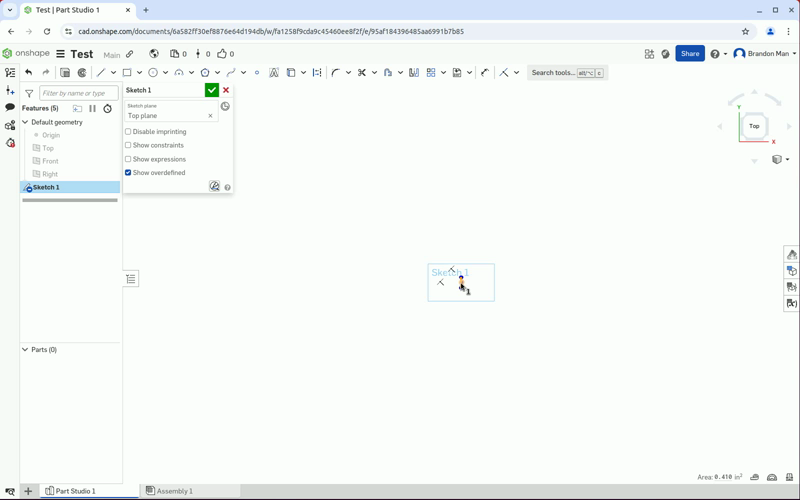
mouse_move(73, 352)
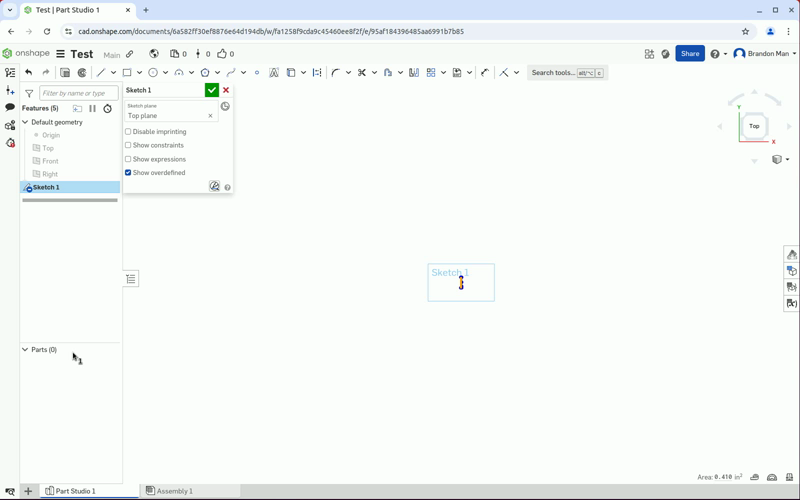
key(shift+y)
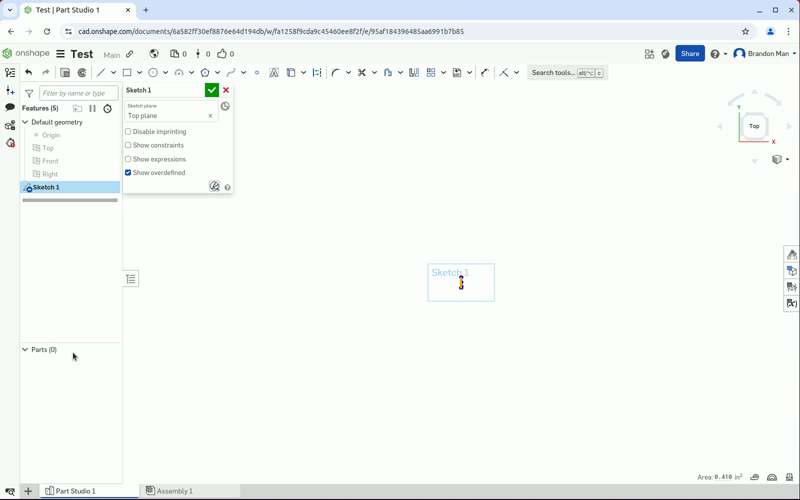
key(shift+e)
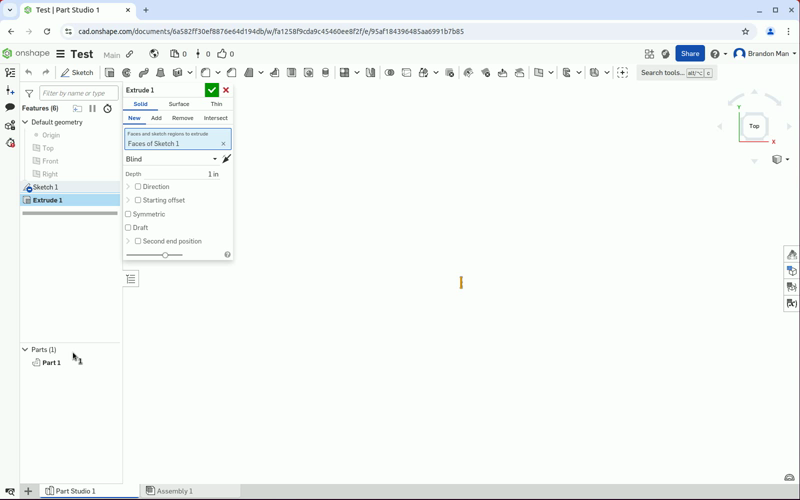
mouse_move(143, 106)
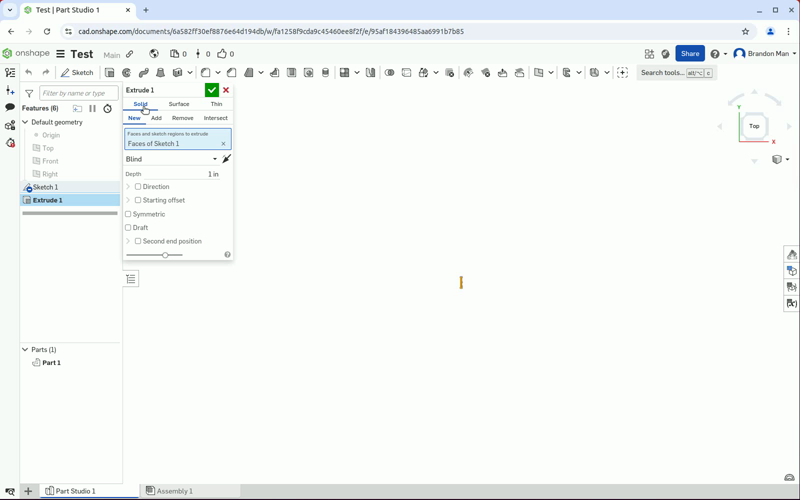
click(143, 106)
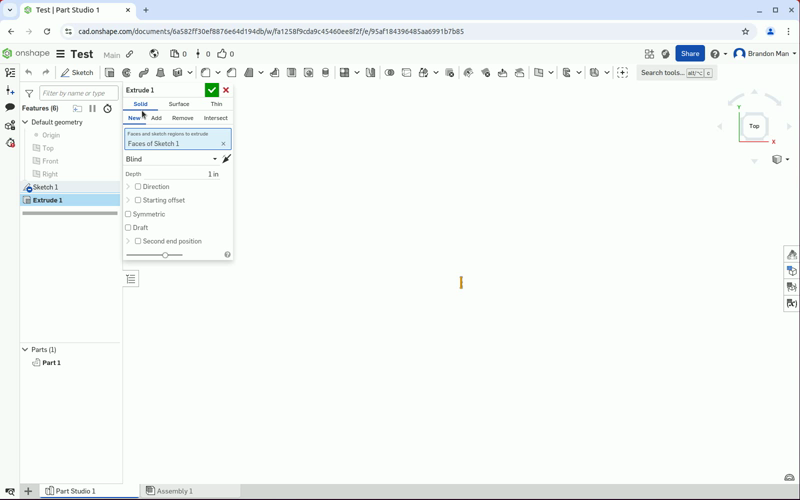
mouse_move(137, 120)
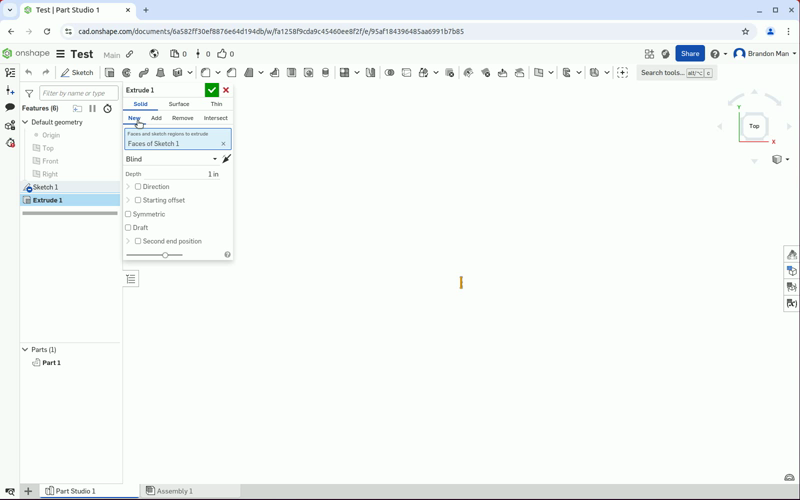
click(137, 120)
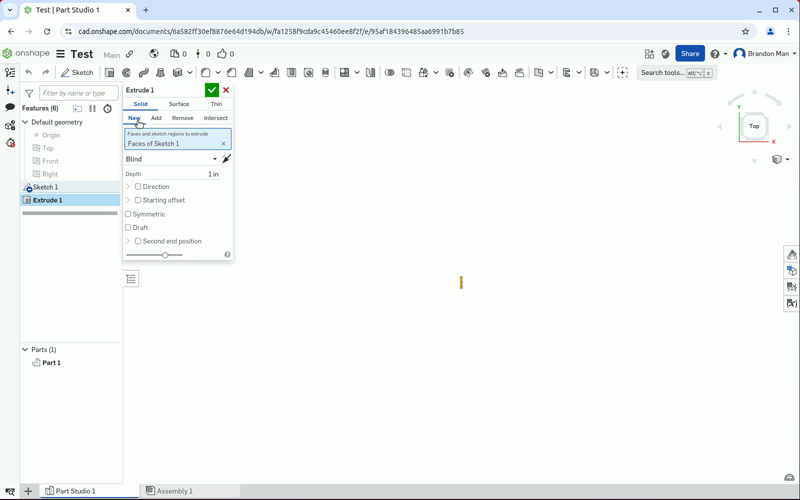
key(tab, 4)
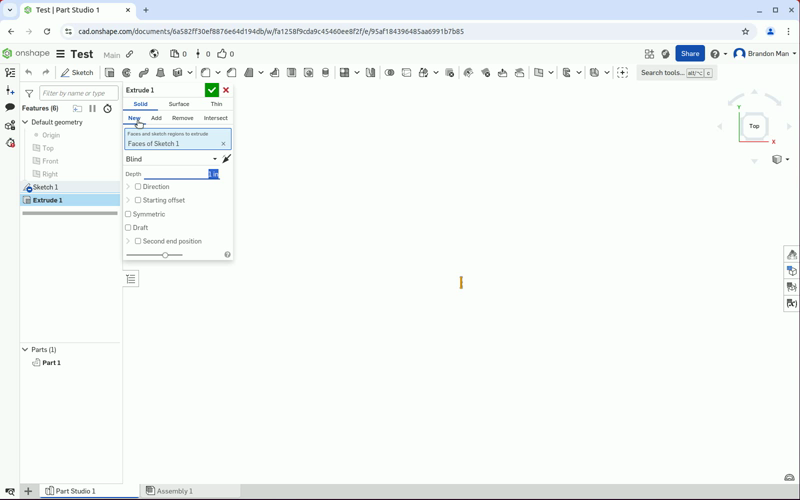
text(23.108)
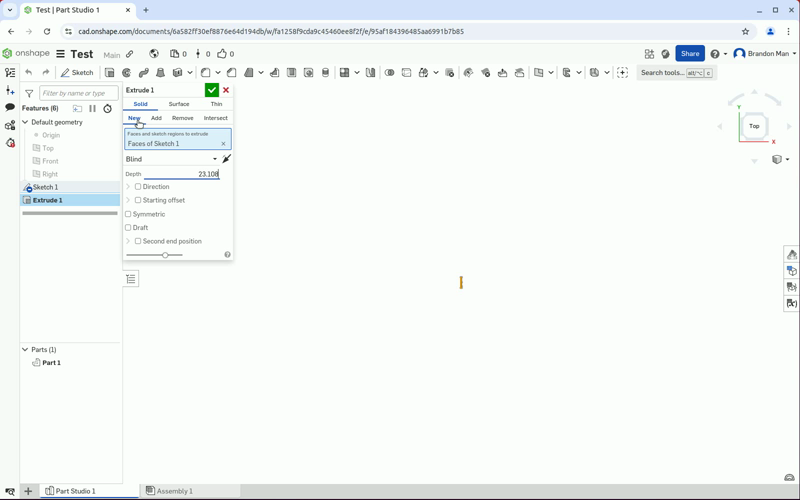
key(enter)
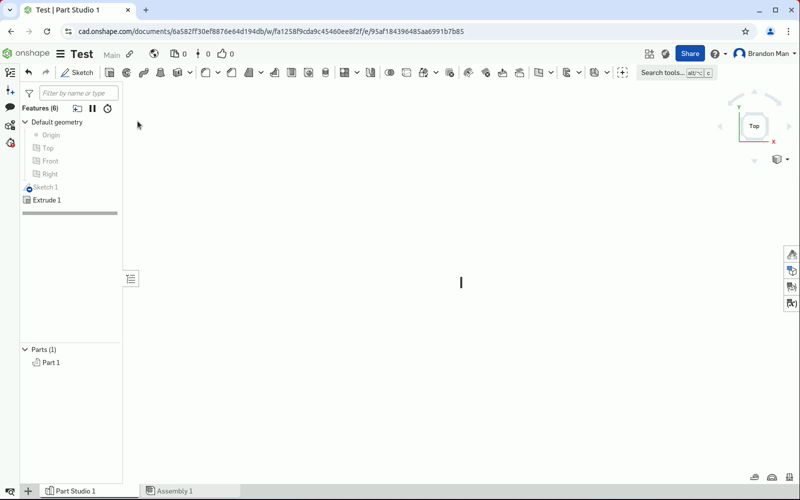
key(shift+h)
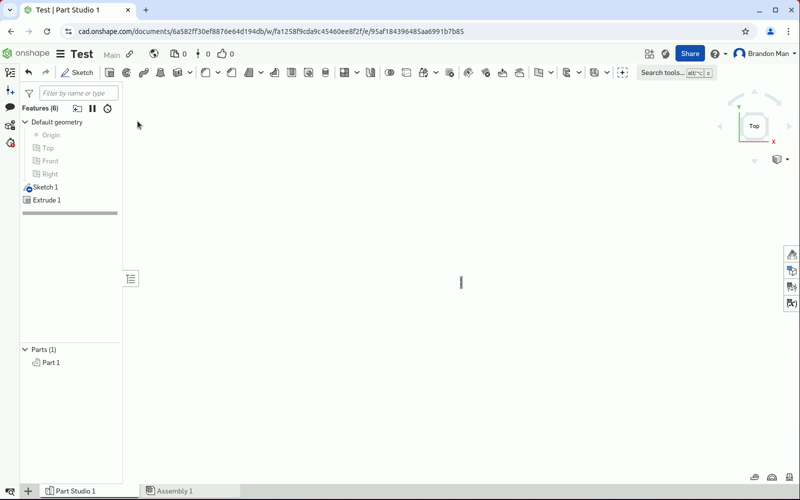
key(shift+h)
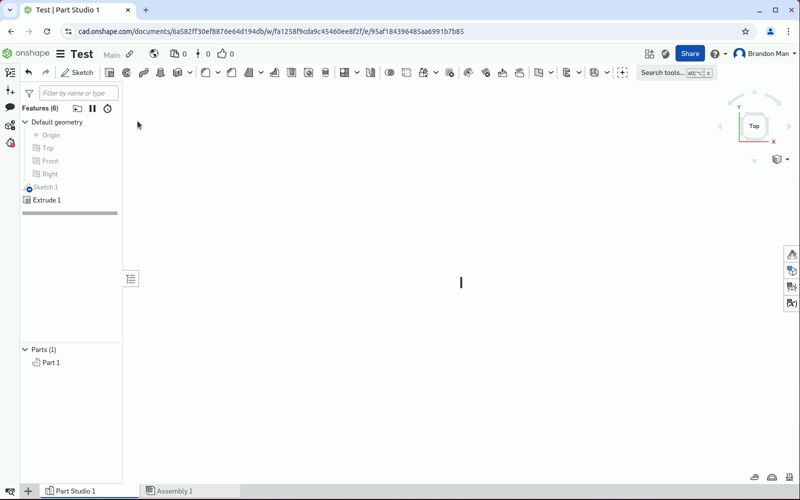
mouse_move(73, 189)
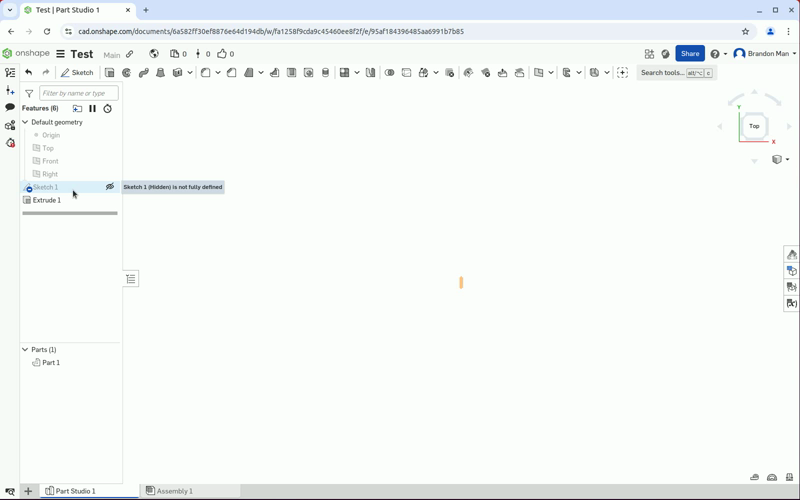
click(73, 189)
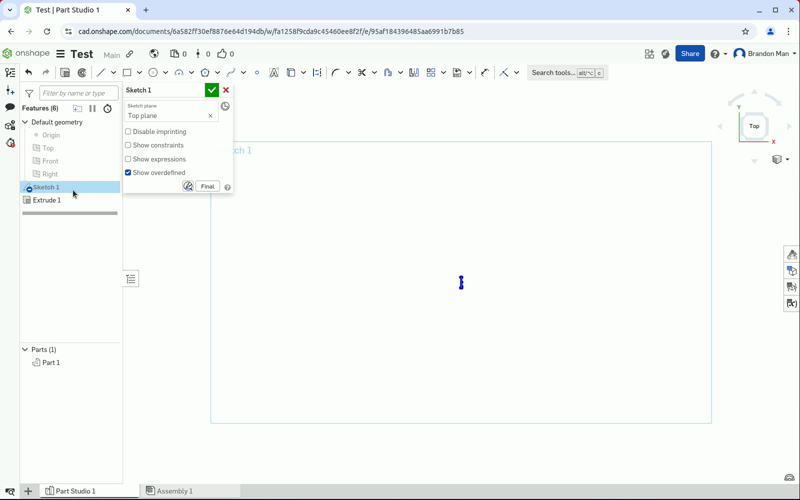
mouse_move(229, 92)
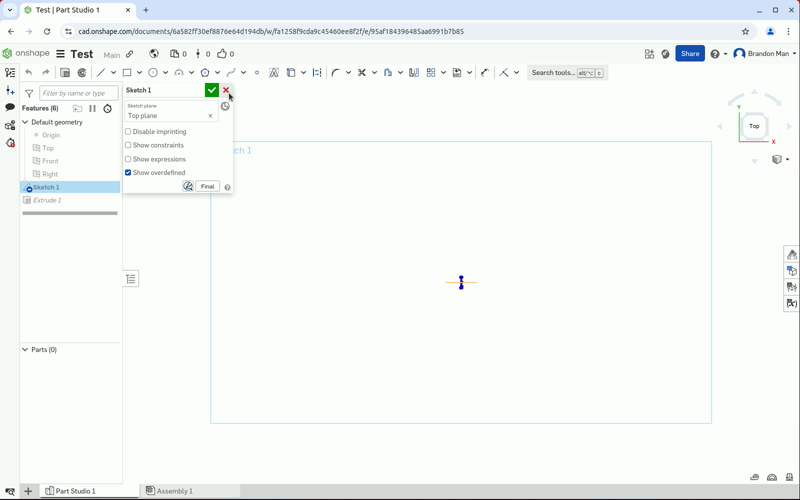
click(229, 92)
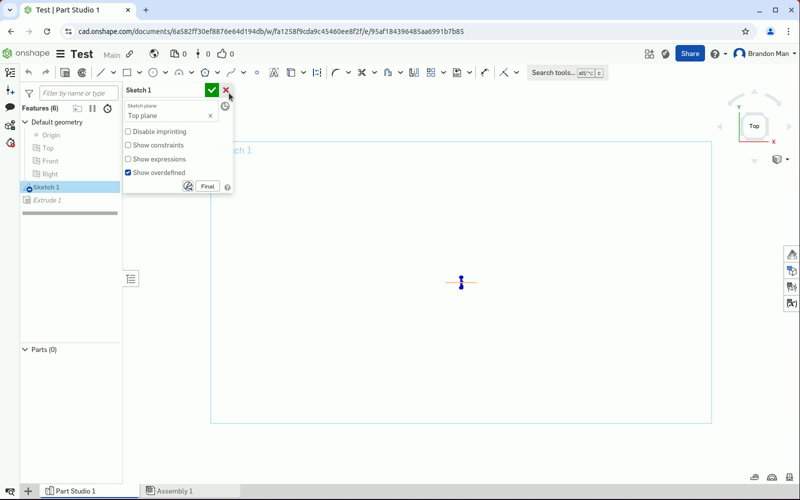
key(shift+s)
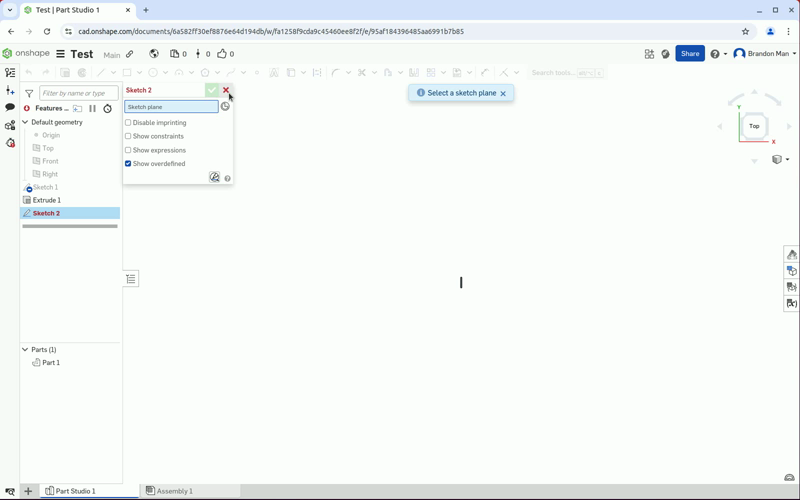
mouse_move(73, 150)
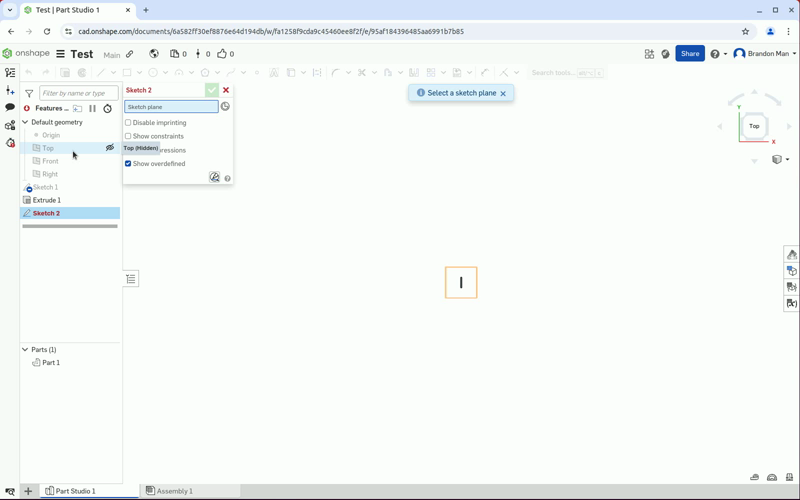
click(73, 150)
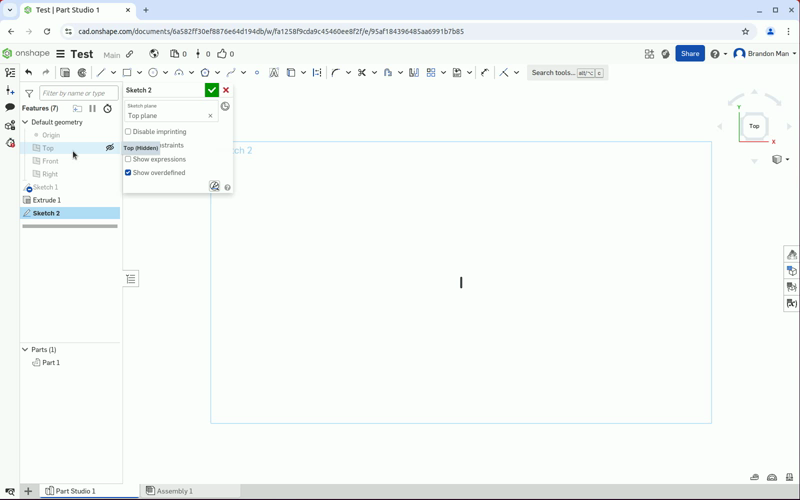
mouse_move(73, 352)
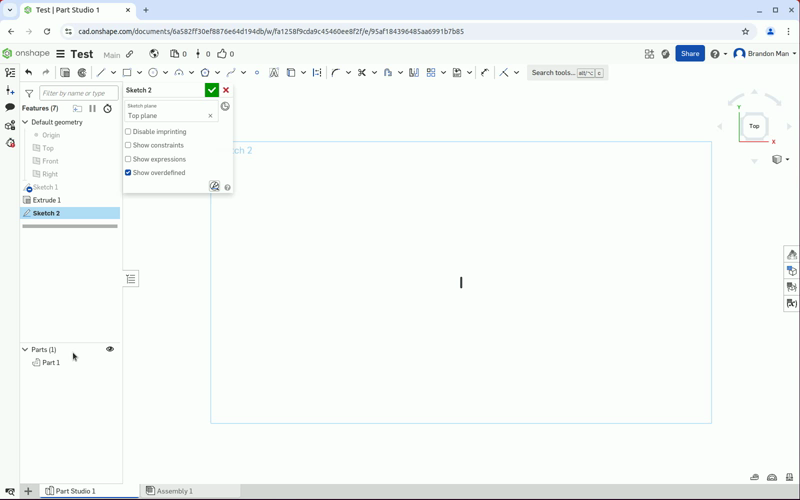
key(y)
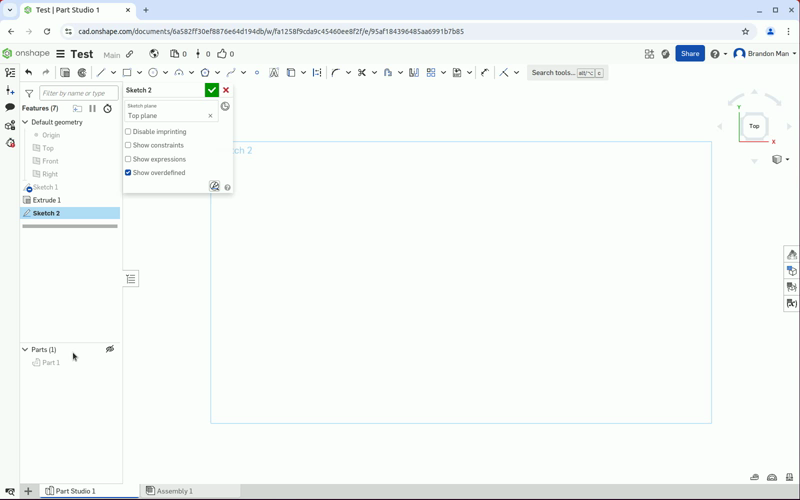
key(l)
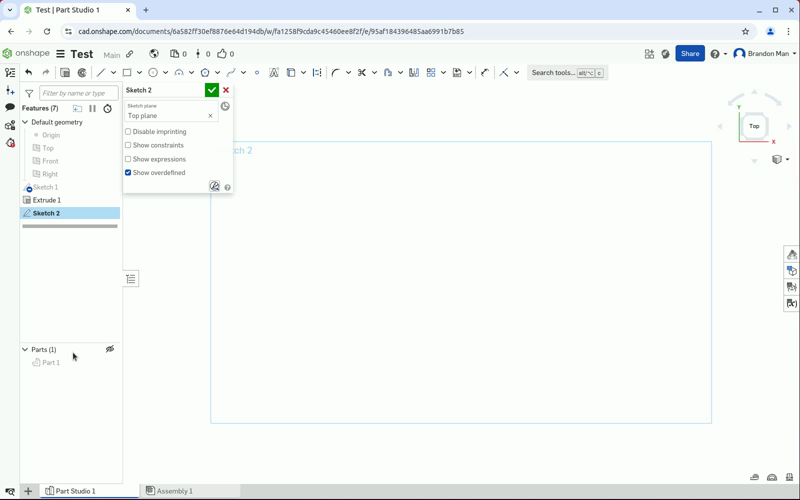
key_down(shift)
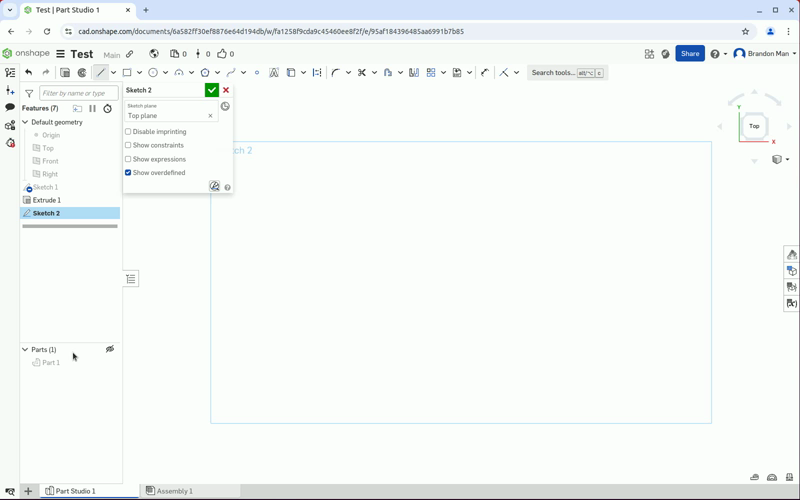
mouse_move(460, 287)
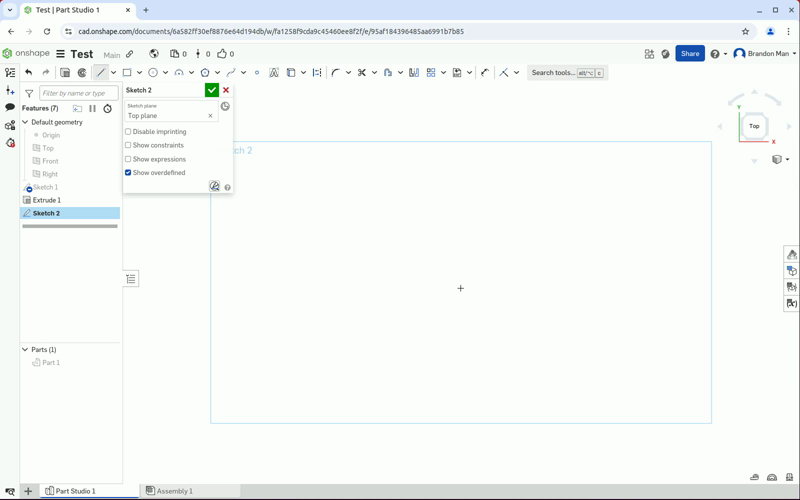
click(460, 287)
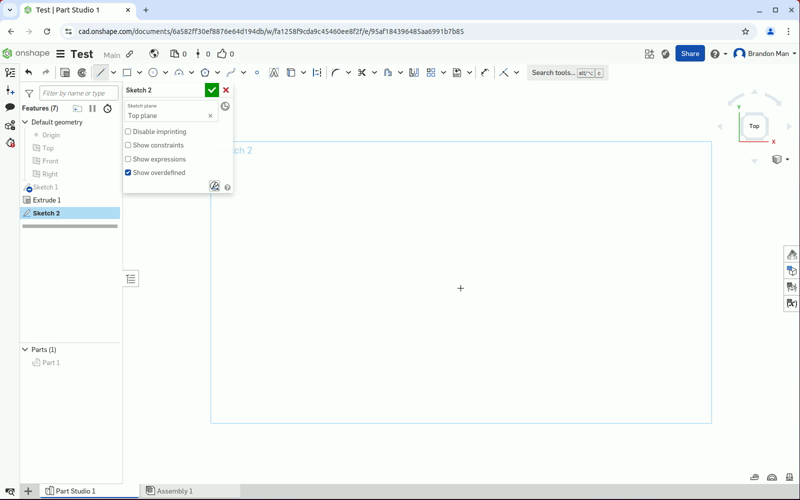
key_up(shift)
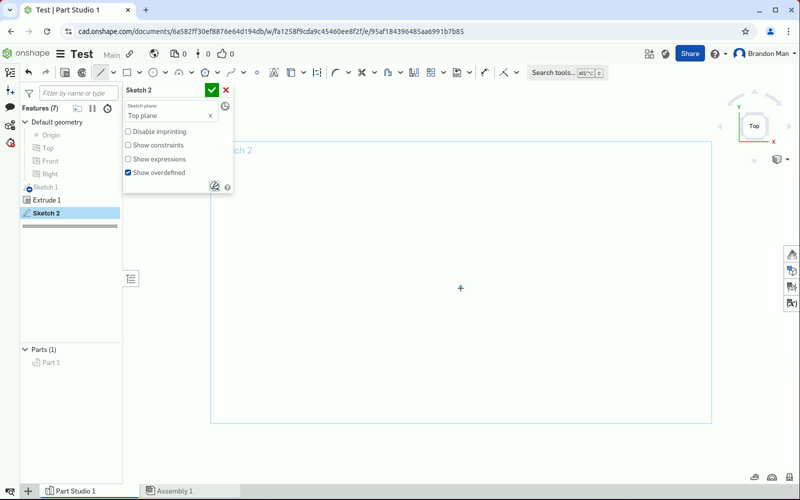
key_down(shift)
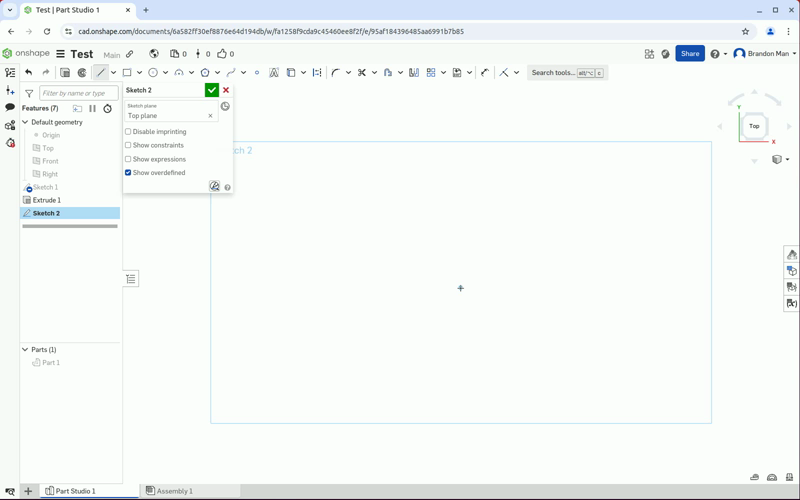
mouse_move(490, 287)
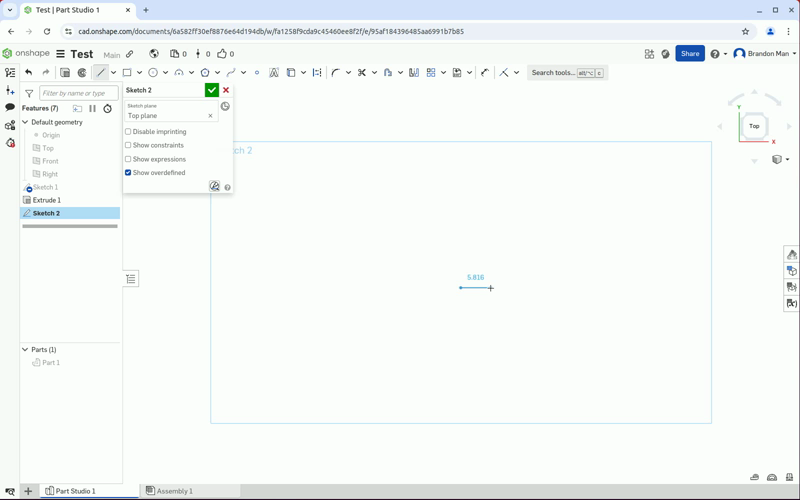
mouse_move(470, 287)
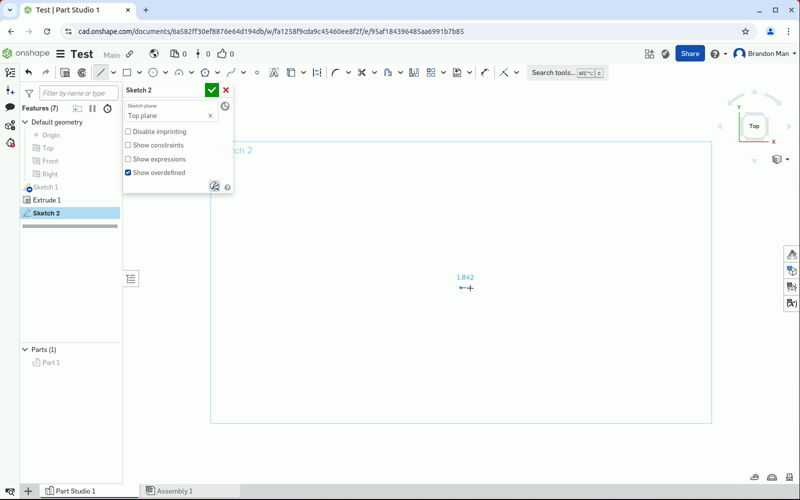
click(470, 287)
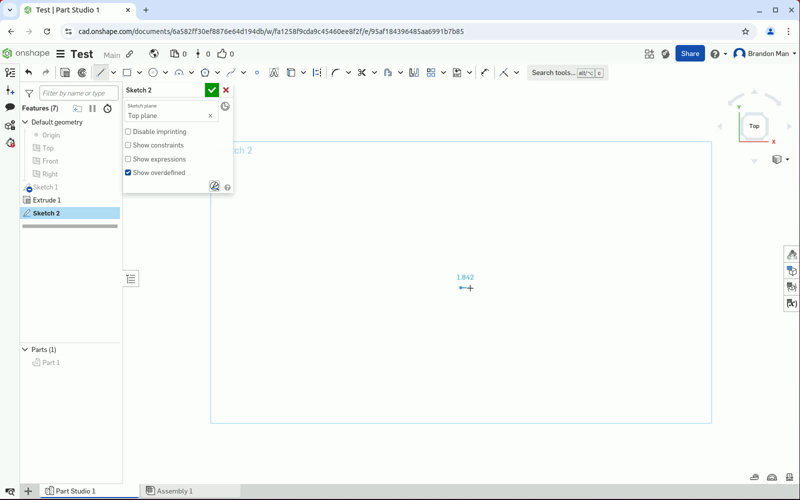
key_up(shift)
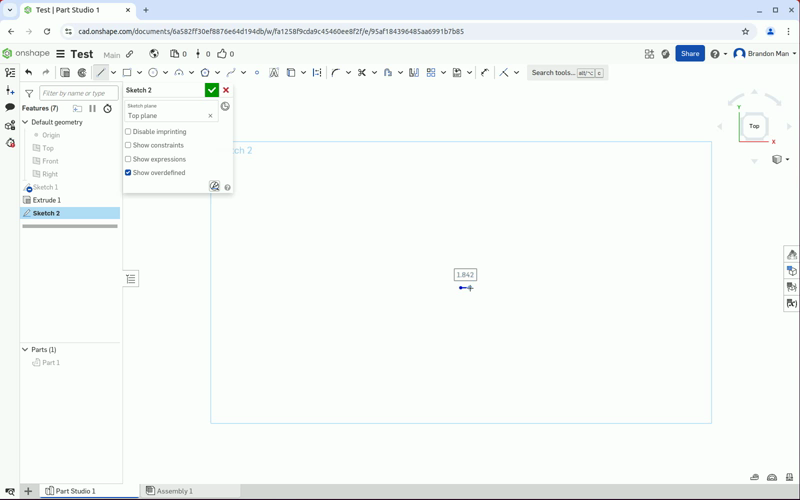
key_down(shift)
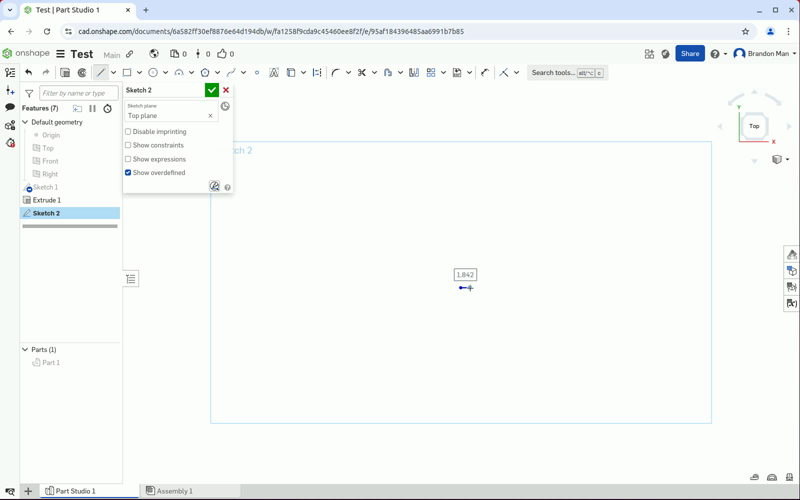
mouse_move(500, 287)
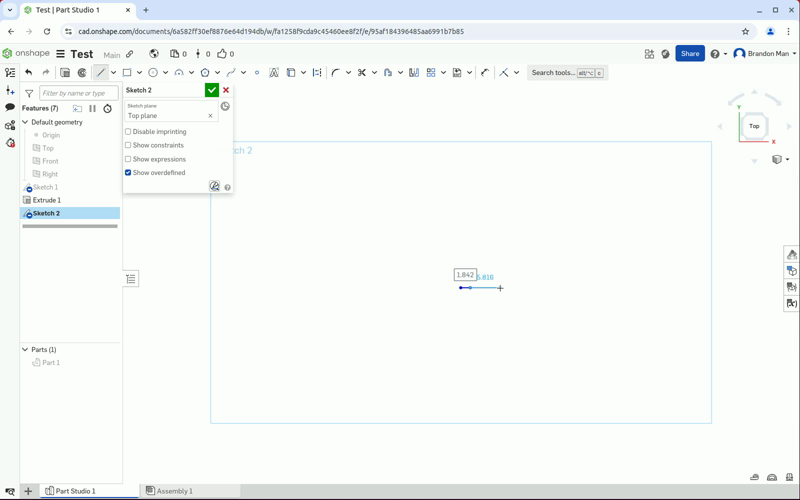
mouse_move(470, 286)
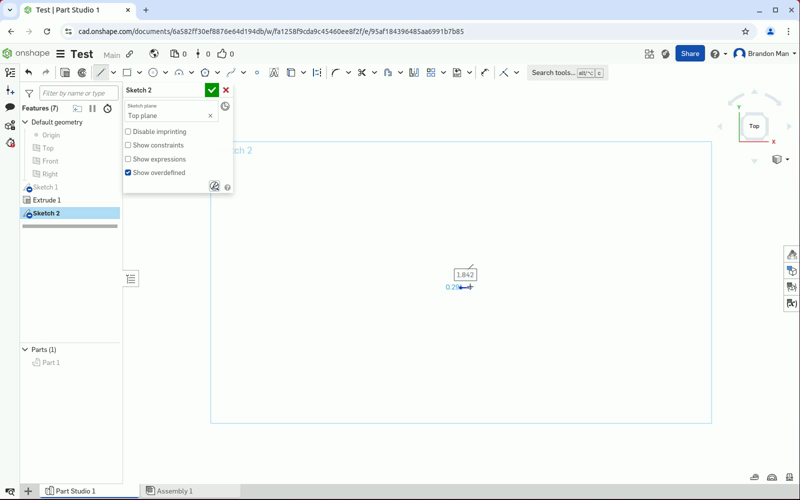
scroll(6)
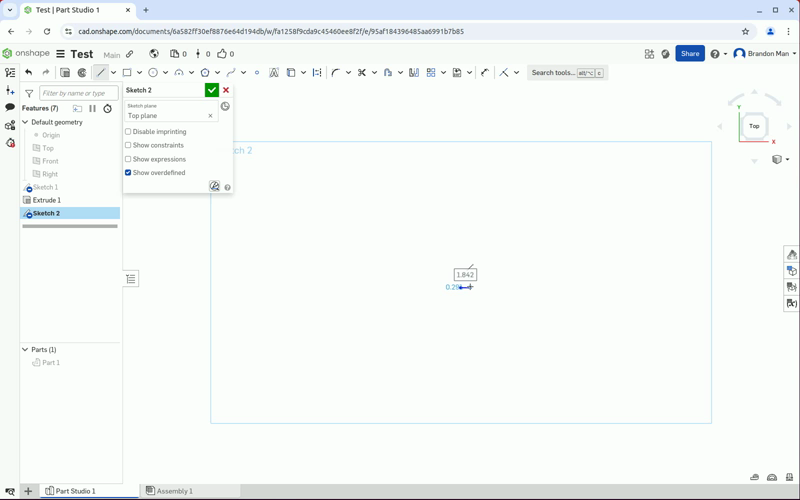
scroll(6)
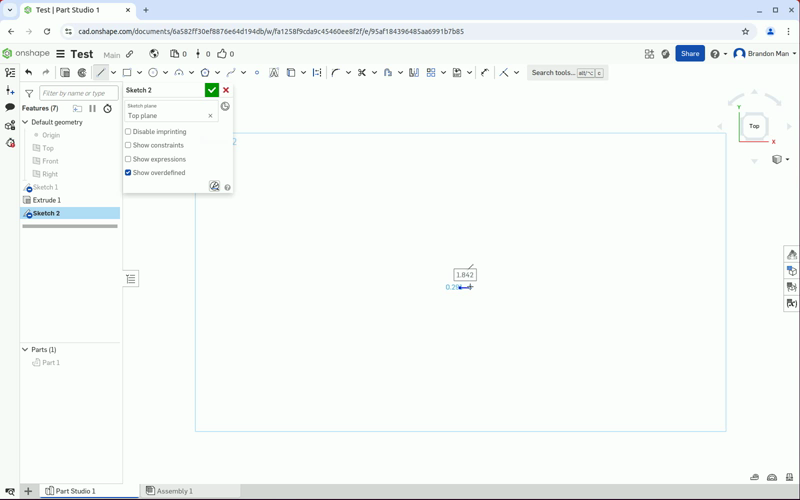
scroll(6)
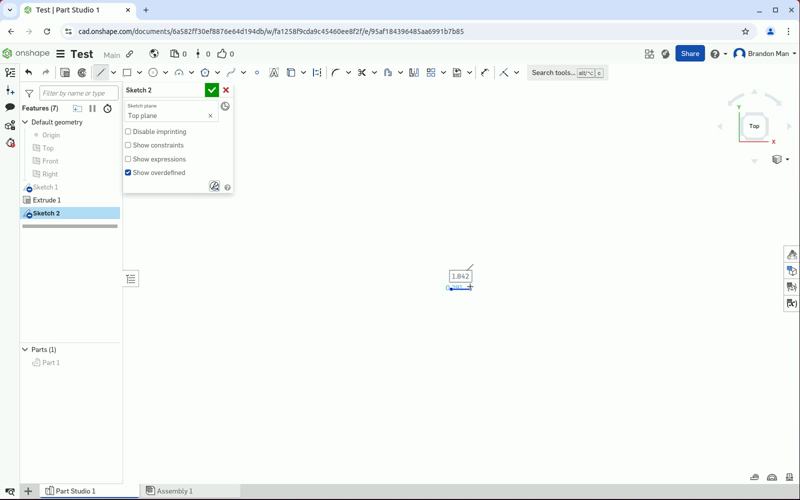
scroll(6)
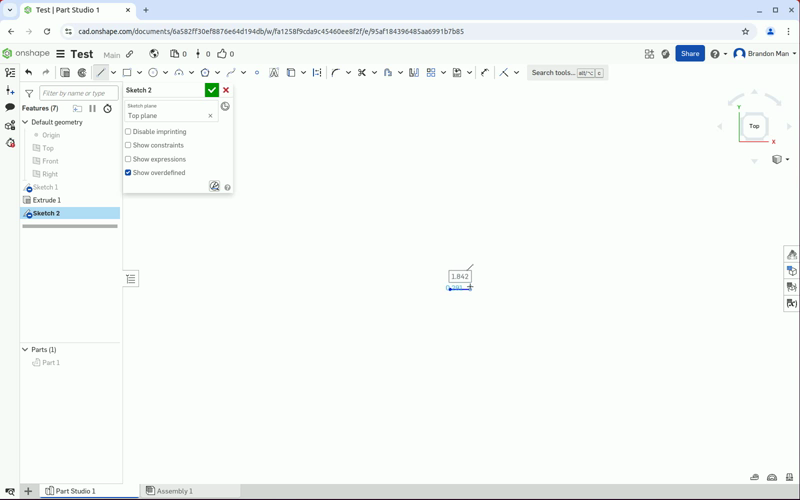
scroll(6)
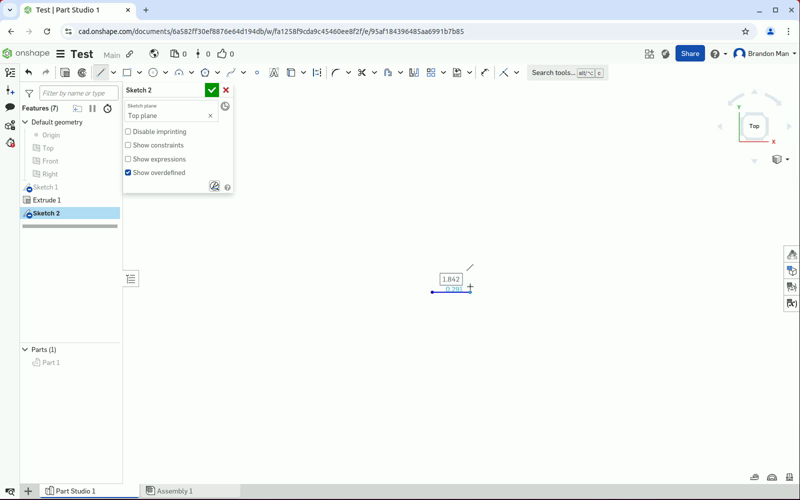
scroll(6)
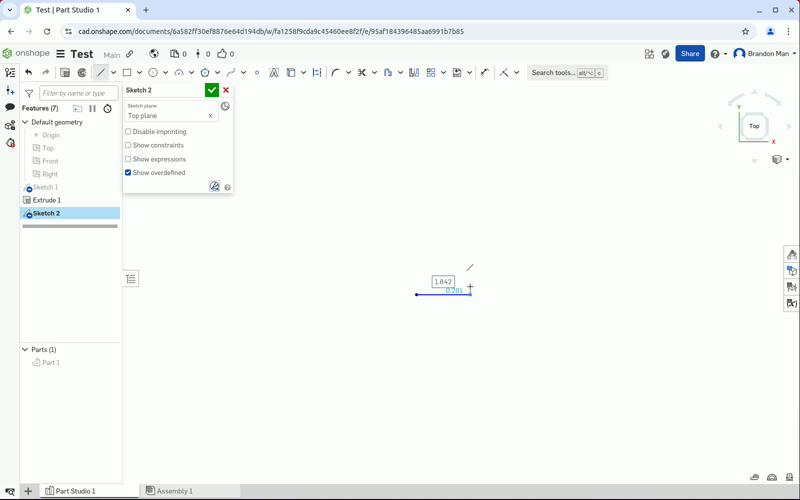
scroll(6)
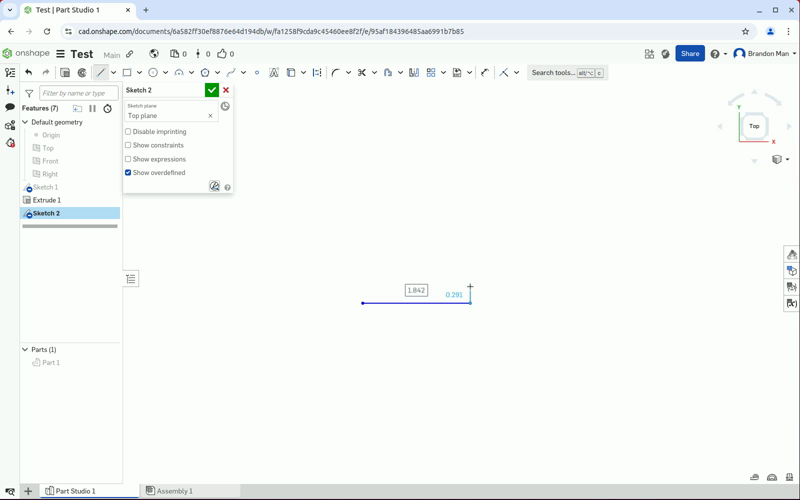
click(470, 286)
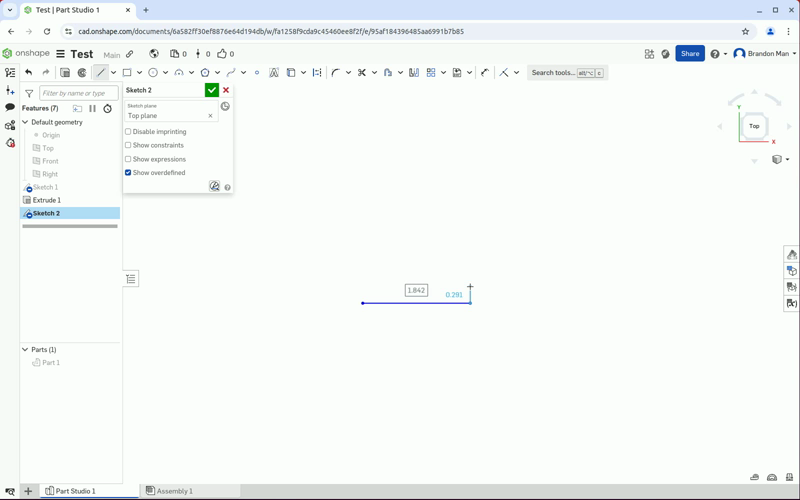
scroll(-6)
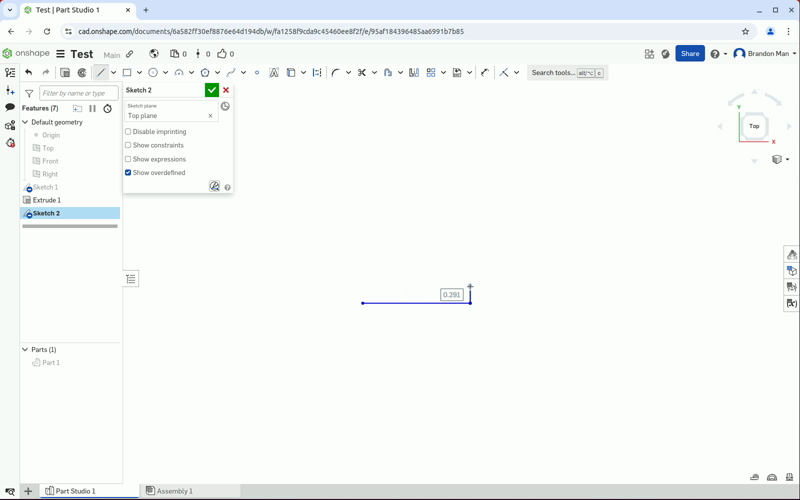
scroll(-6)
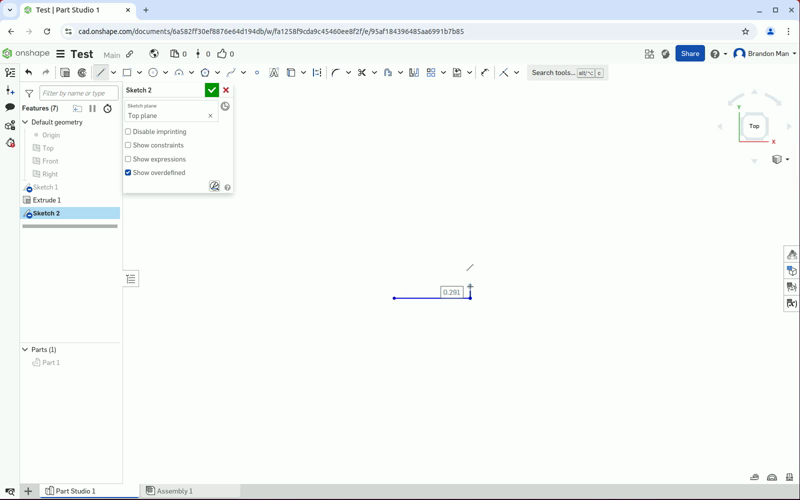
scroll(-6)
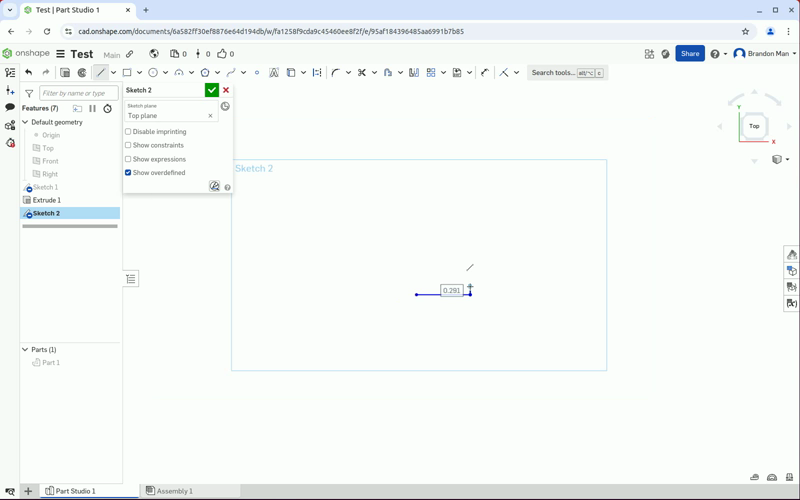
scroll(-6)
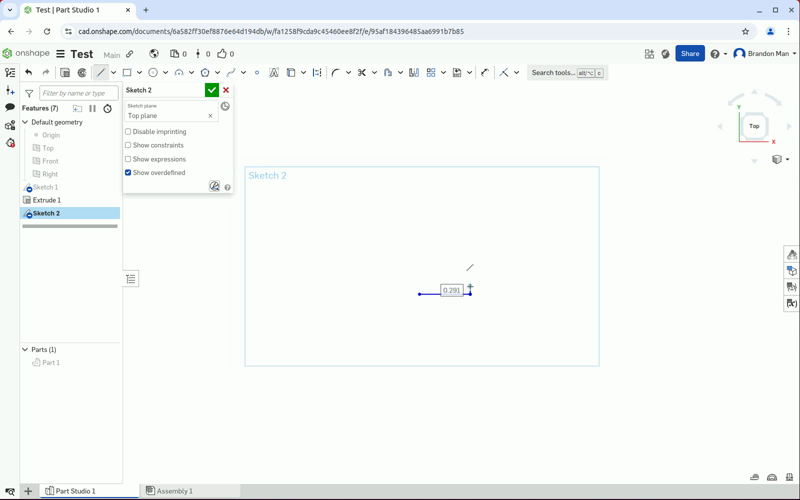
scroll(-6)
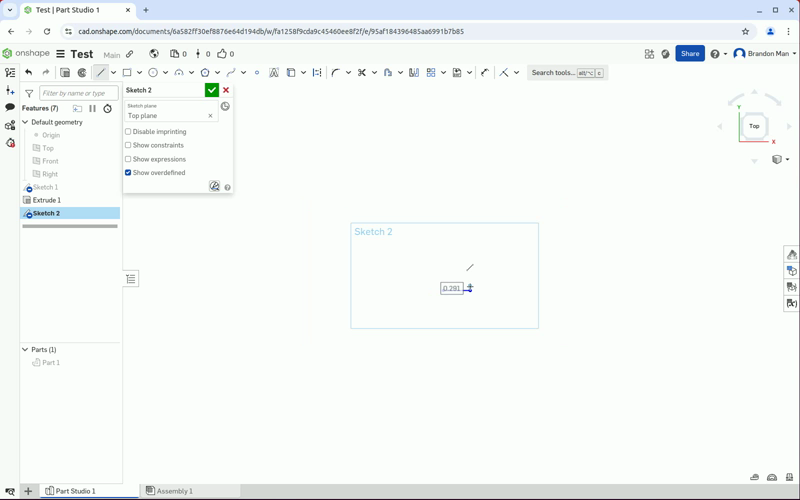
scroll(-6)
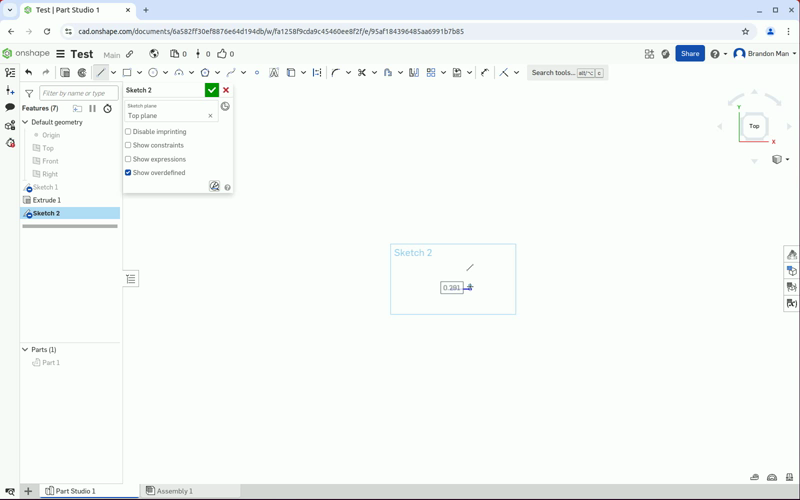
scroll(-6)
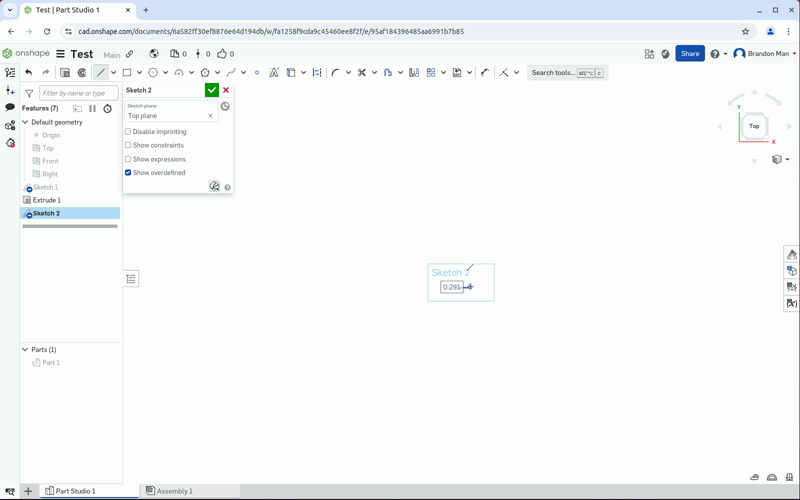
key_up(shift)
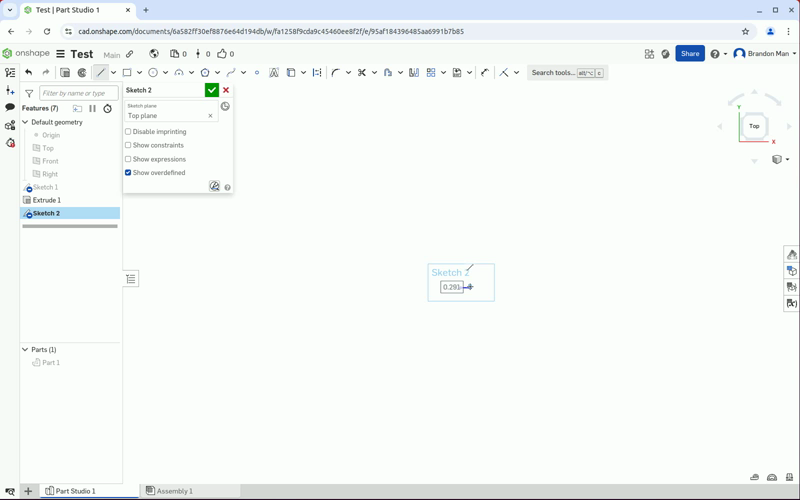
key_down(shift)
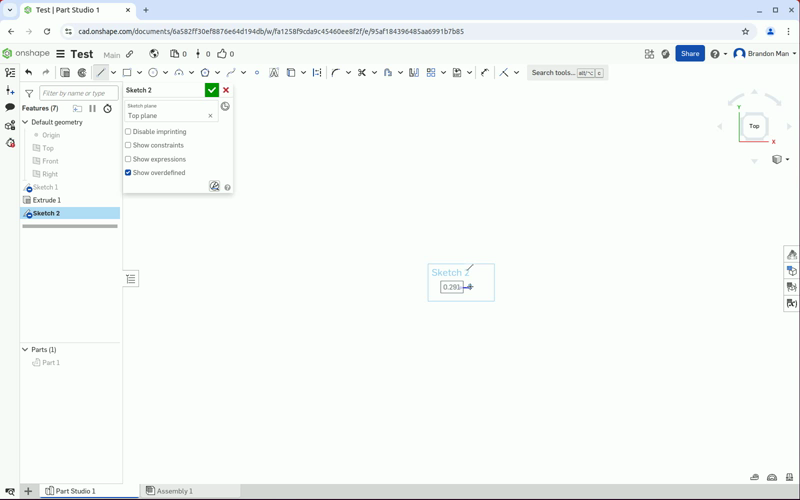
mouse_move(500, 286)
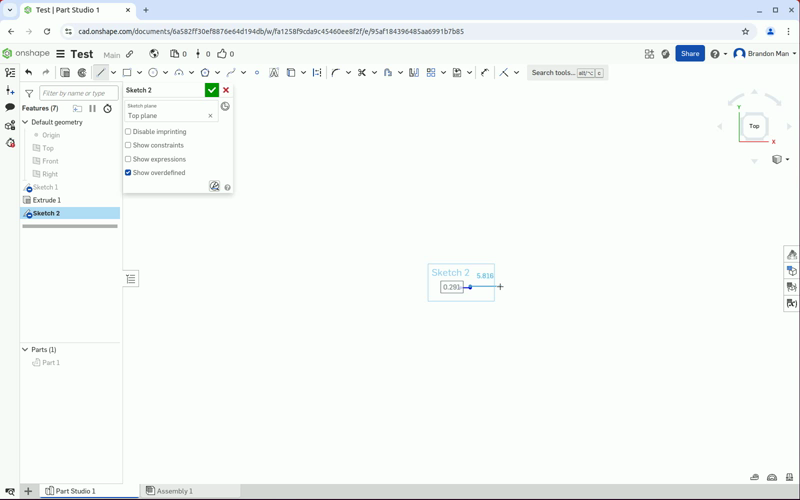
mouse_move(460, 286)
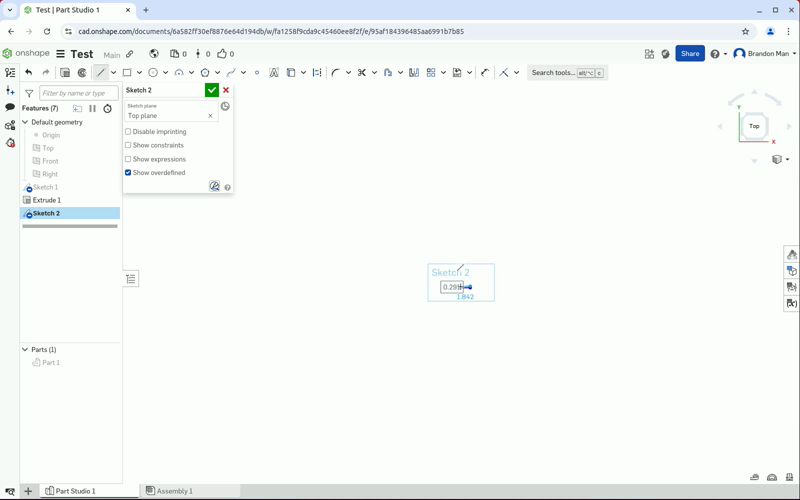
scroll(6)
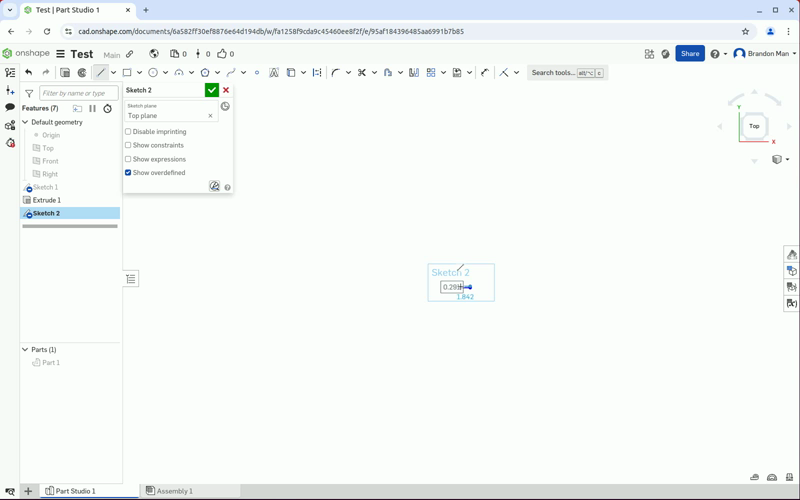
scroll(6)
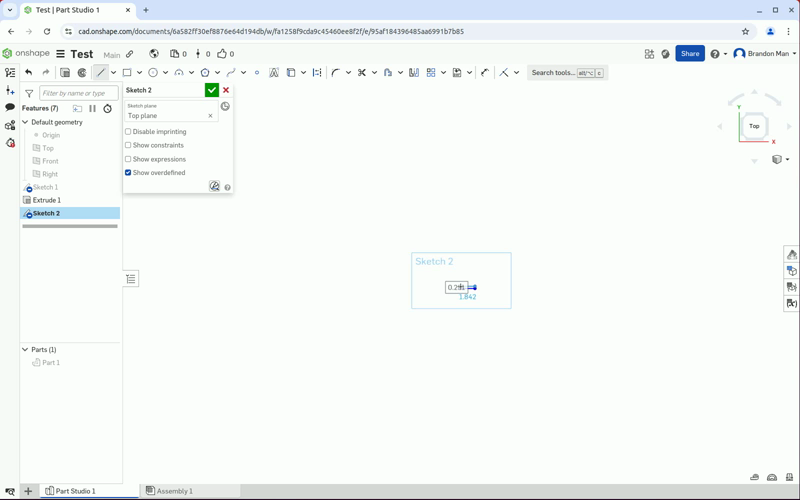
scroll(6)
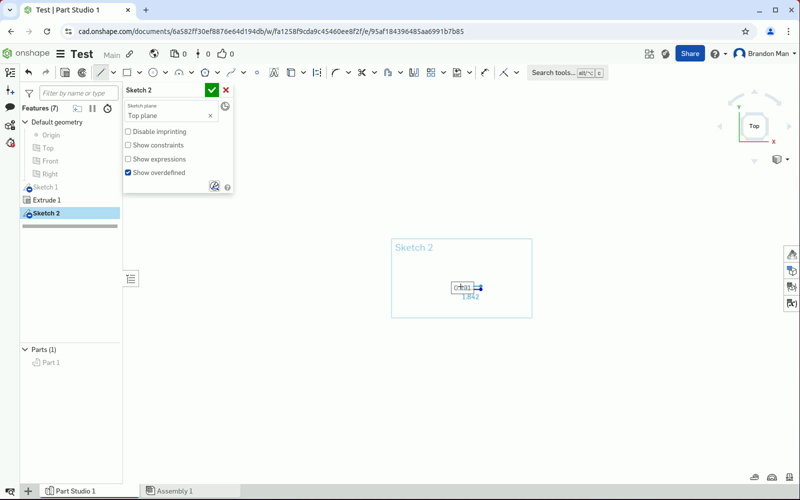
scroll(6)
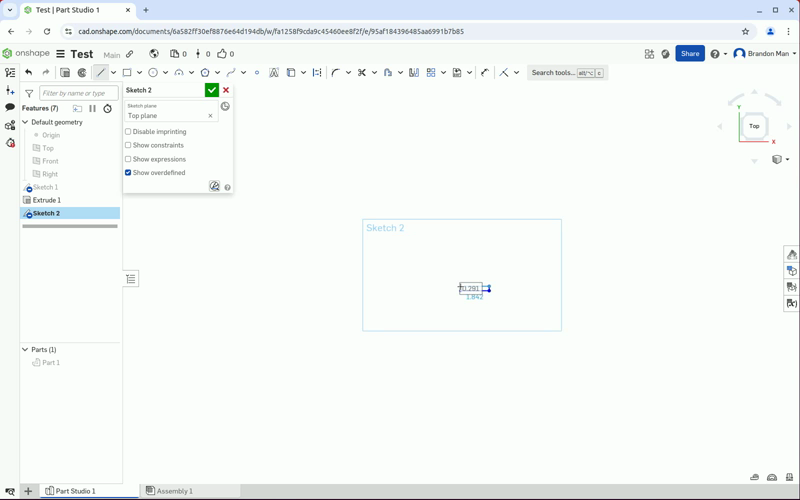
scroll(6)
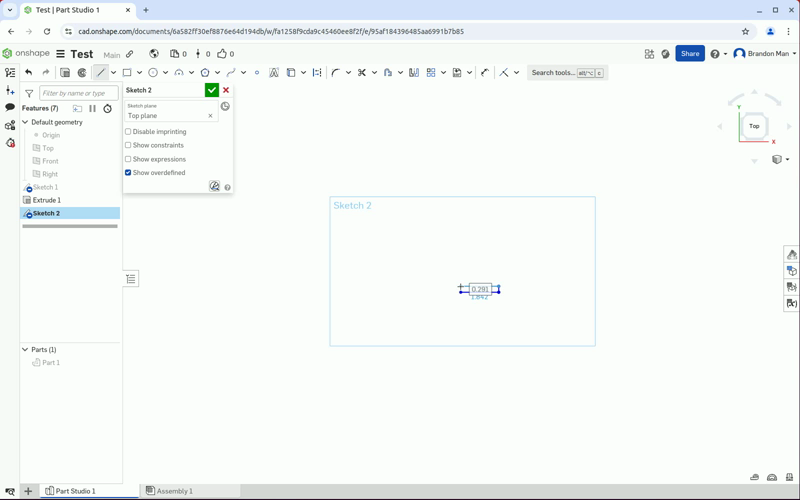
scroll(6)
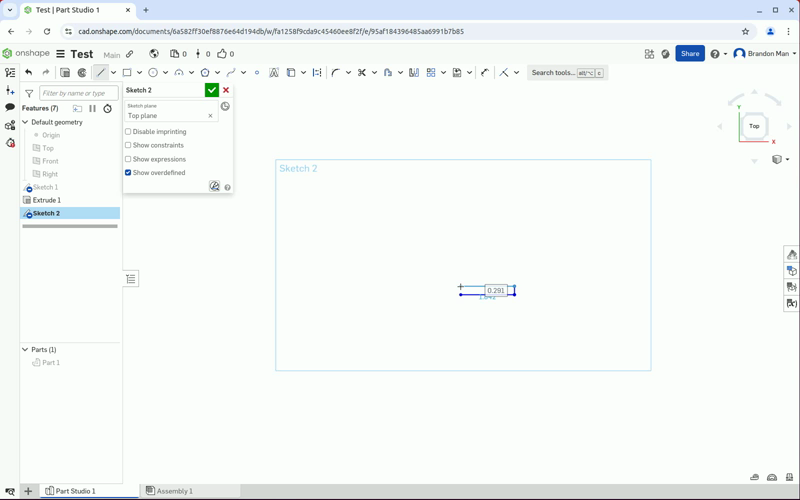
scroll(6)
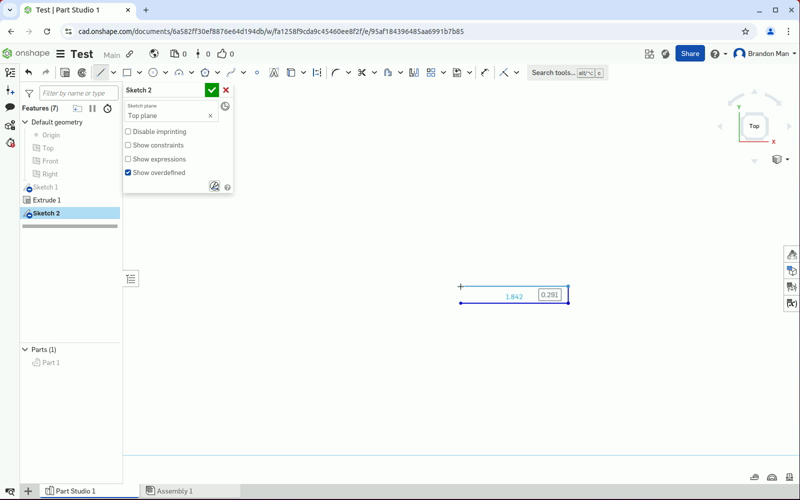
click(460, 286)
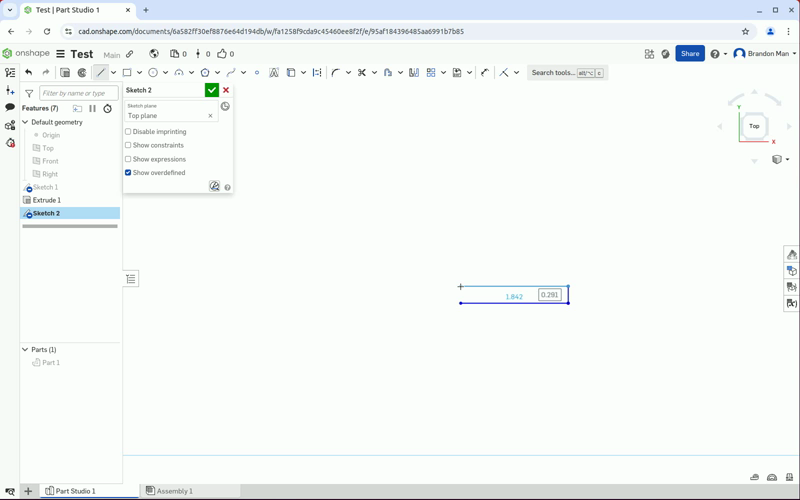
scroll(-6)
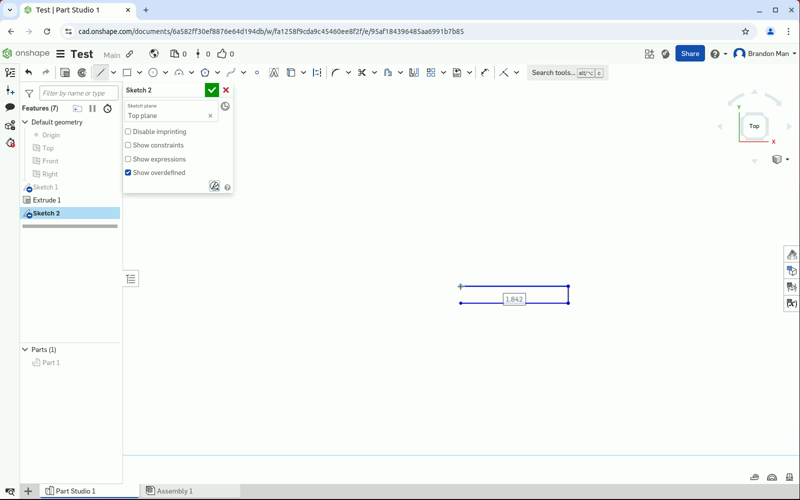
scroll(-6)
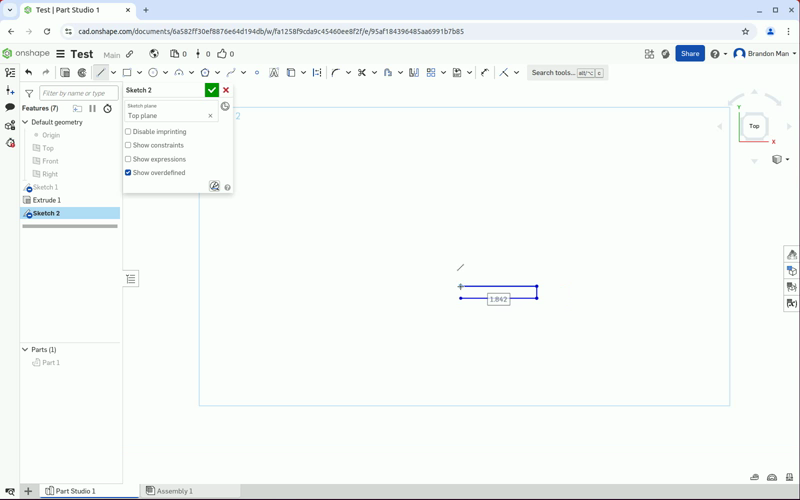
scroll(-6)
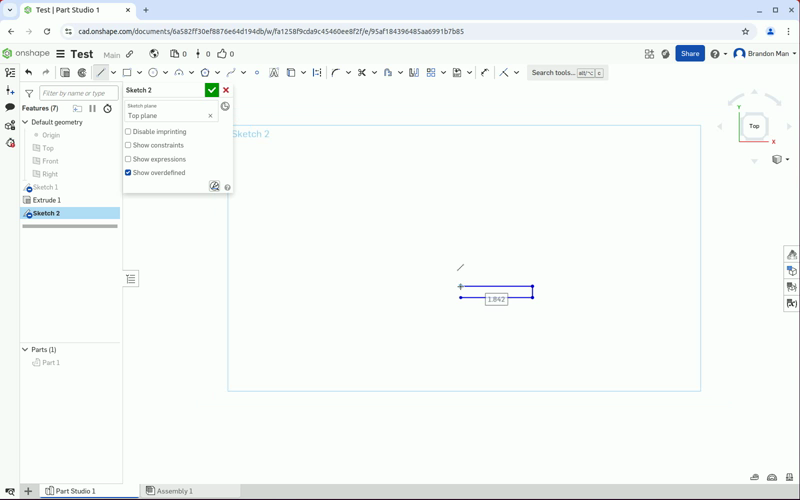
scroll(-6)
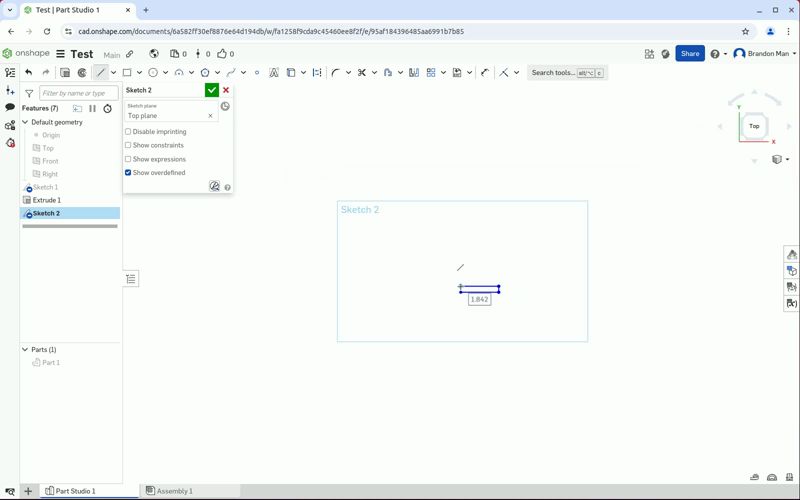
scroll(-6)
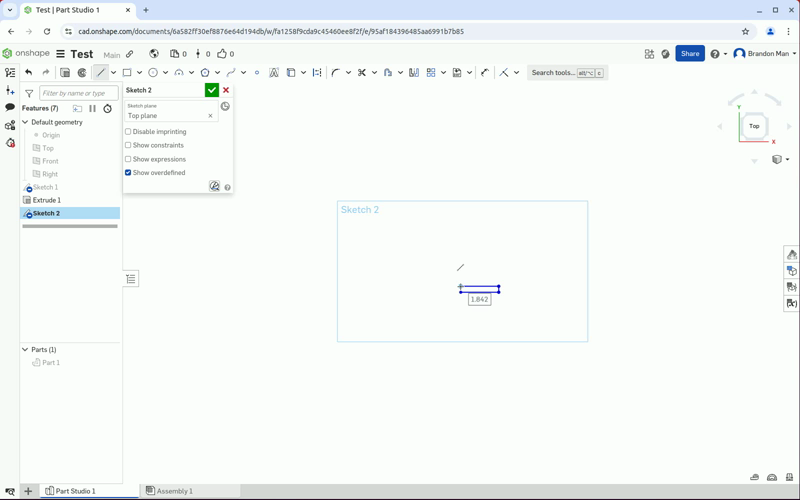
scroll(-6)
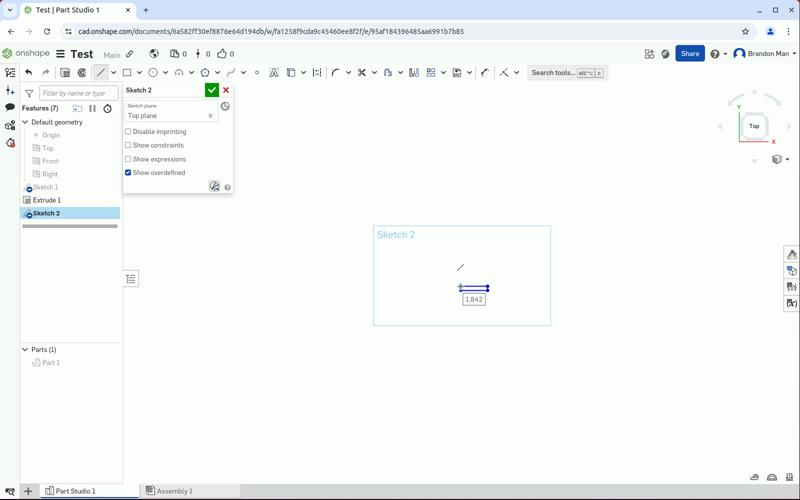
scroll(-6)
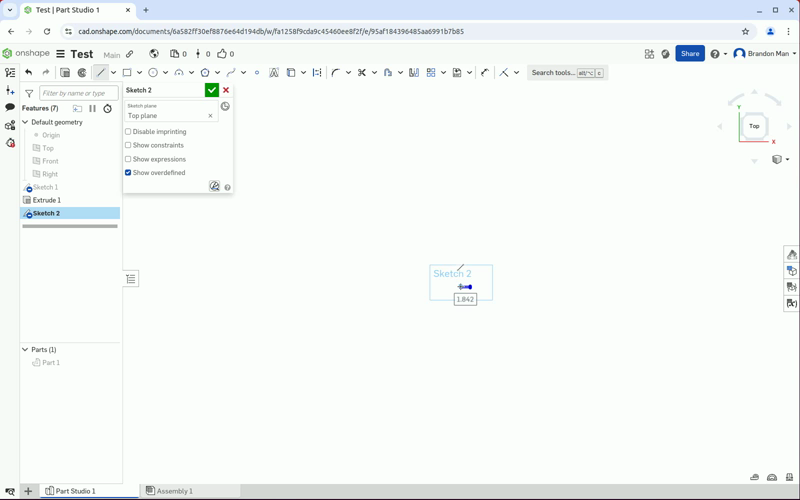
key_up(shift)
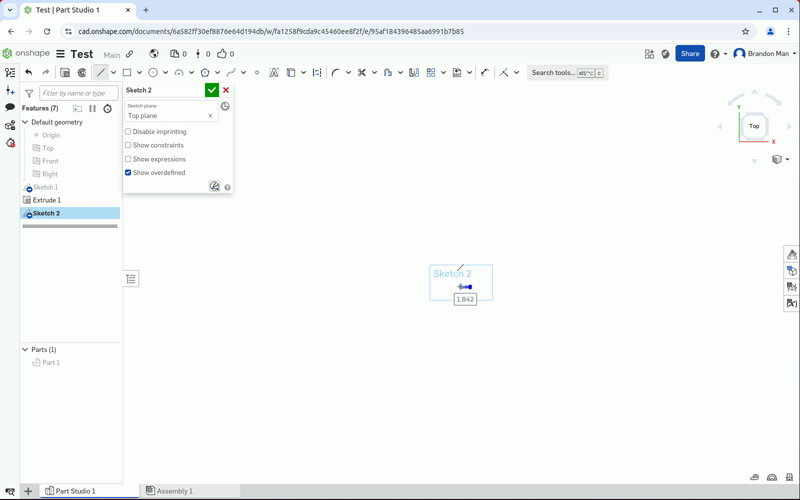
mouse_move(490, 286)
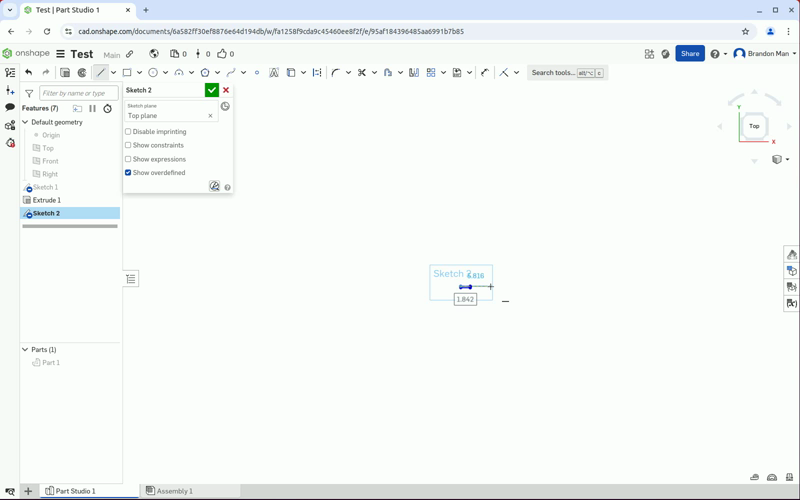
key_down(shift)
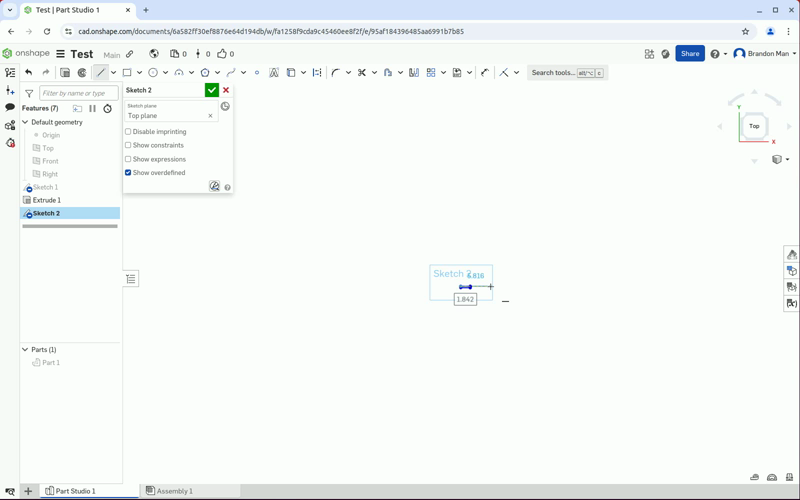
mouse_move(460, 287)
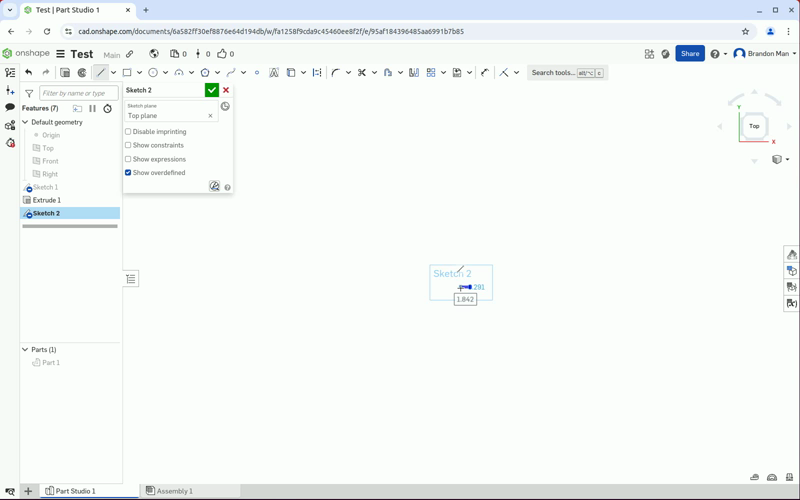
scroll(6)
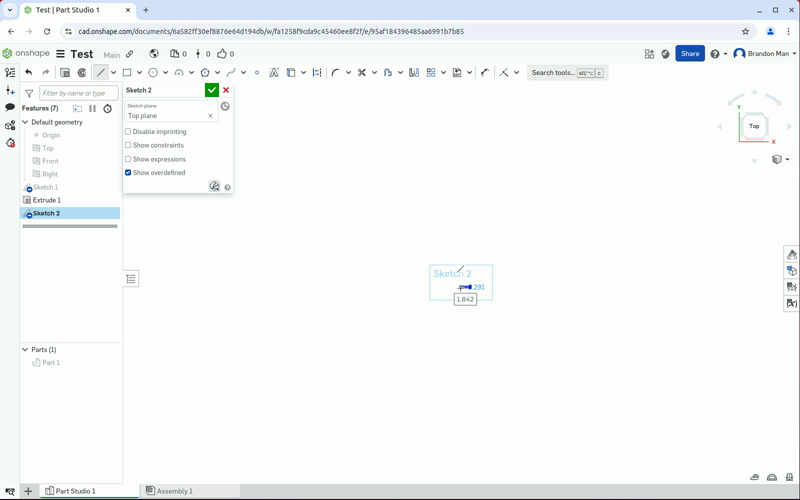
scroll(6)
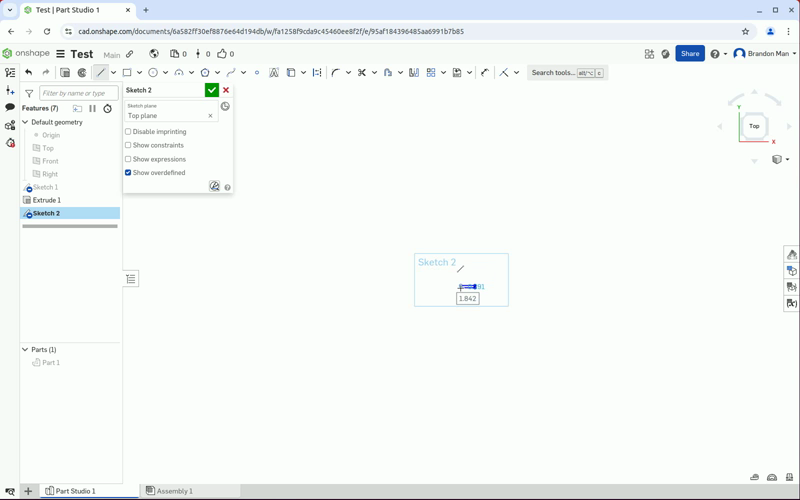
scroll(6)
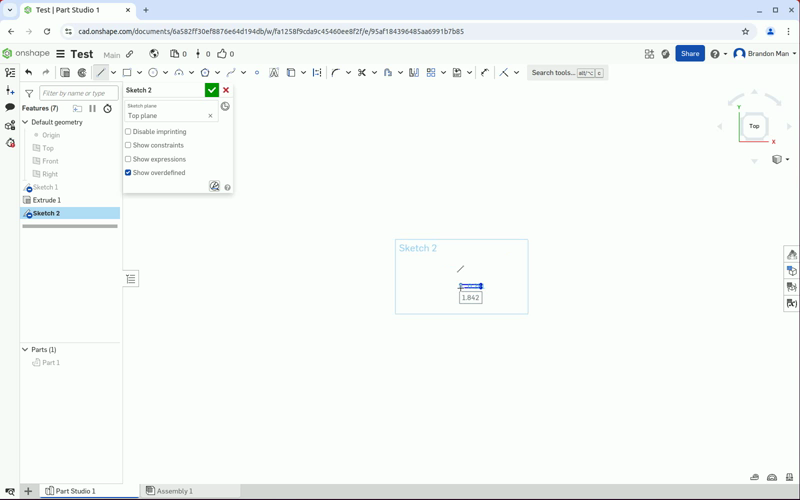
scroll(6)
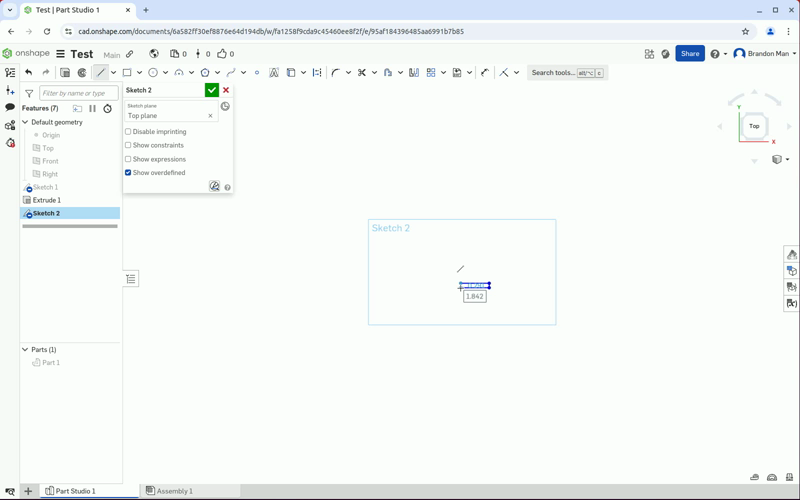
scroll(6)
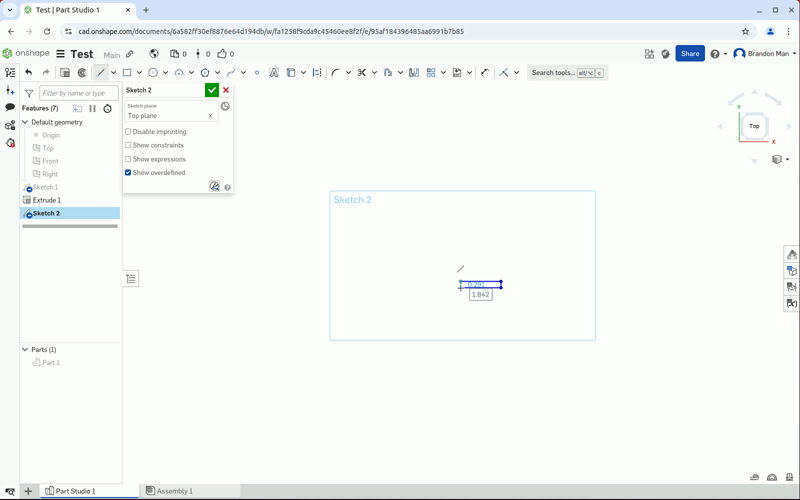
scroll(6)
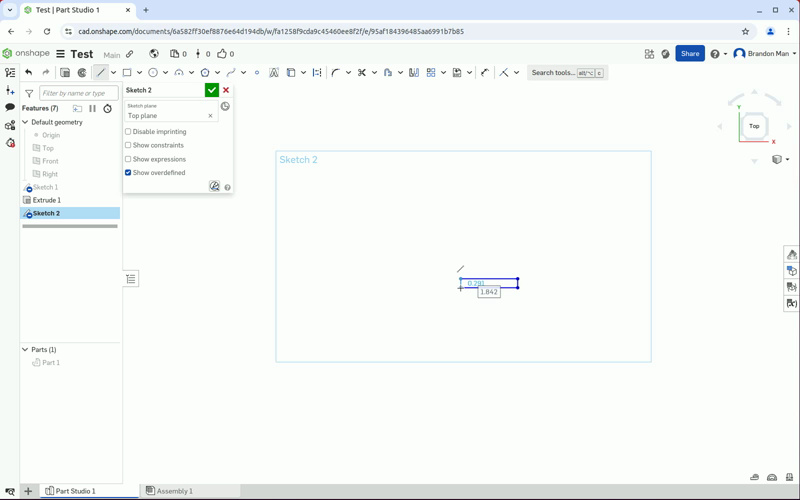
scroll(6)
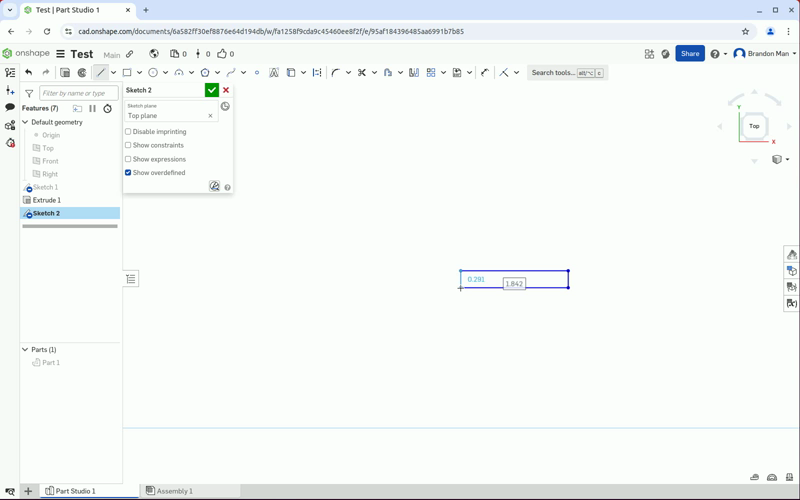
key_up(shift)
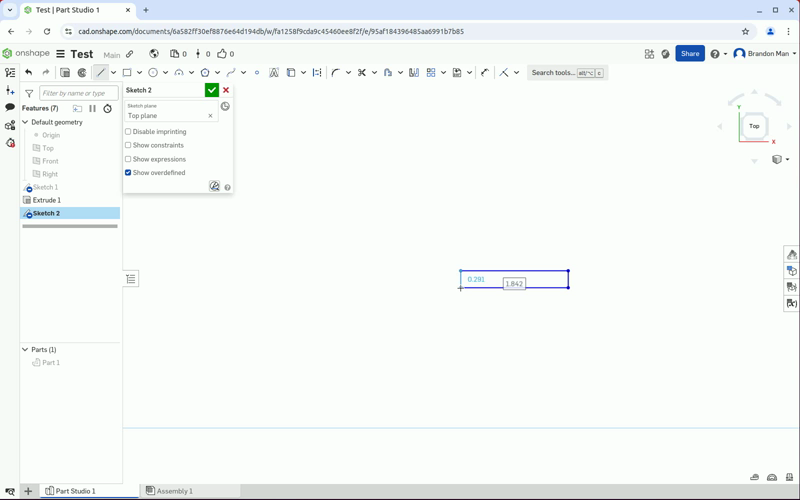
click(460, 287)
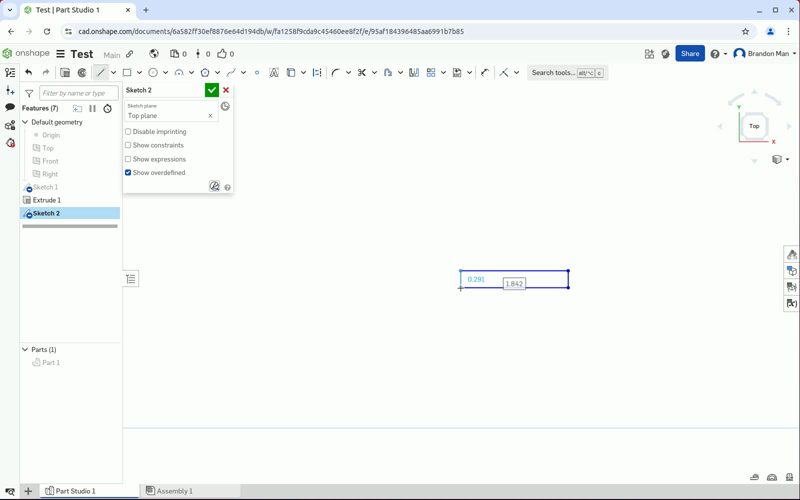
scroll(-6)
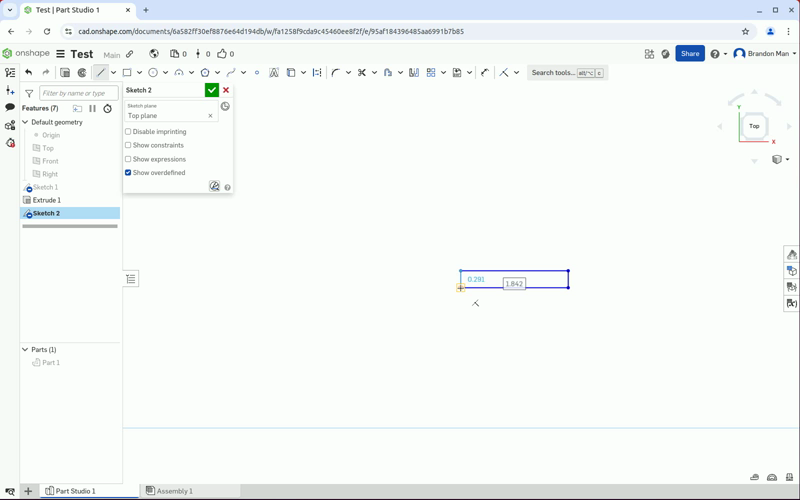
scroll(-6)
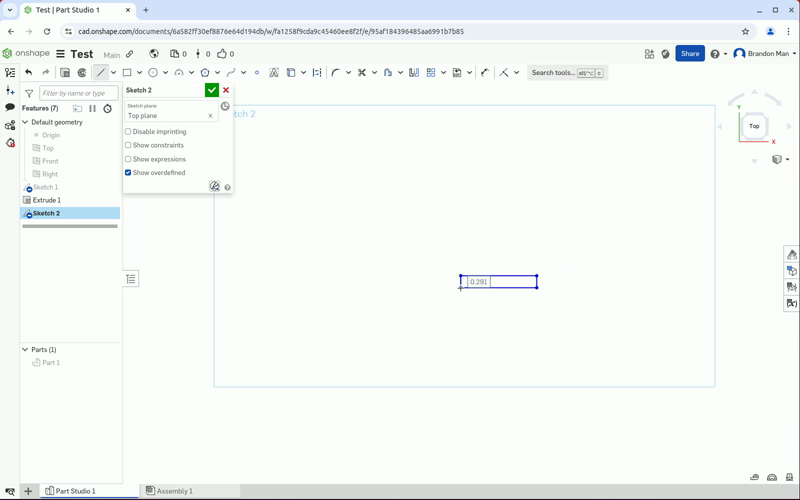
scroll(-6)
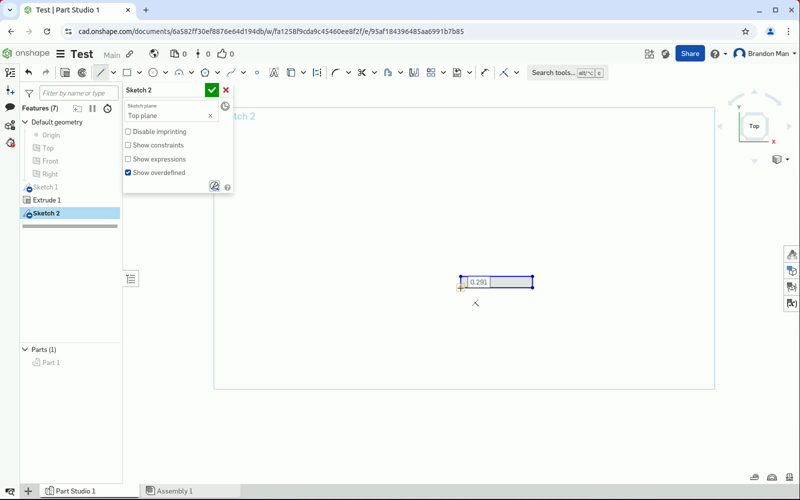
scroll(-6)
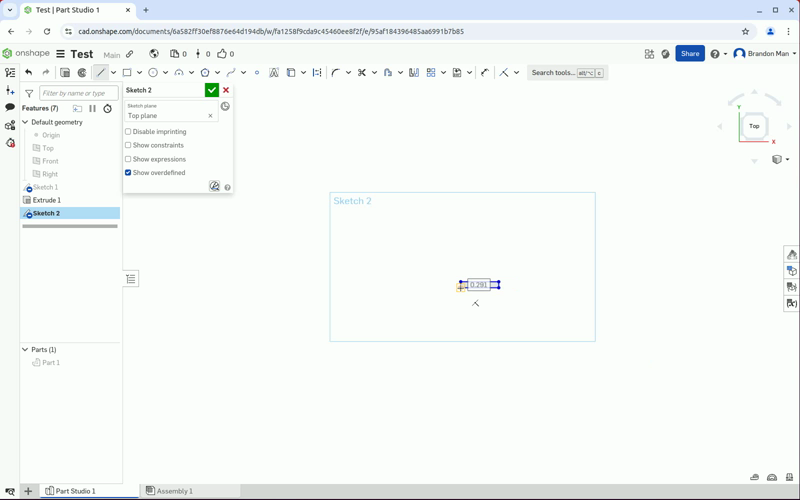
scroll(-6)
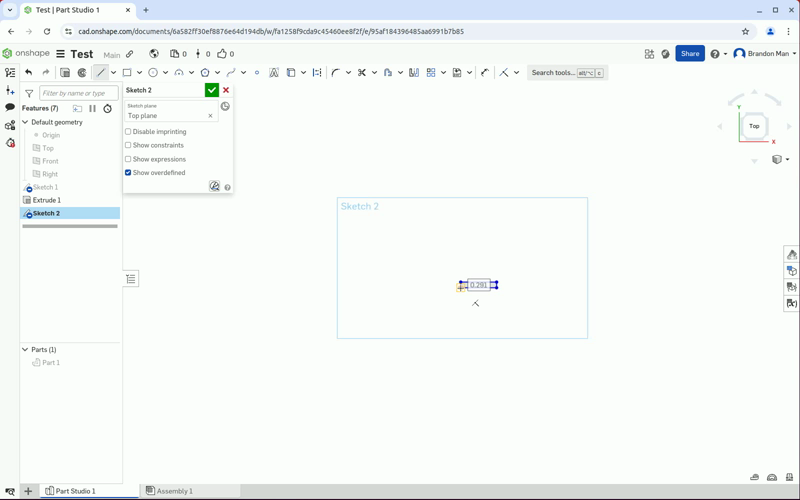
scroll(-6)
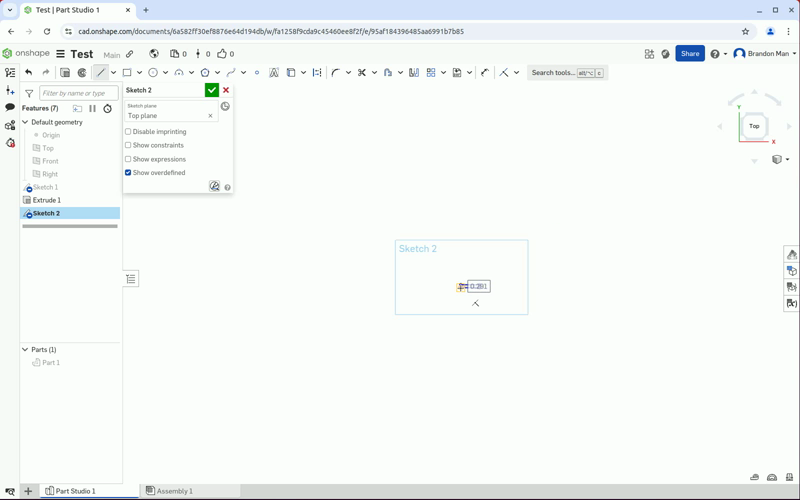
scroll(-6)
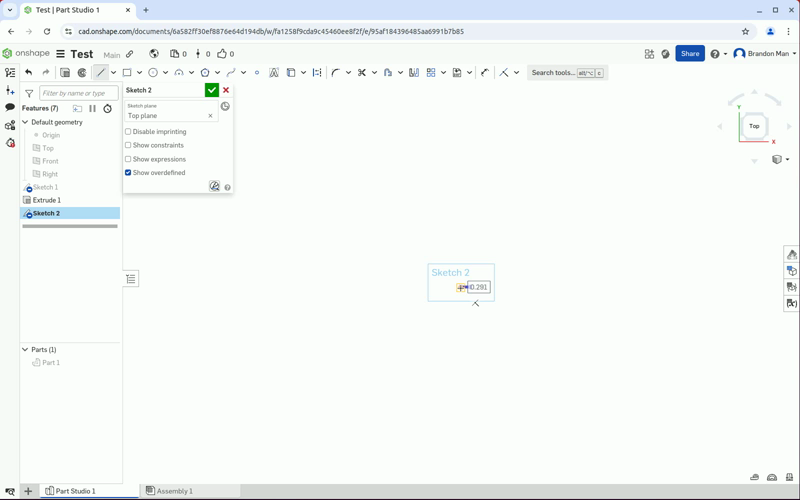
key(esc)
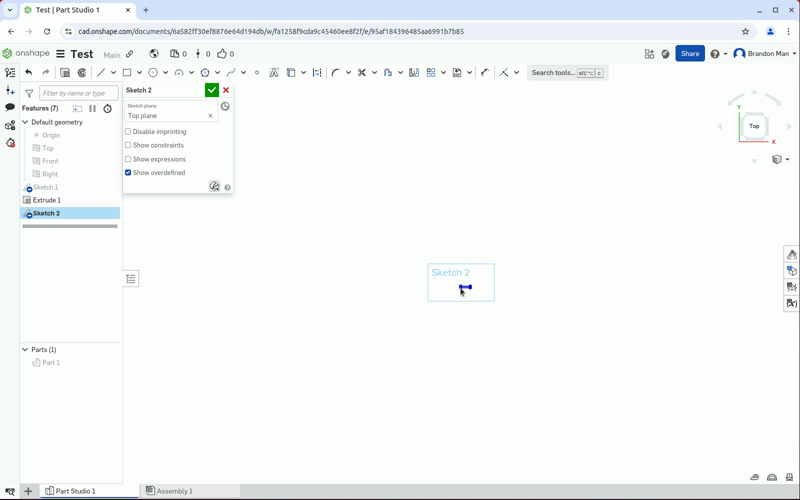
mouse_move(464, 287)
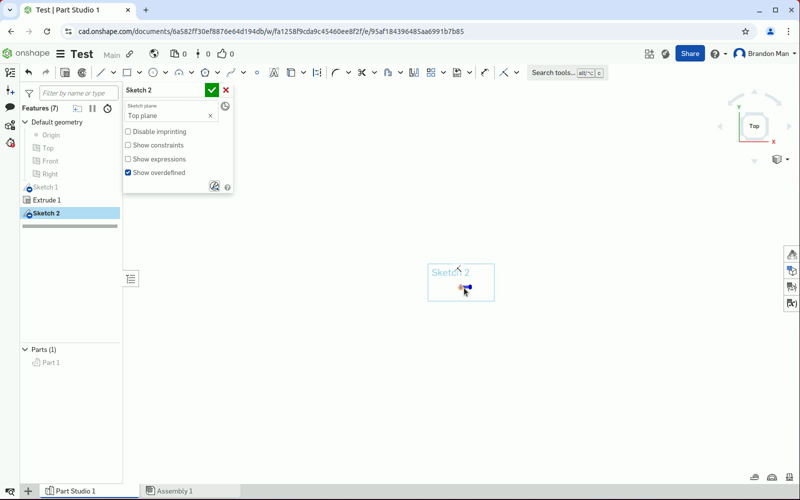
scroll(6)
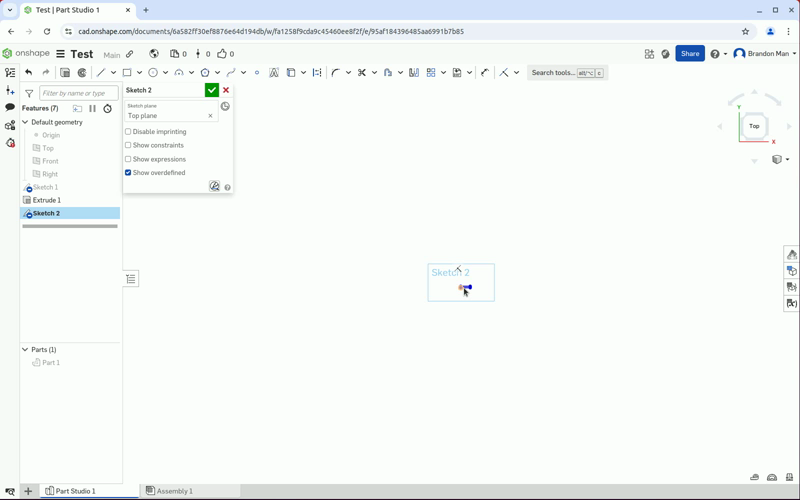
scroll(6)
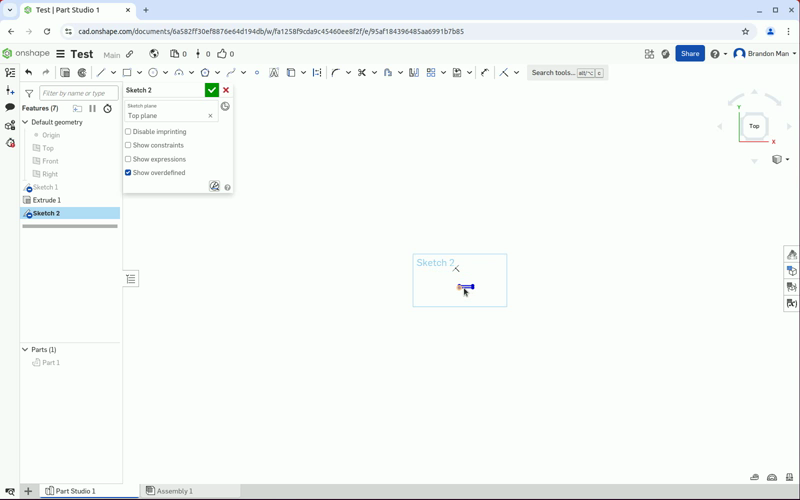
scroll(6)
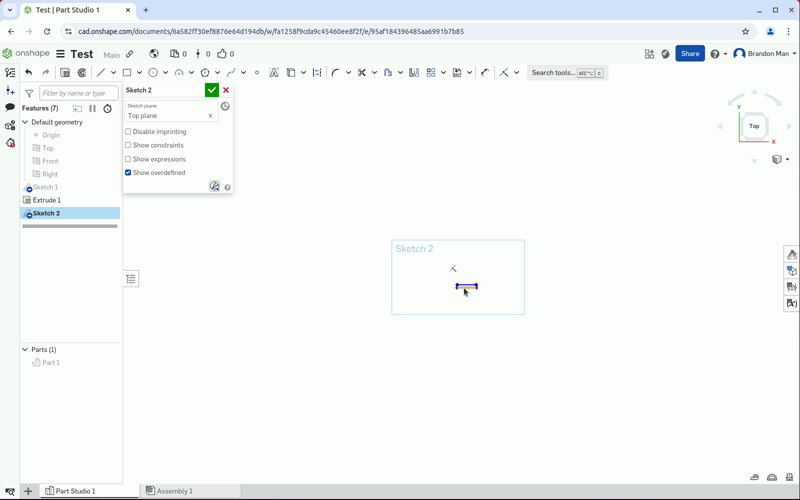
scroll(6)
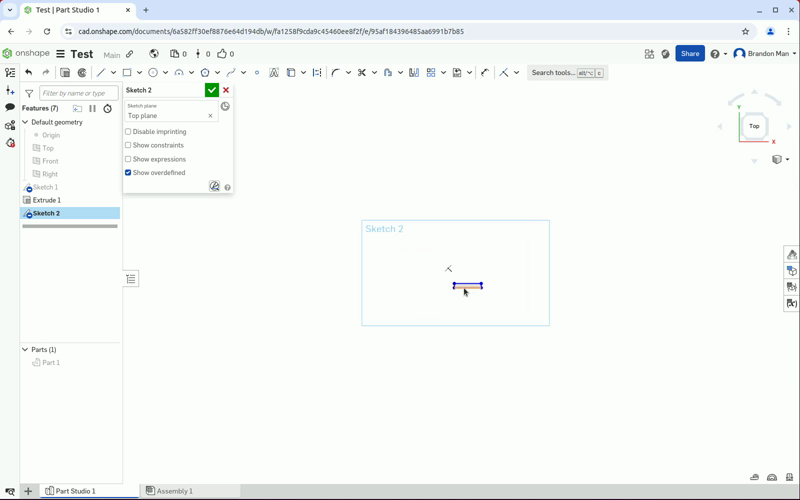
scroll(6)
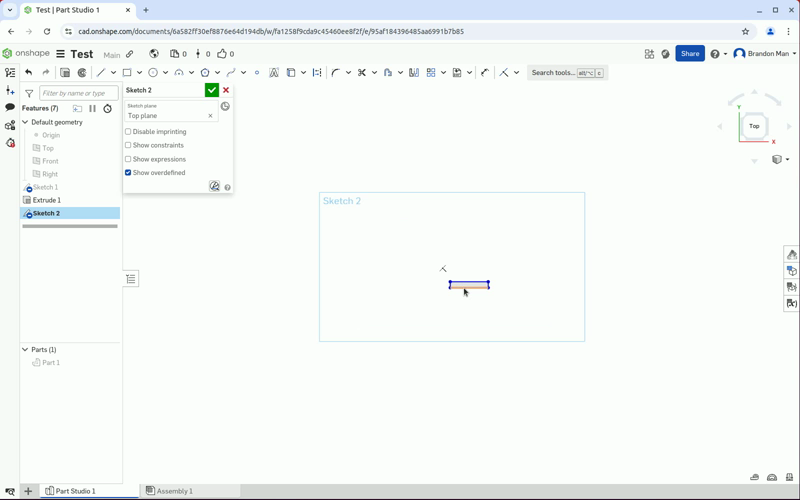
scroll(6)
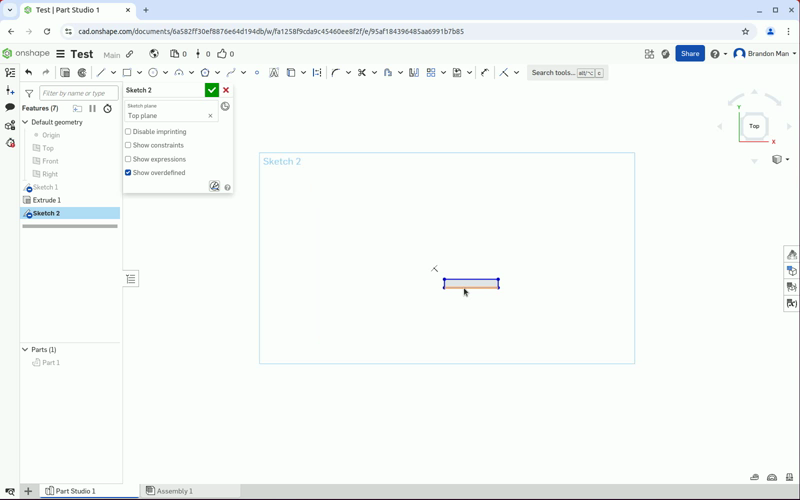
scroll(6)
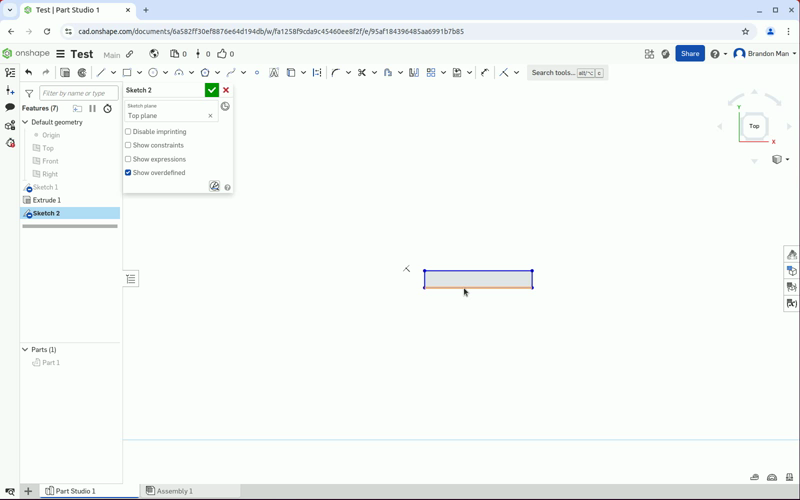
click(464, 287)
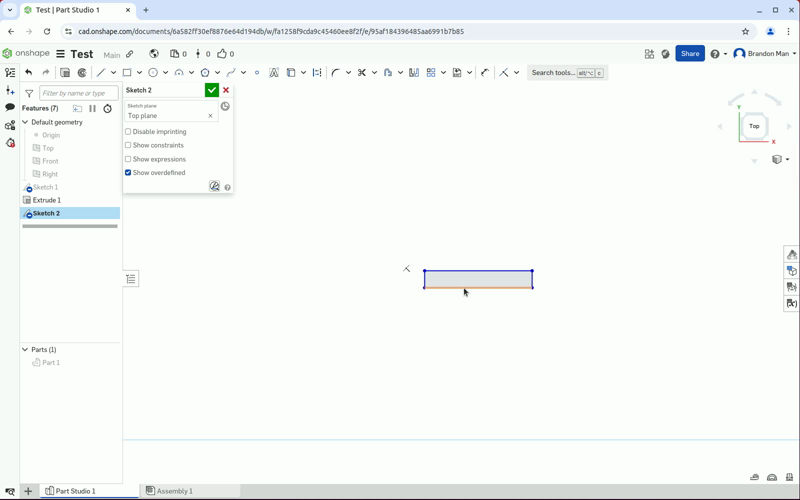
scroll(-6)
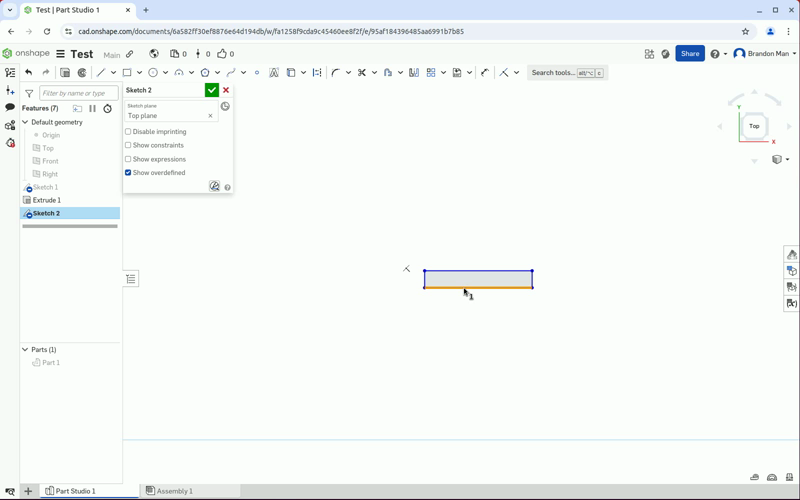
scroll(-6)
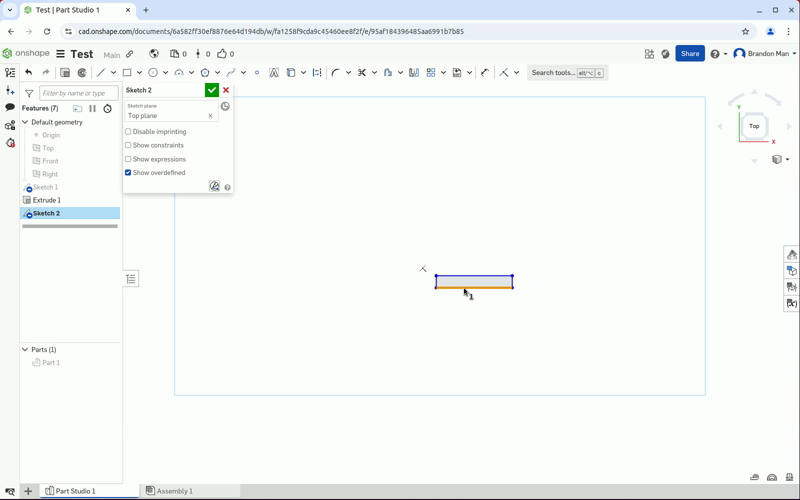
scroll(-6)
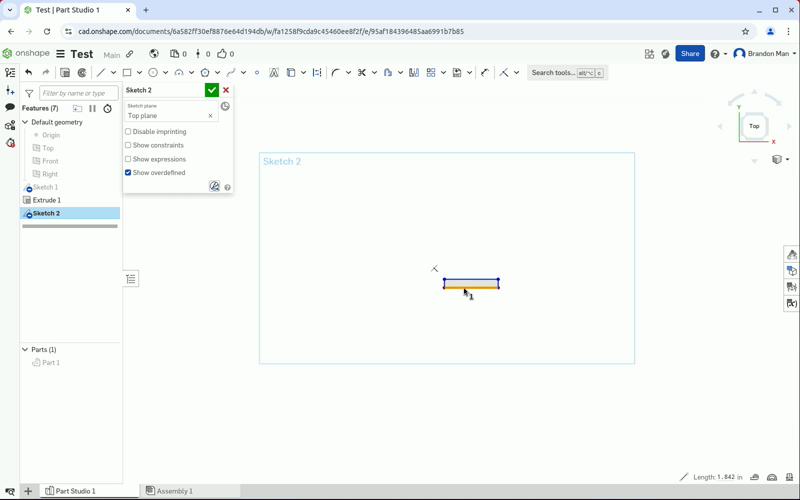
scroll(-6)
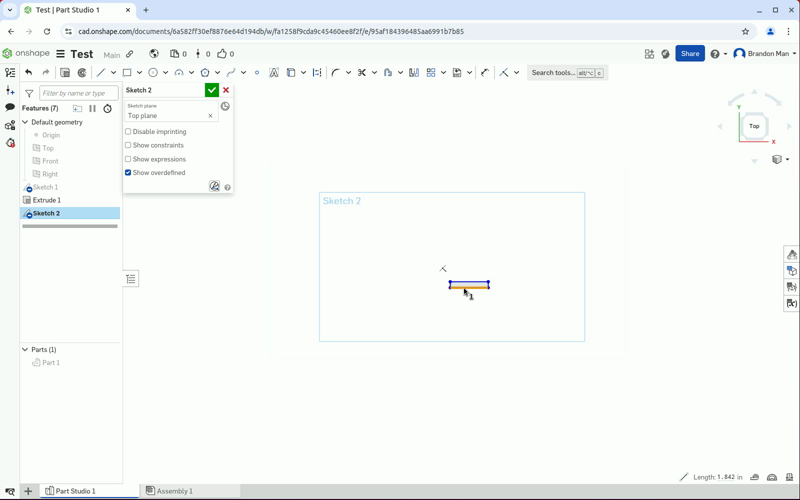
scroll(-6)
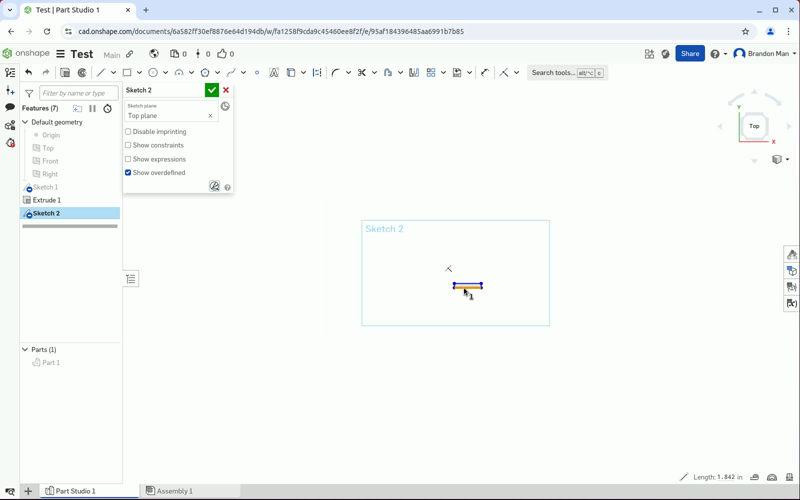
scroll(-6)
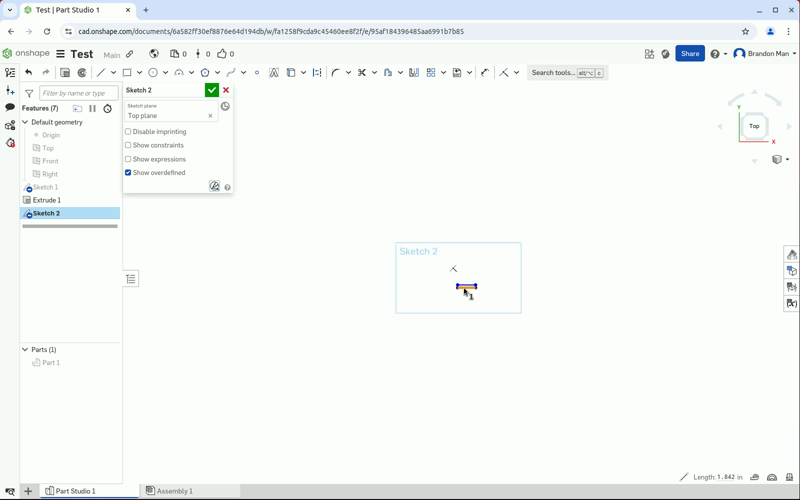
scroll(-6)
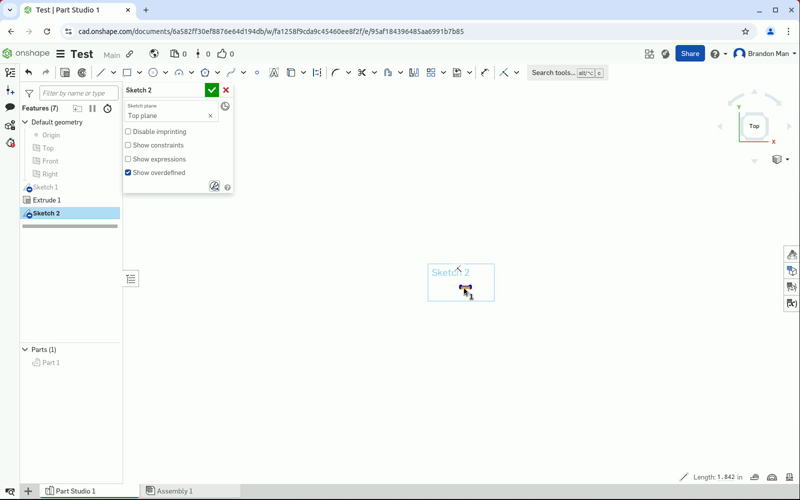
mouse_move(73, 352)
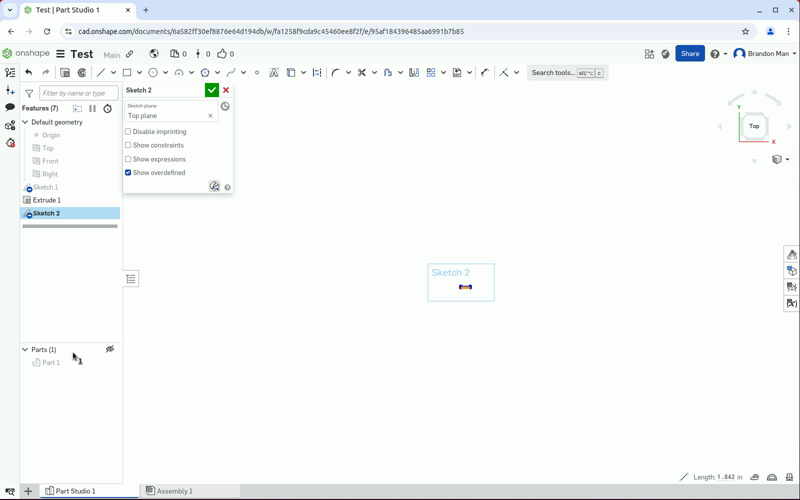
key(shift+y)
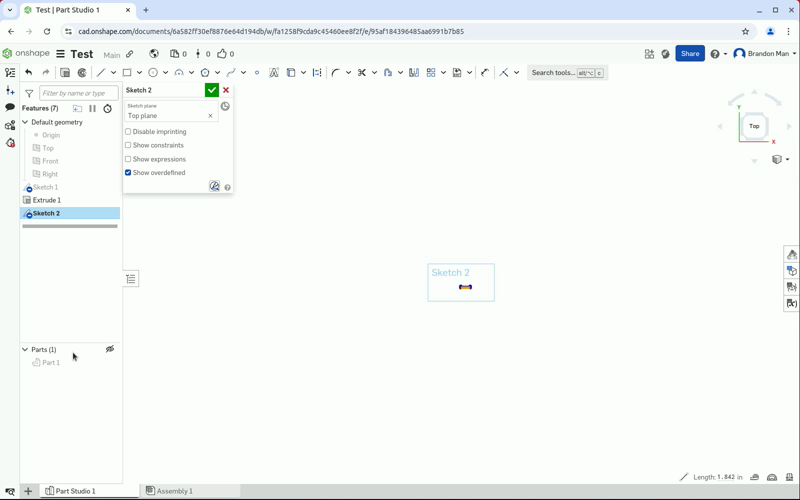
key(shift+e)
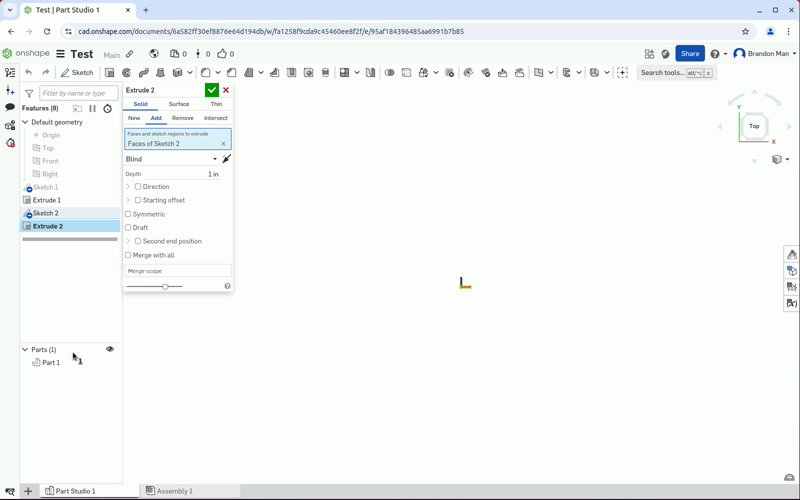
mouse_move(143, 106)
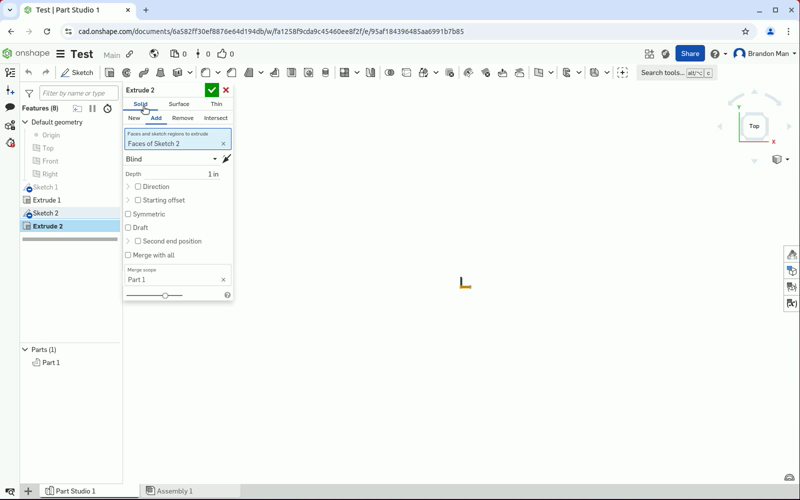
click(143, 106)
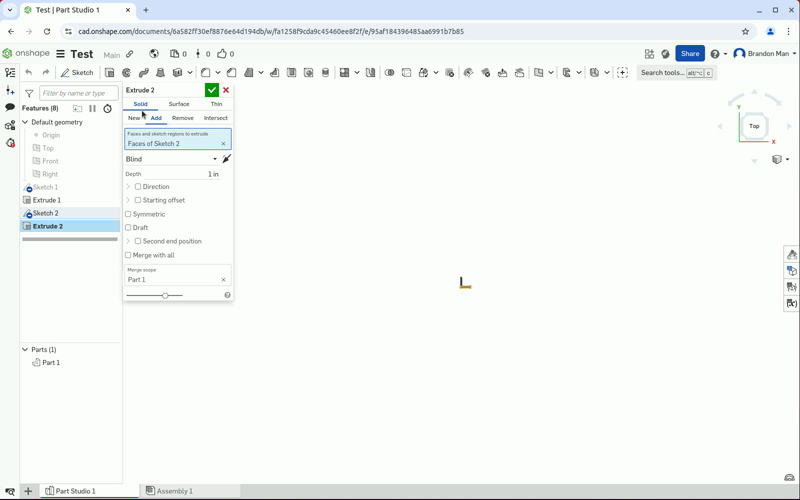
mouse_move(137, 120)
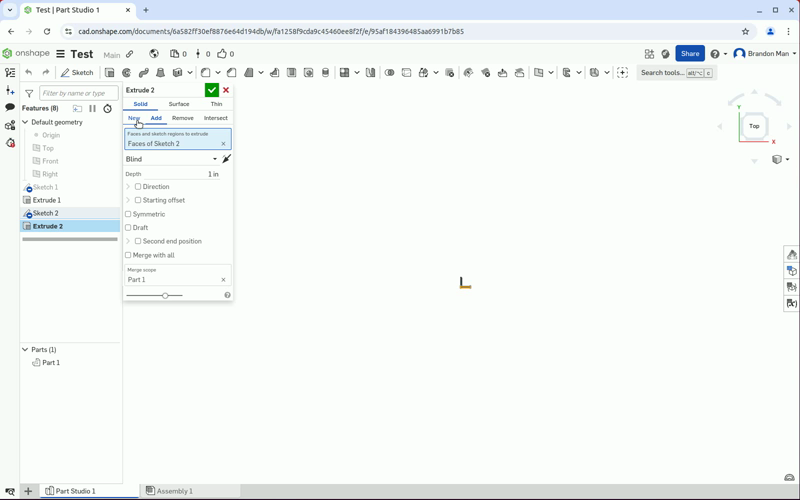
click(137, 120)
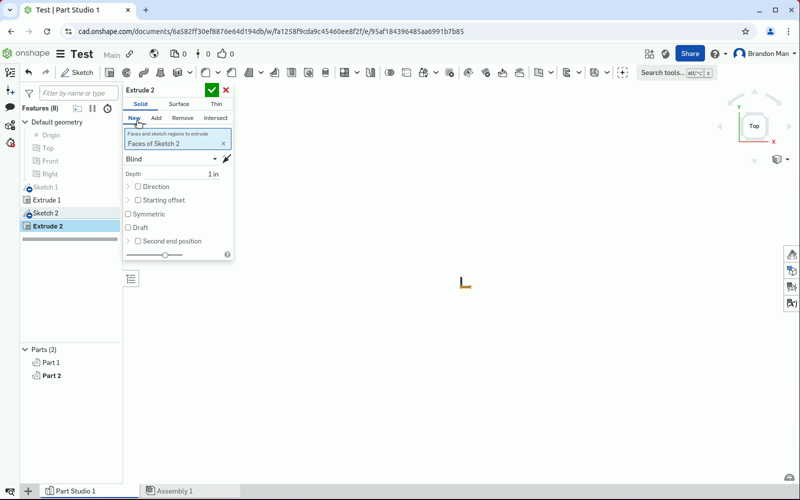
key(tab, 4)
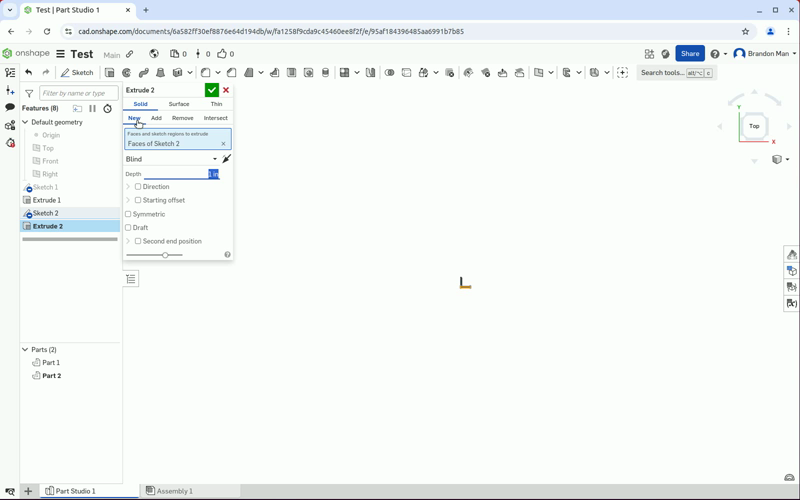
text(23.108)
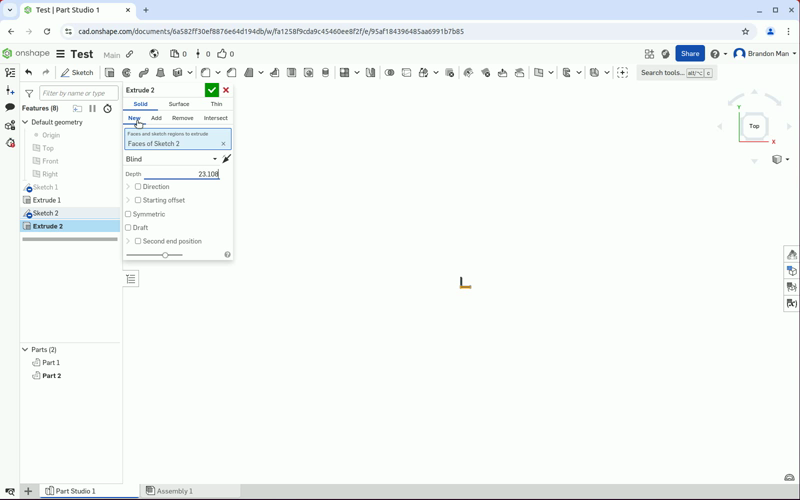
key(enter)
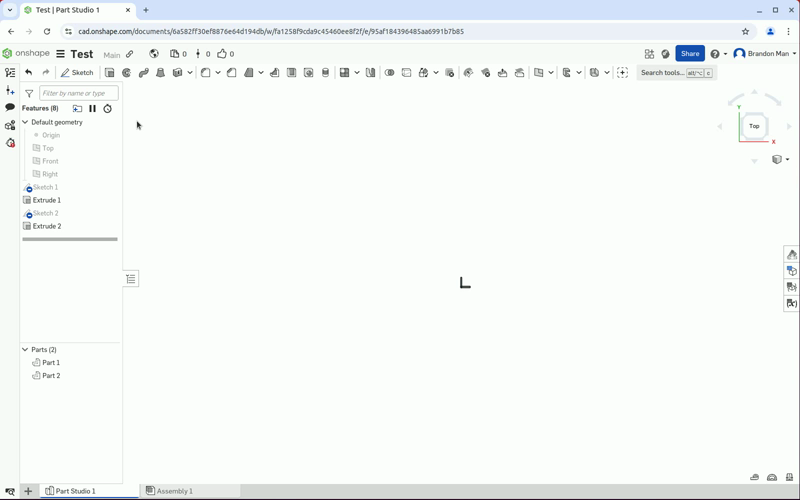
key(shift+h)
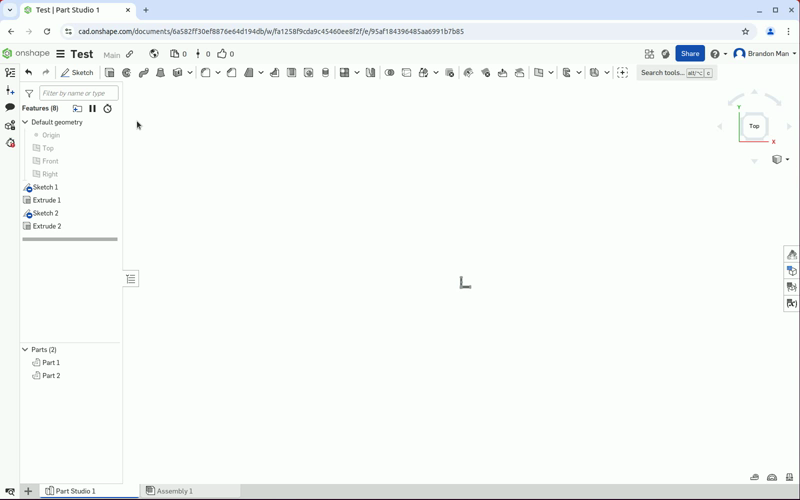
key(shift+h)
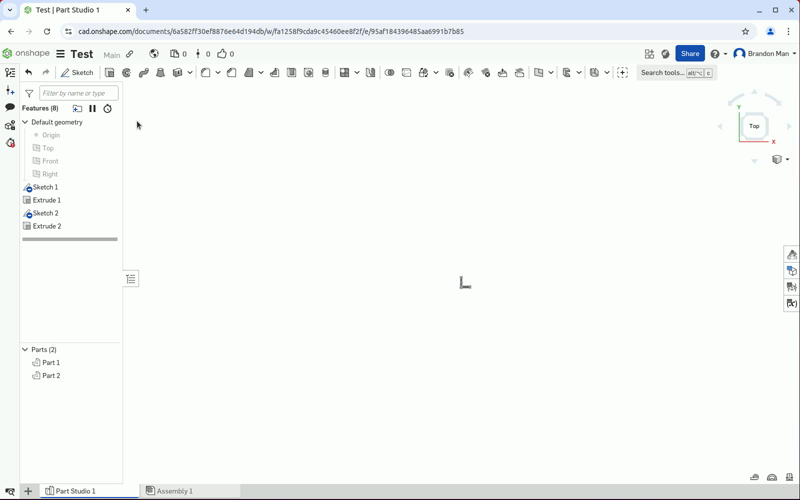
key(shift+7)
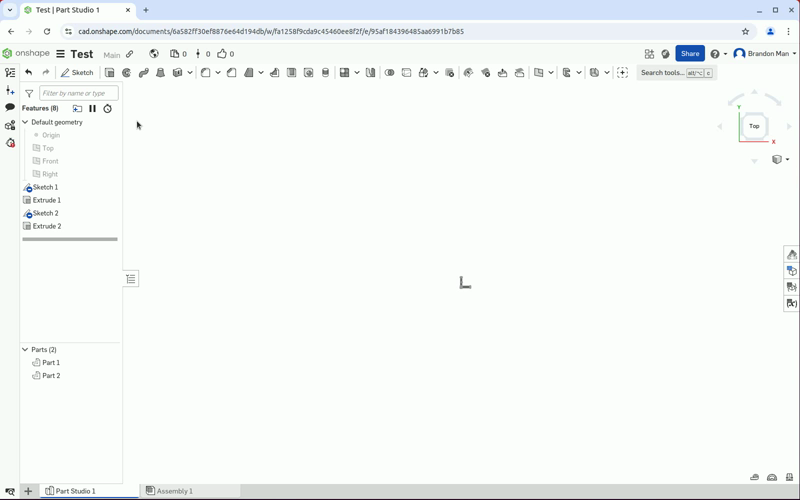
key(up, 3)
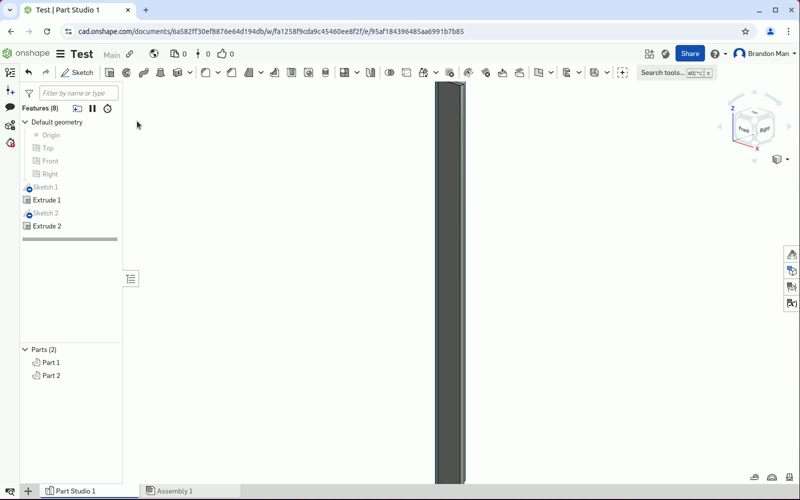
key(left, 3)
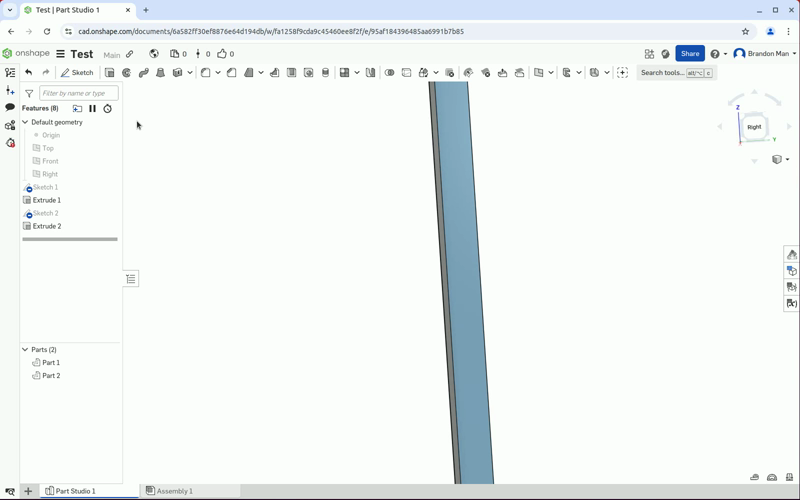
key(right, 3)
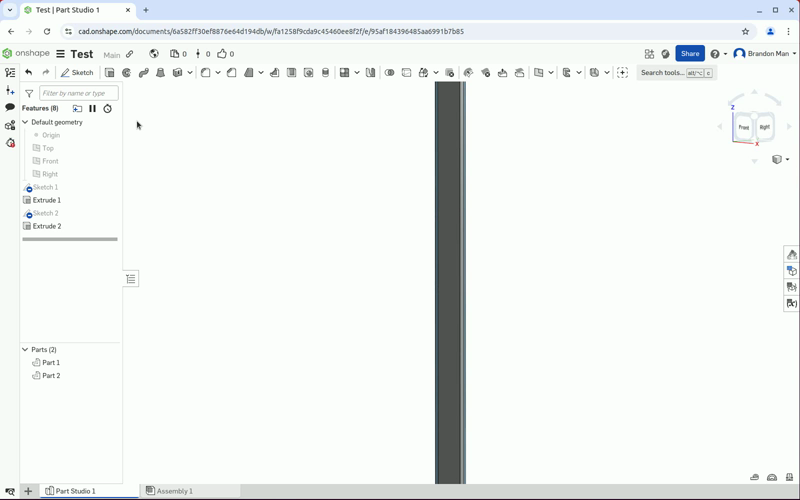
key(down, 3)
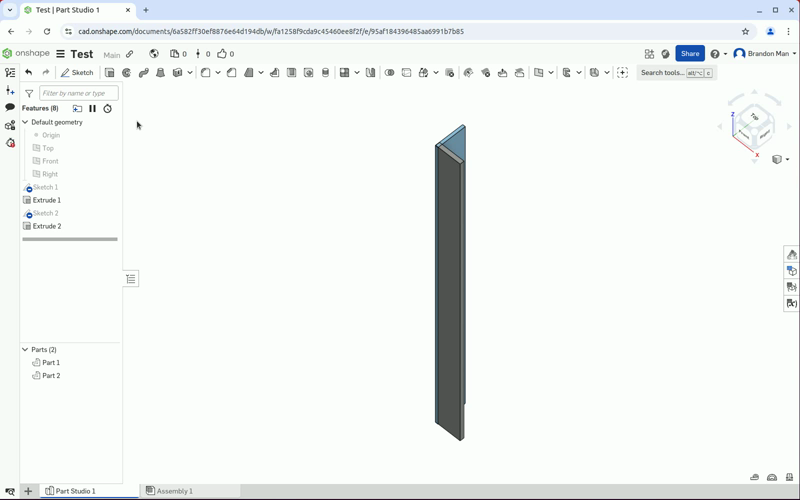
mouse_move(73, 189)
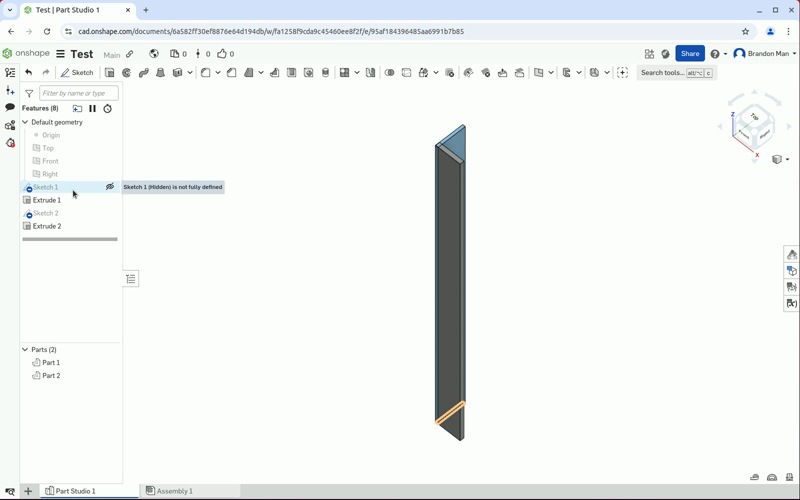
click(73, 189)